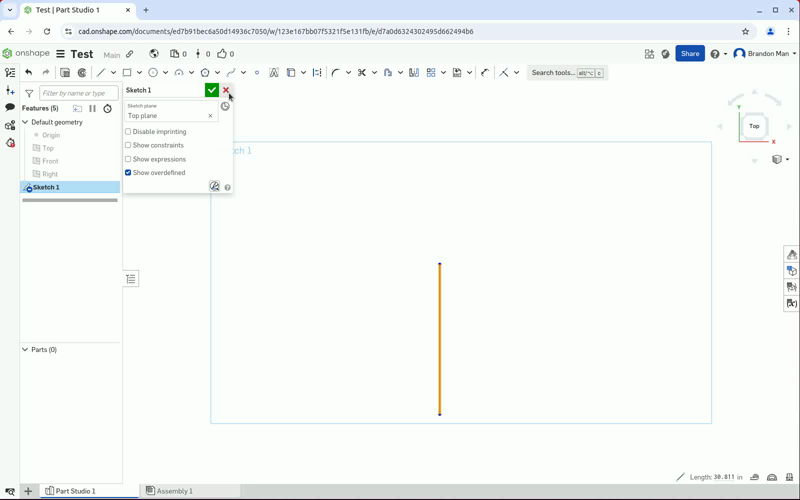
key(shift+h)
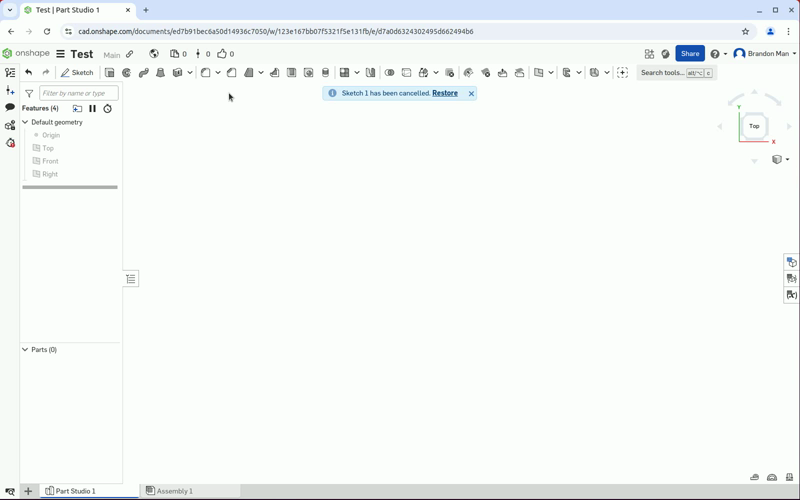
mouse_move(73, 352)
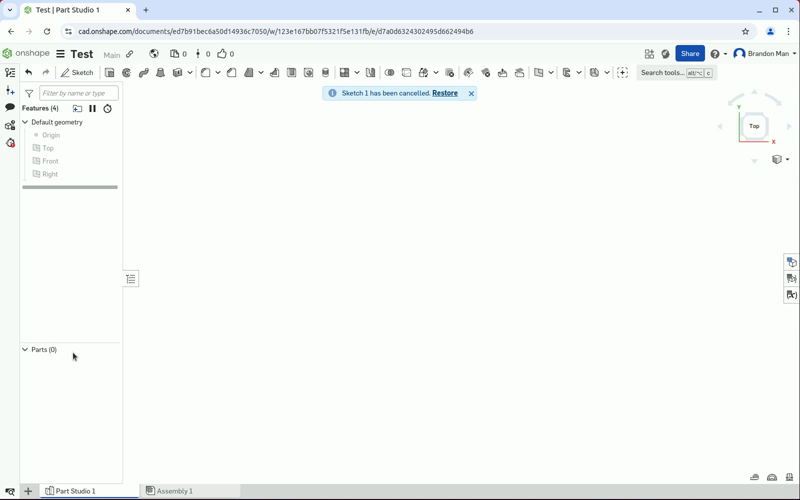
key(y)
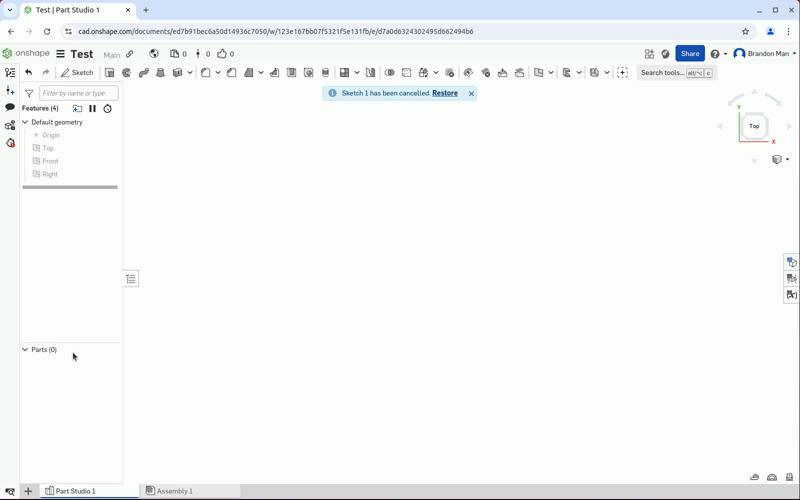
key(shift+p)
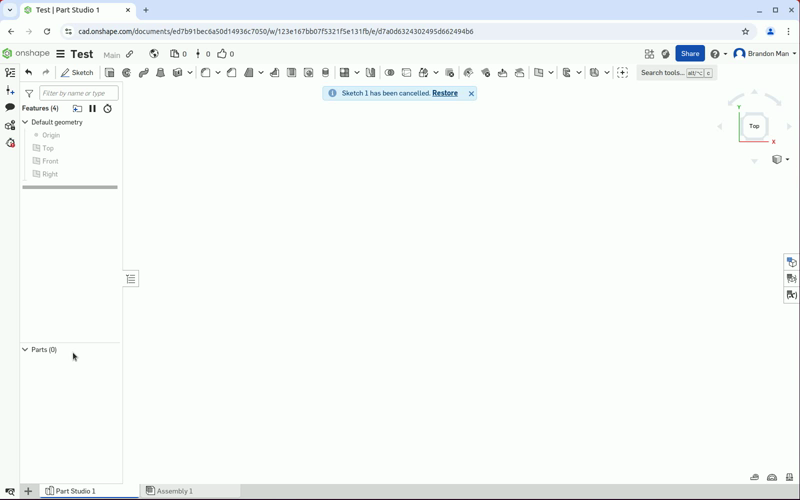
key(space)
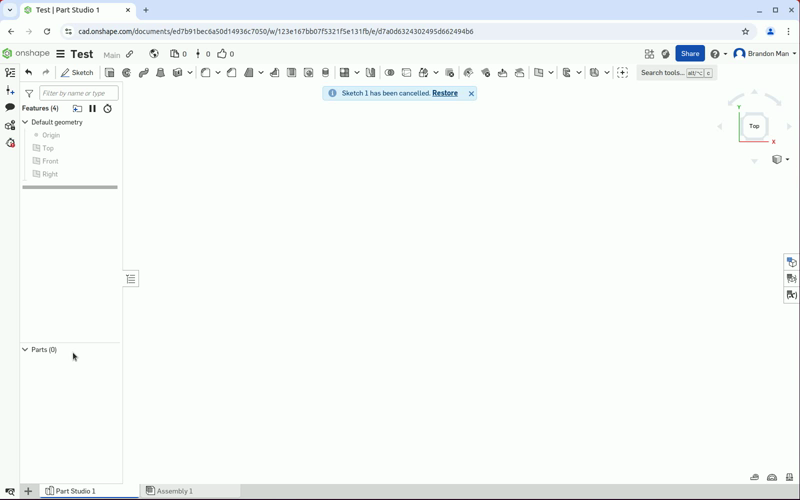
key_down(shift)
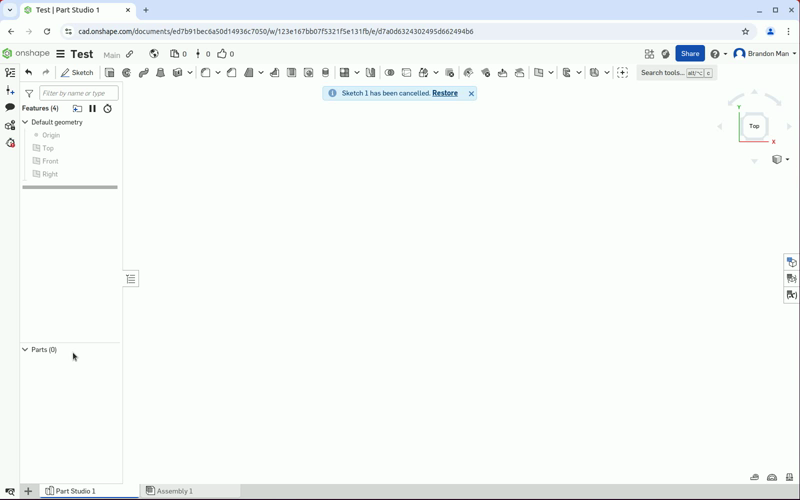
key(up)
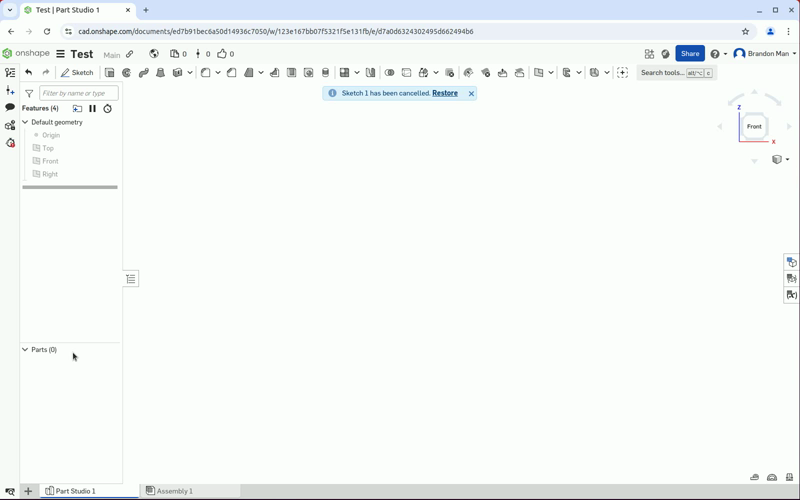
key_up(shift)
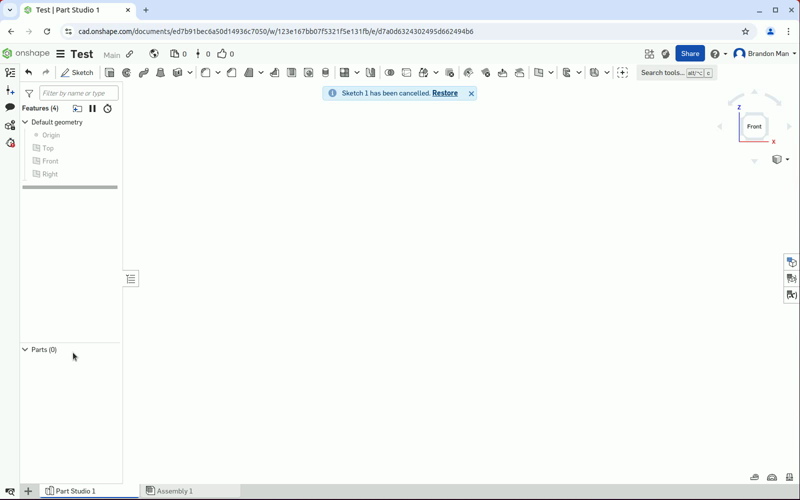
mouse_move(73, 352)
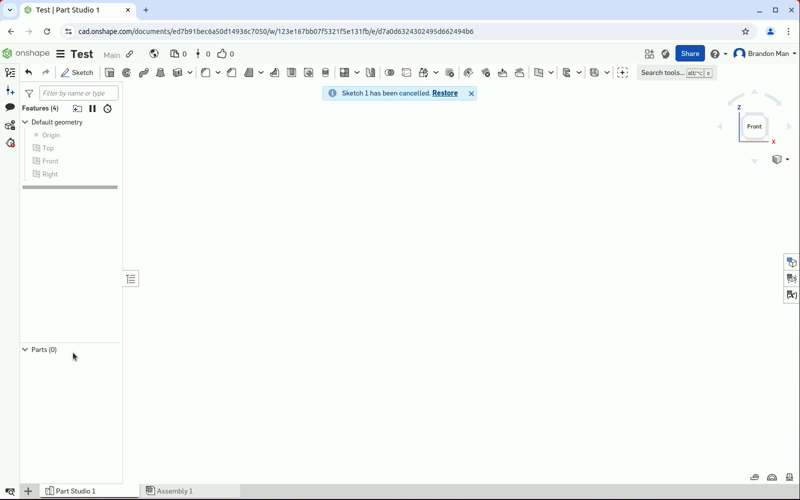
key(shift+y)
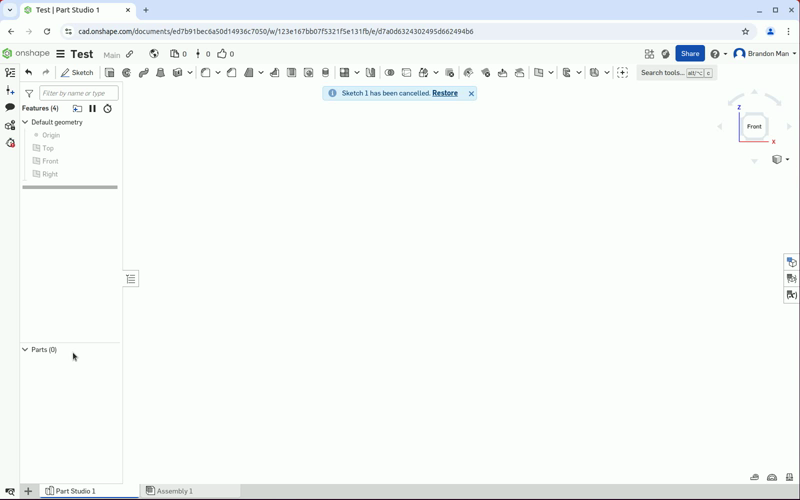
key(shift+s)
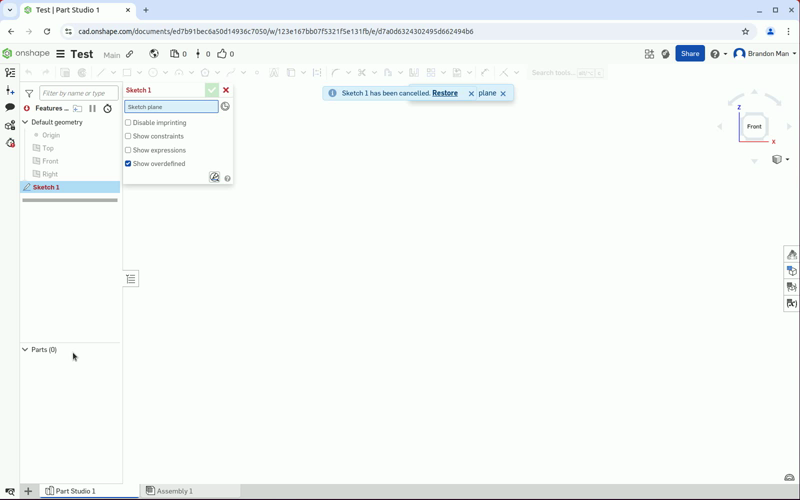
mouse_move(73, 163)
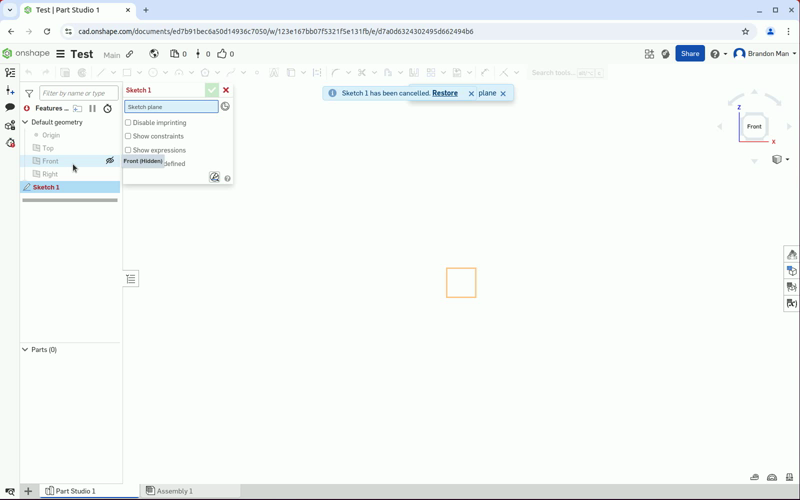
click(73, 163)
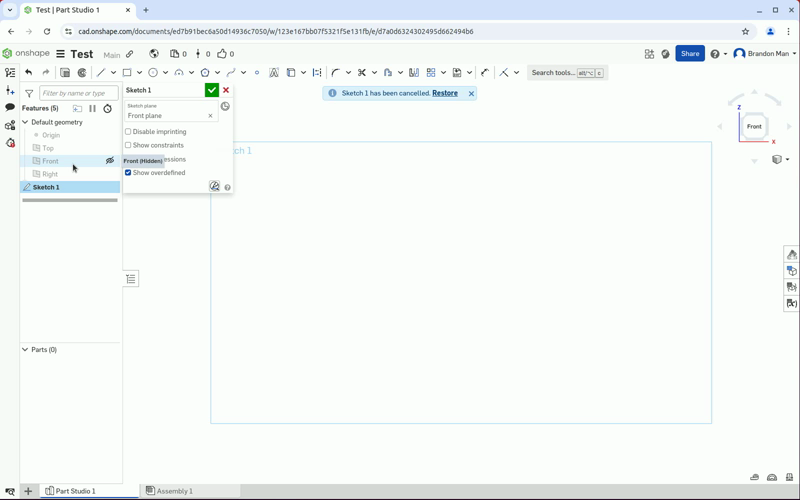
mouse_move(73, 352)
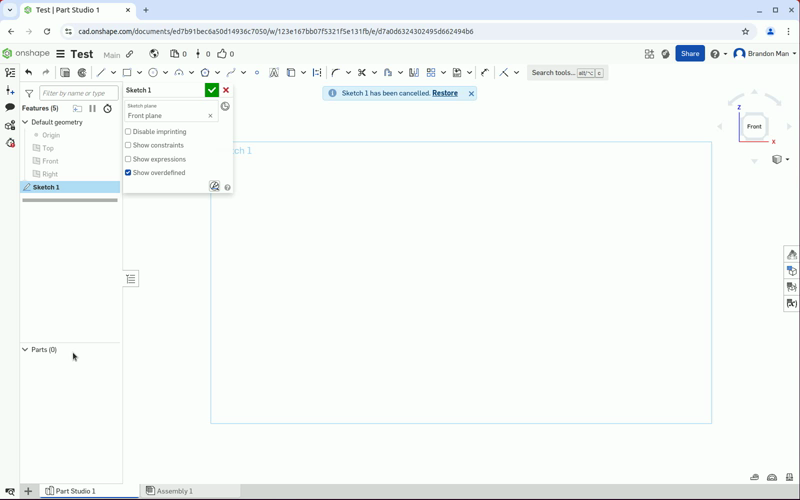
key(y)
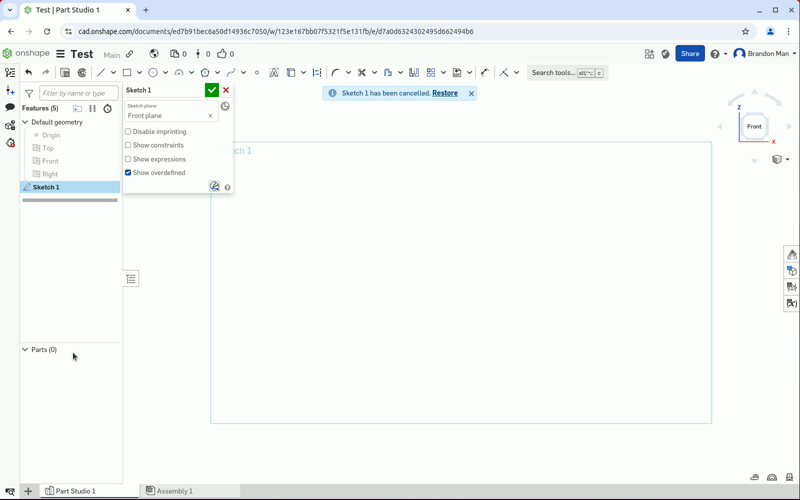
key(l)
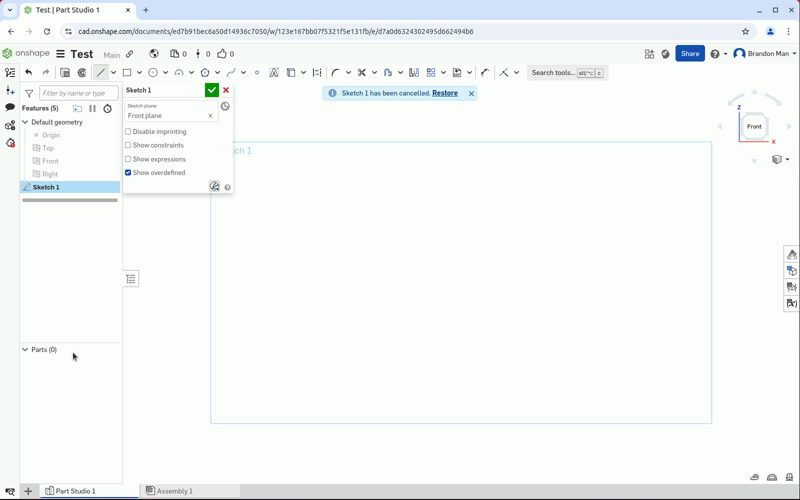
key_down(shift)
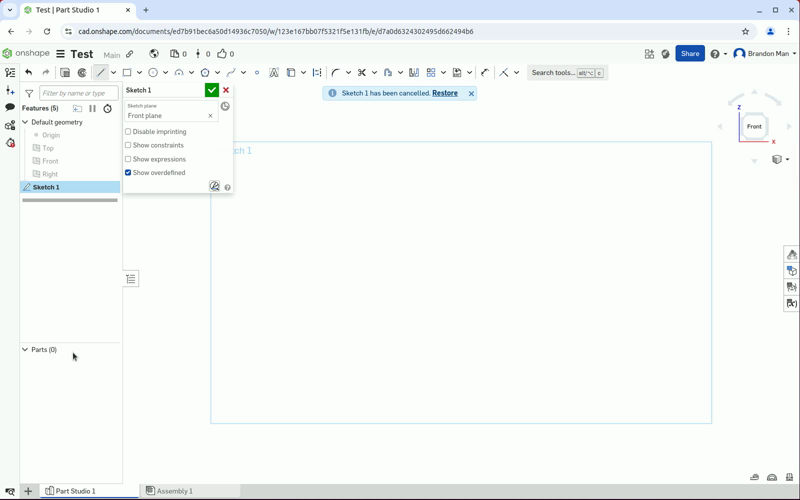
mouse_move(440, 282)
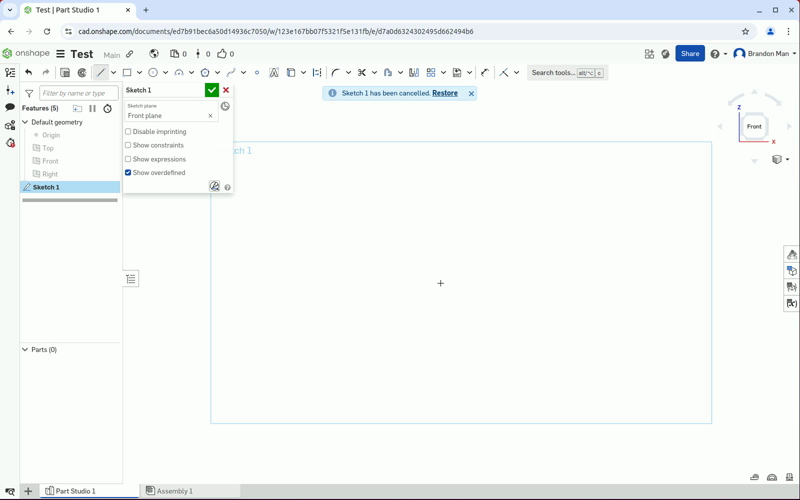
click(440, 282)
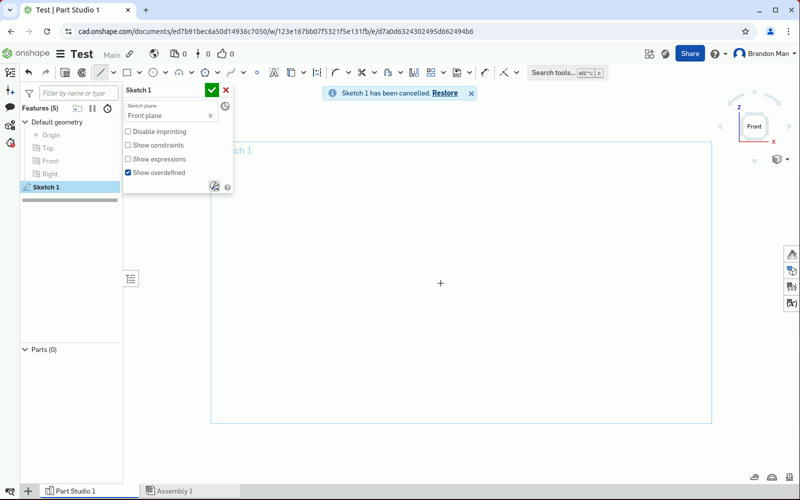
key_up(shift)
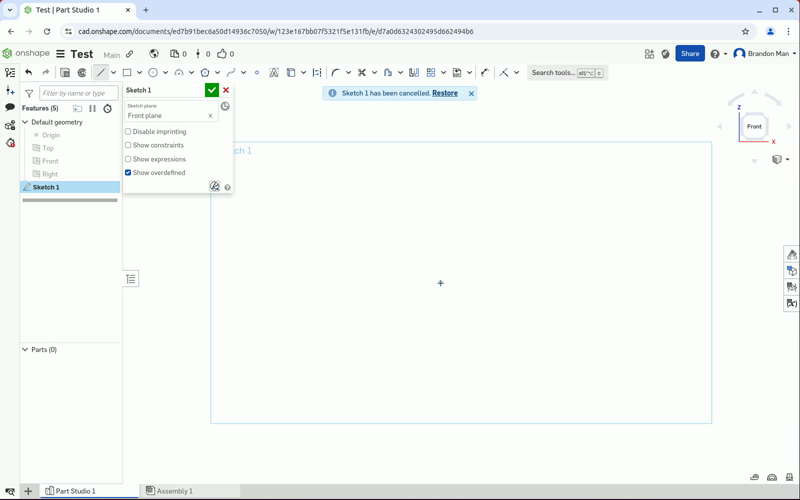
key_down(shift)
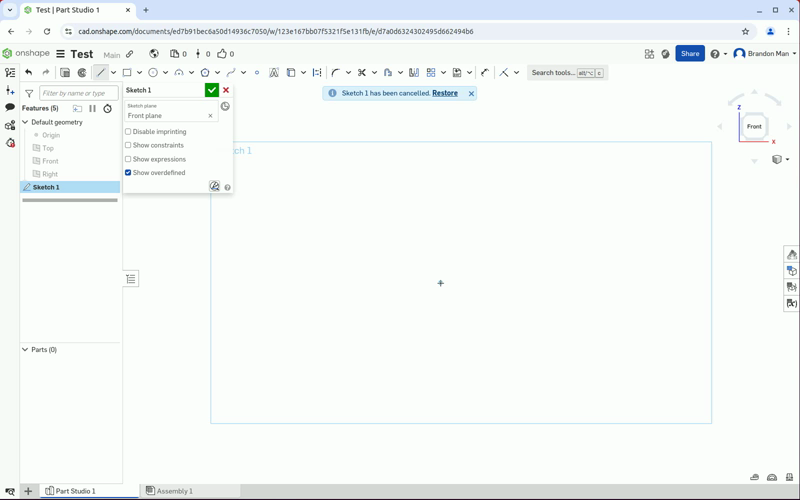
mouse_move(470, 282)
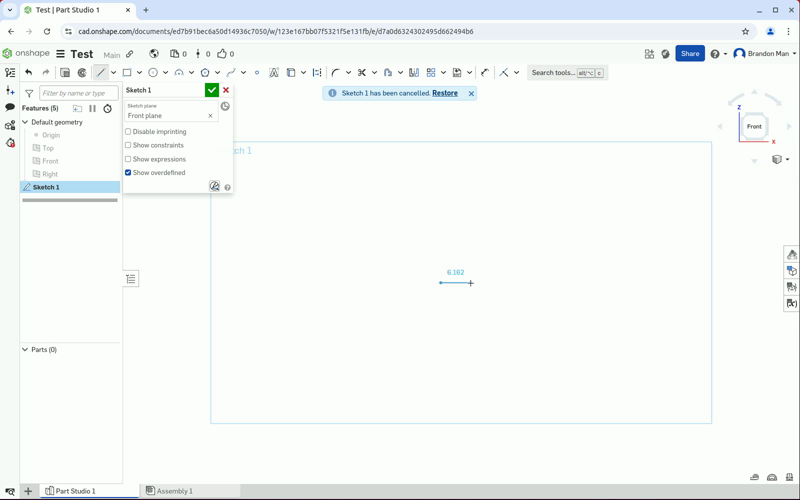
mouse_move(460, 282)
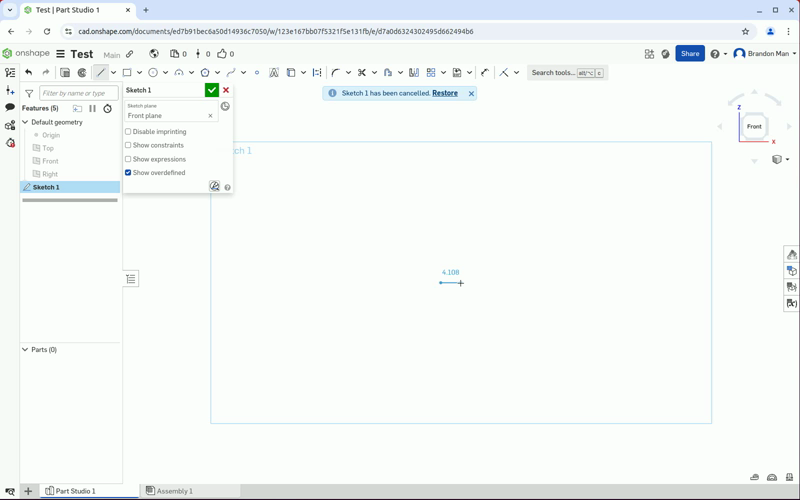
click(460, 282)
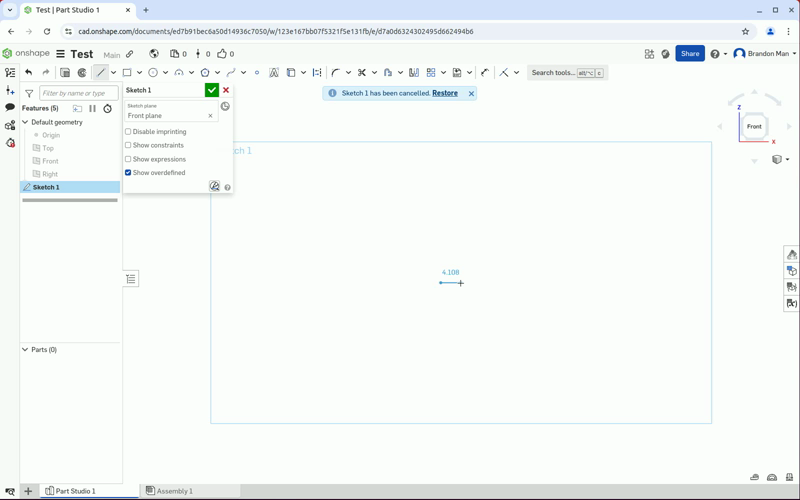
key_up(shift)
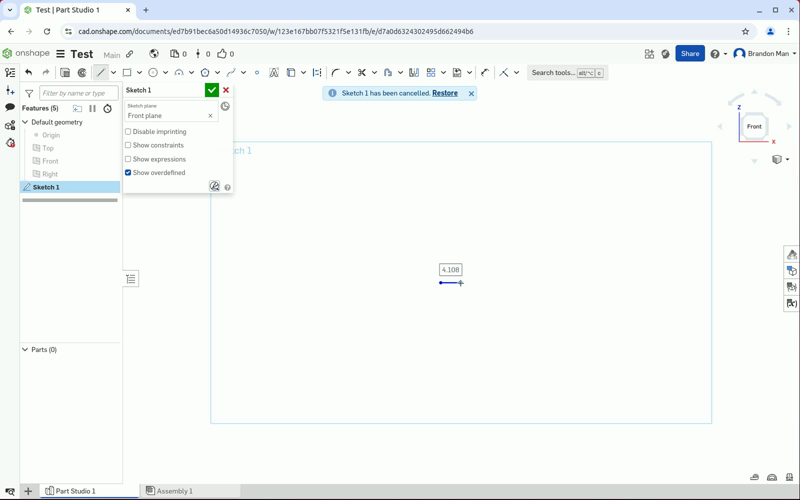
key_down(shift)
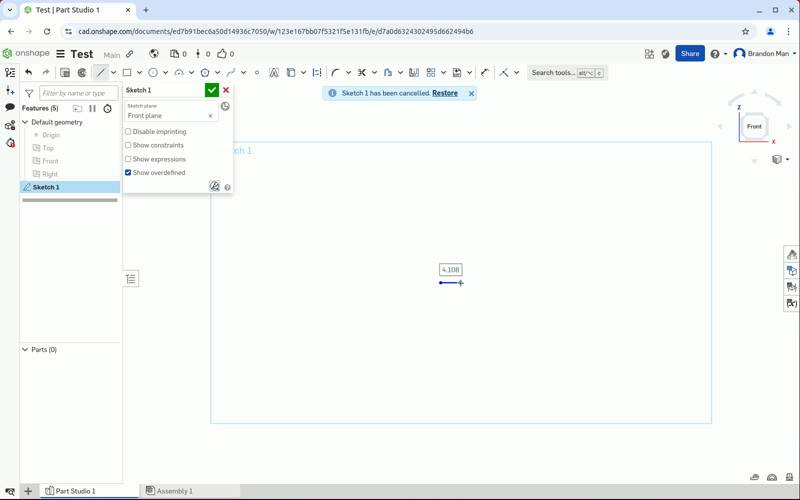
mouse_move(490, 282)
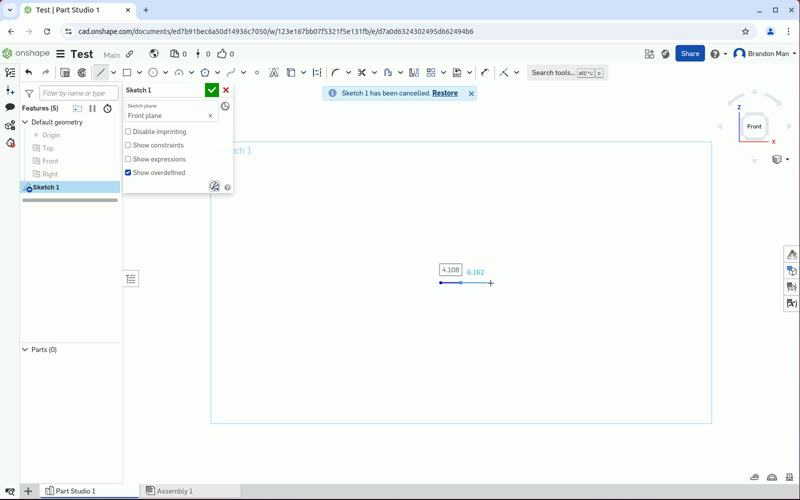
mouse_move(480, 282)
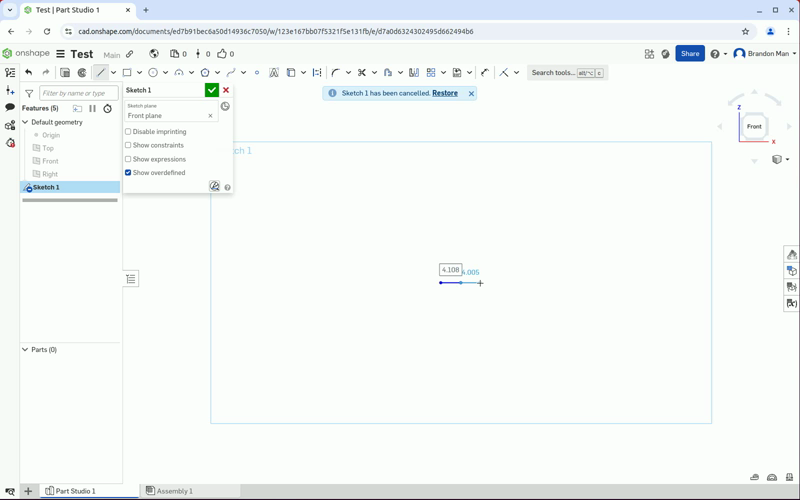
click(480, 282)
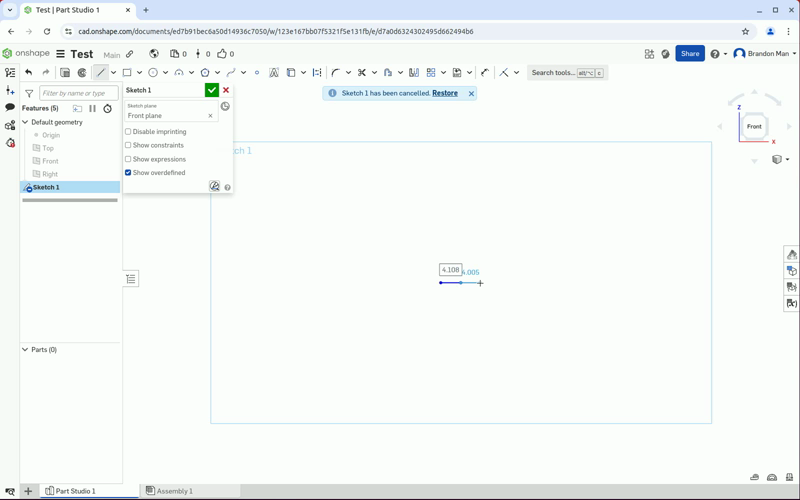
key_up(shift)
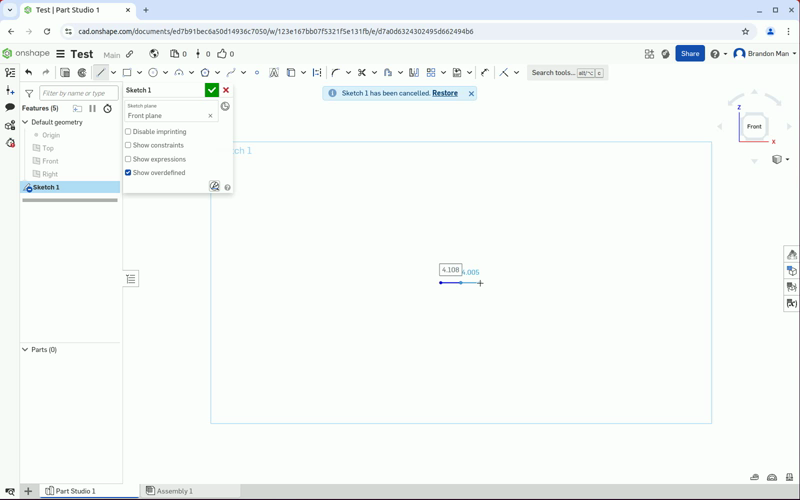
key(esc)
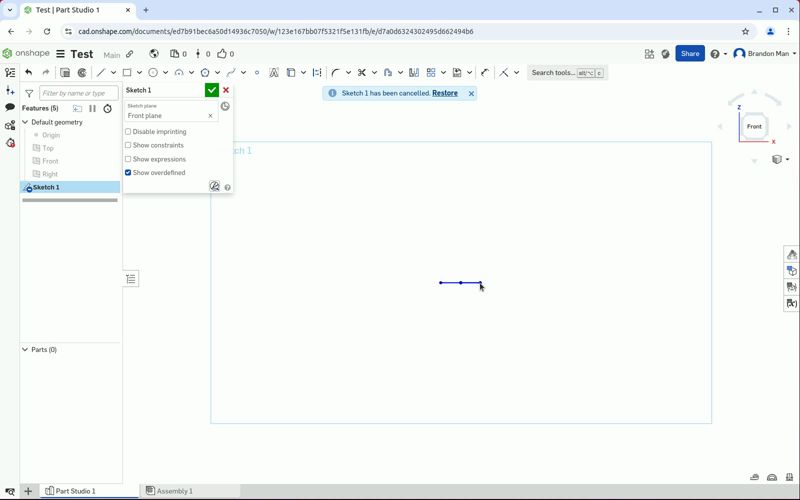
key(a)
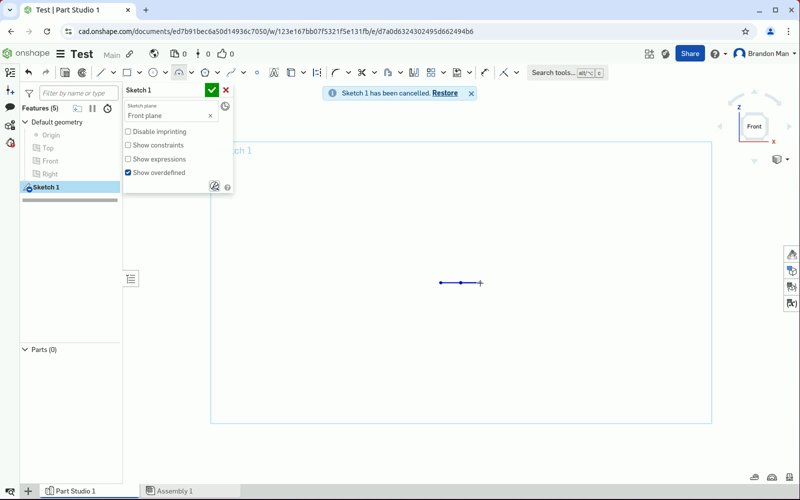
mouse_move(480, 282)
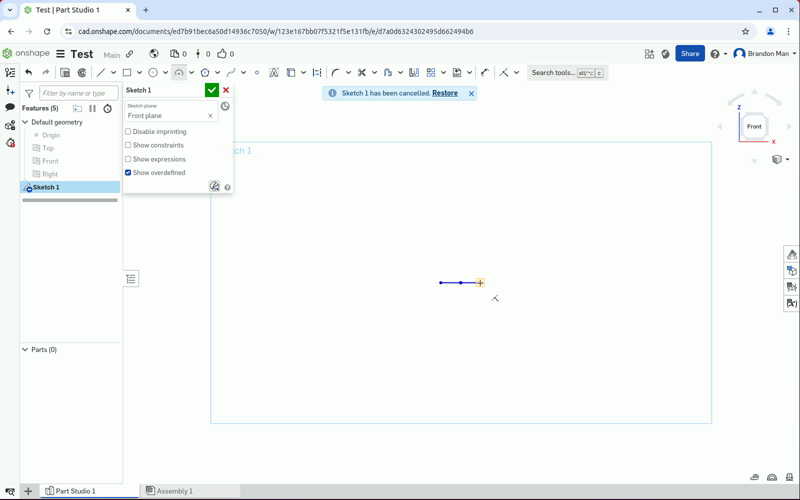
click(480, 282)
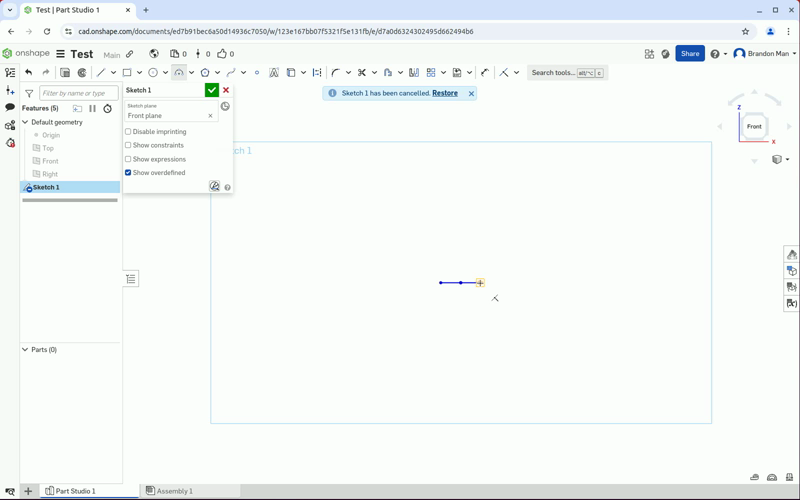
mouse_move(440, 282)
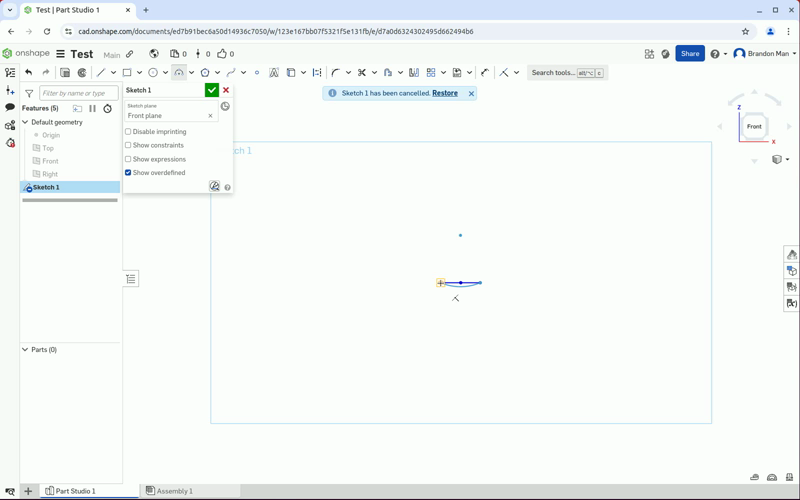
click(440, 282)
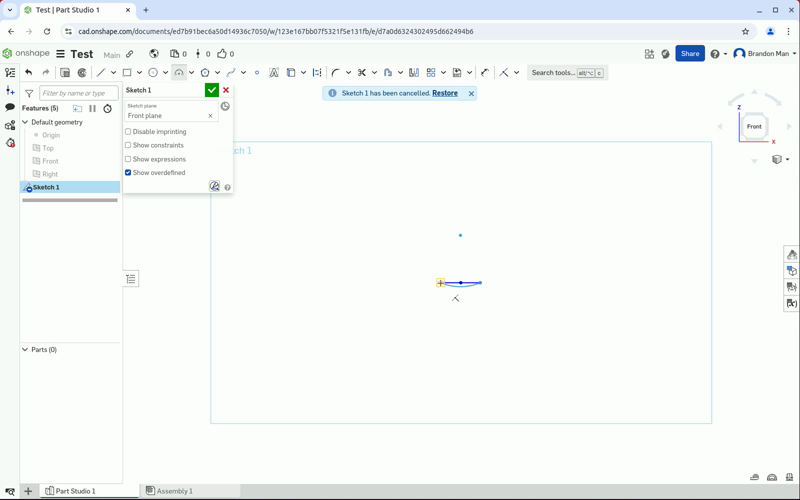
key_down(shift)
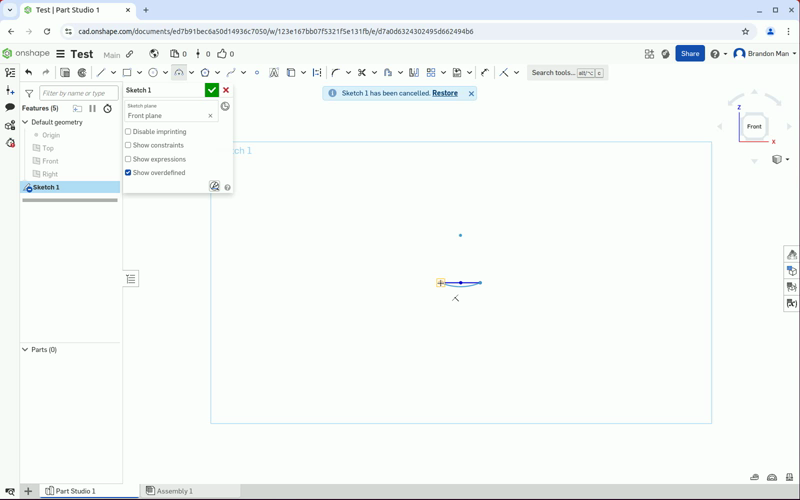
mouse_move(460, 263)
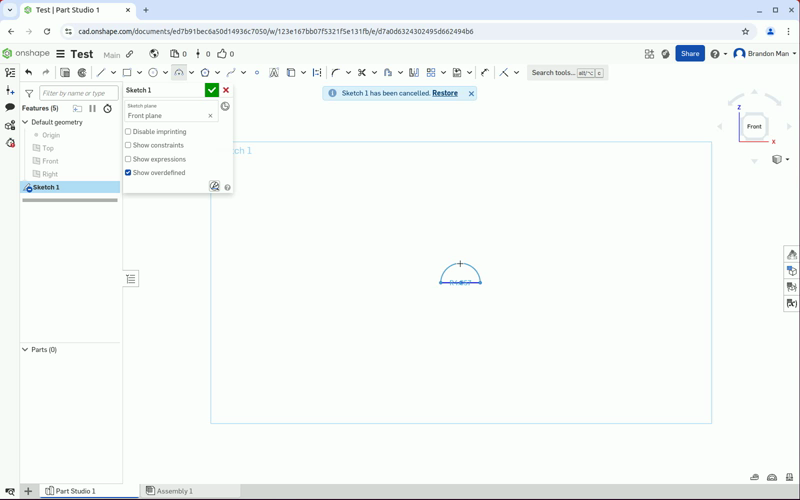
click(460, 263)
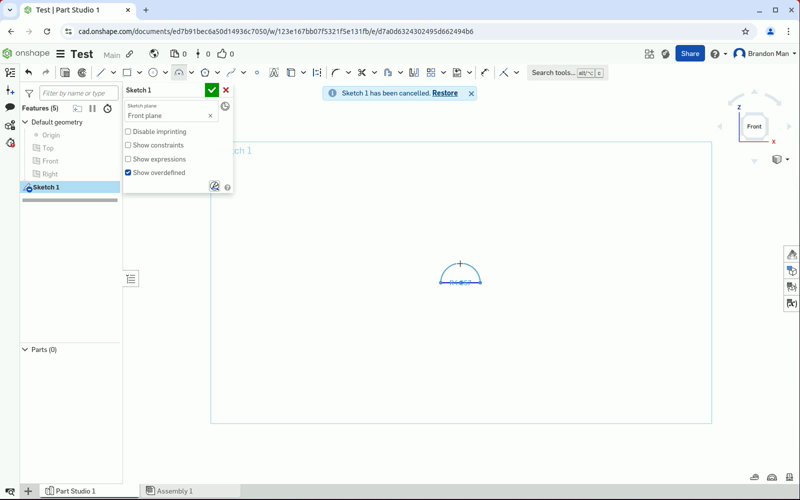
key_up(shift)
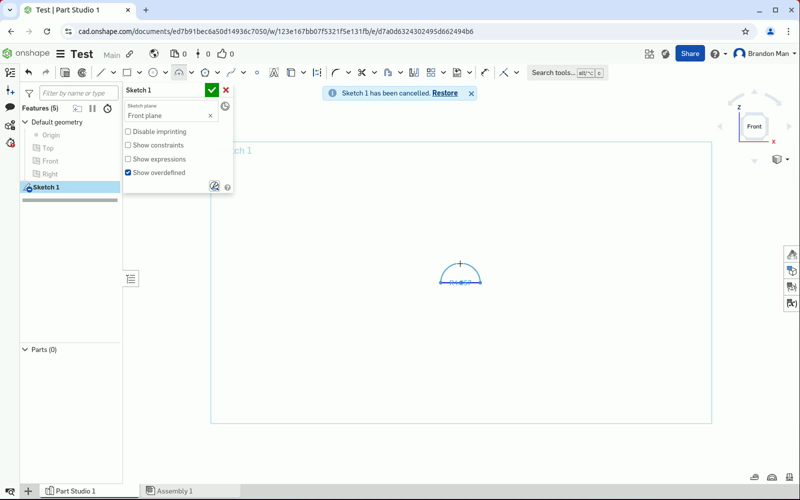
key(esc)
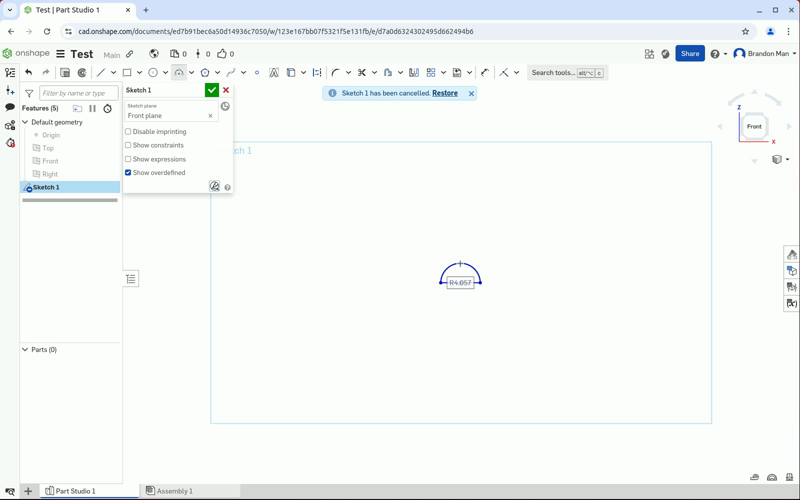
mouse_move(447, 277)
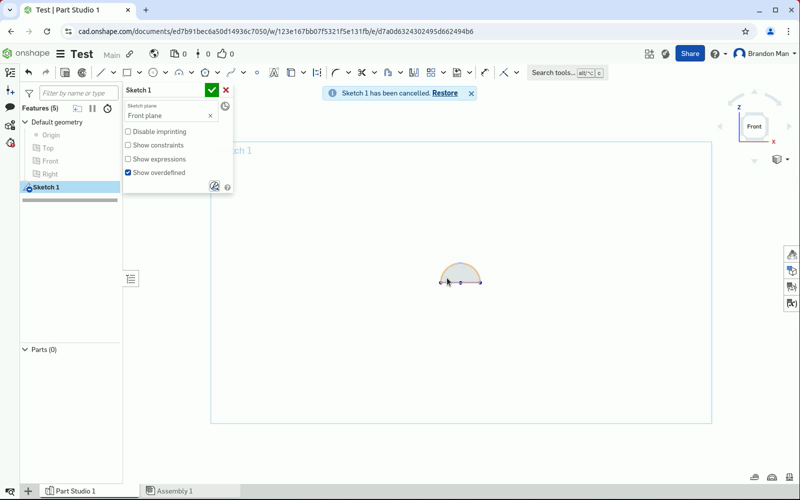
scroll(6)
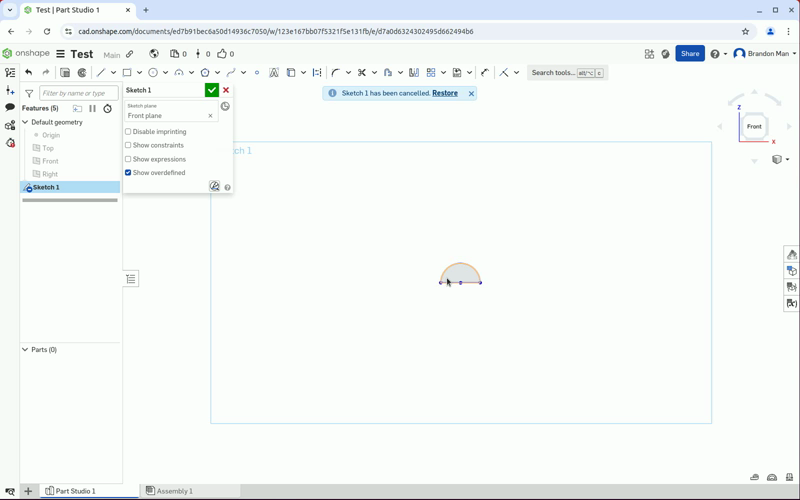
scroll(6)
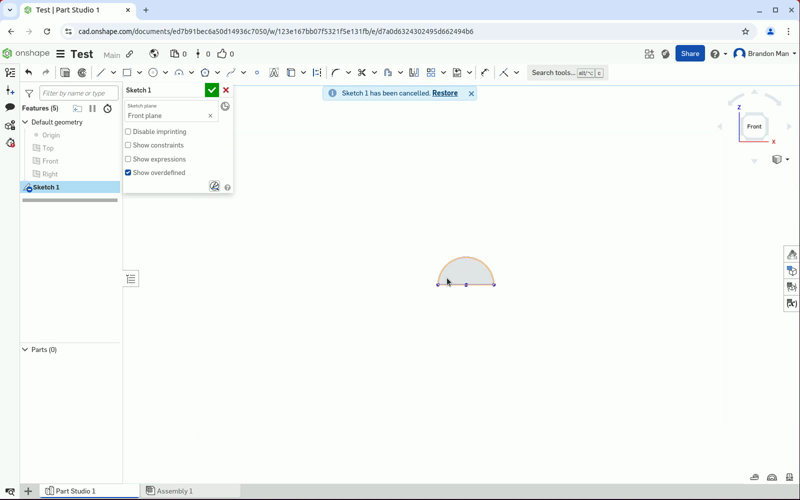
scroll(6)
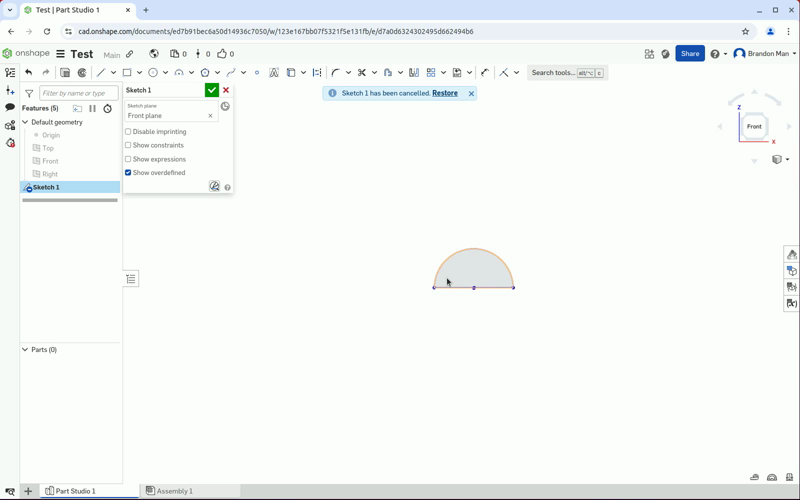
scroll(6)
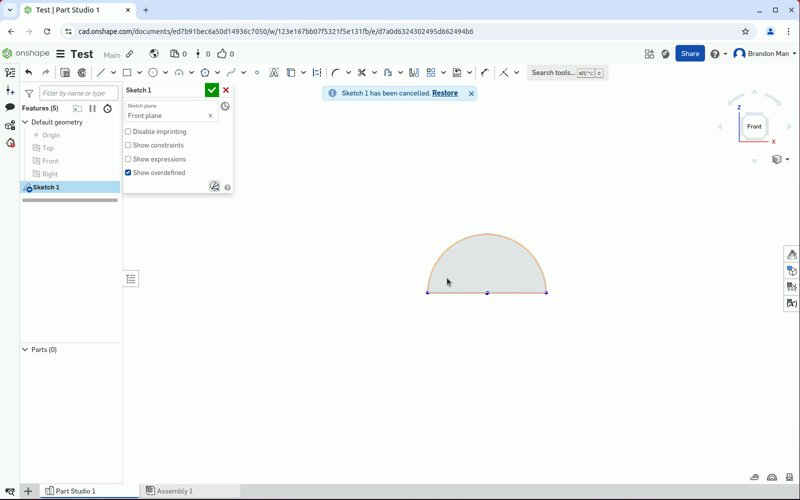
scroll(6)
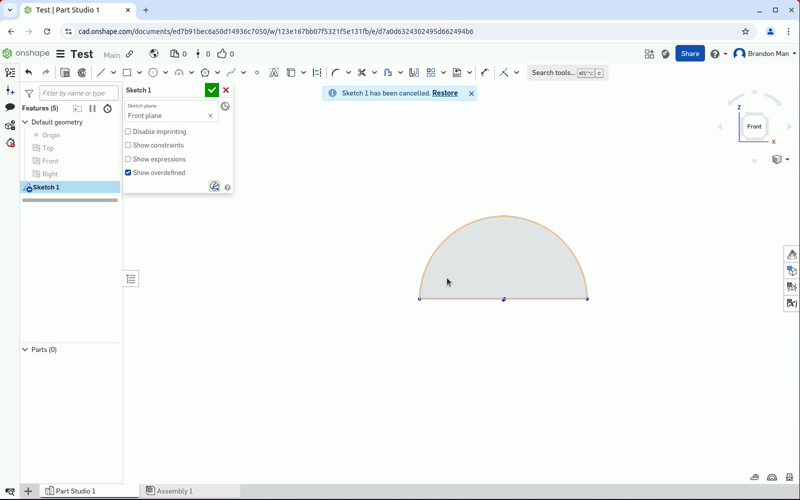
scroll(6)
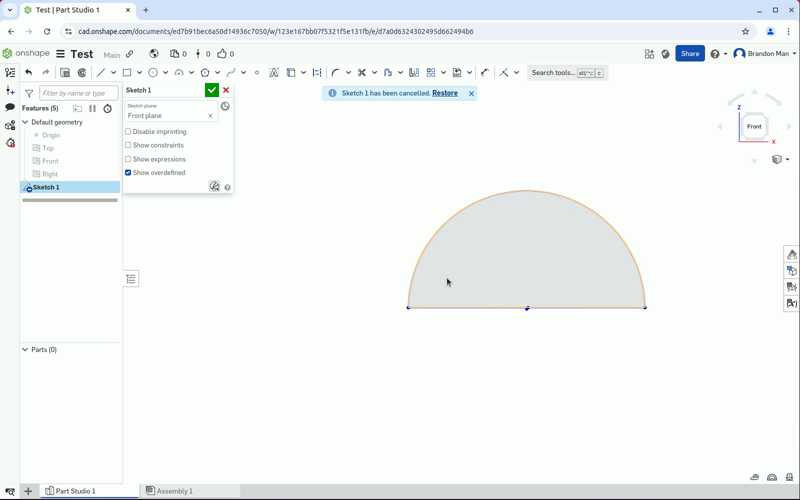
scroll(6)
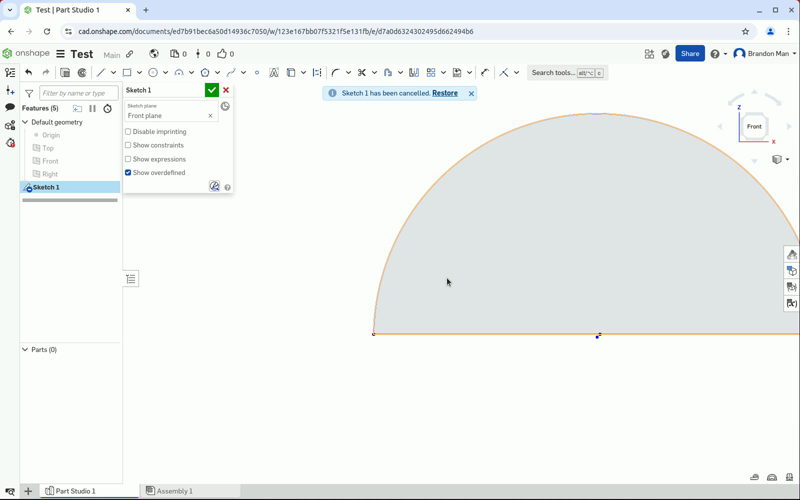
click(447, 277)
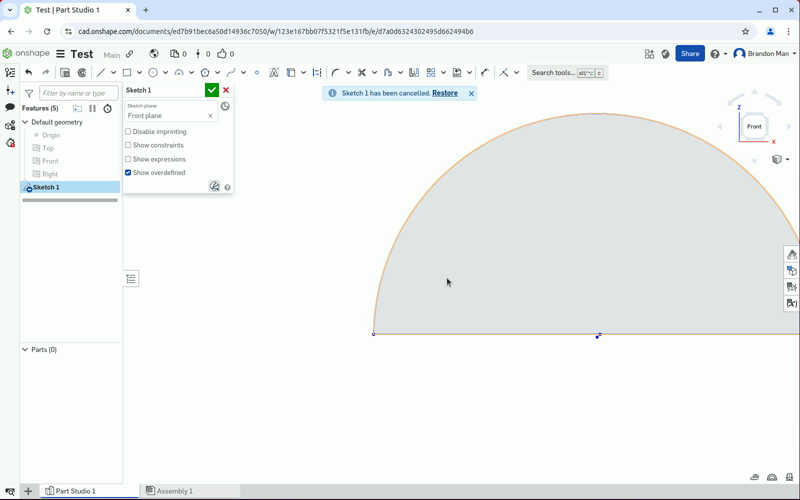
scroll(-6)
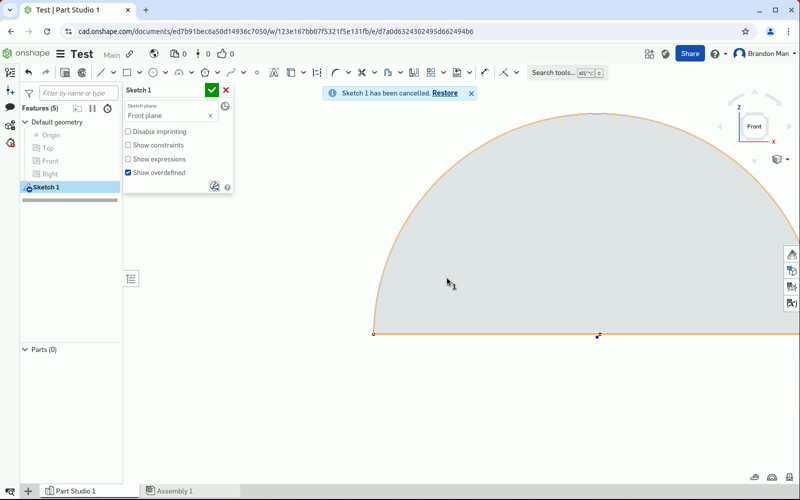
scroll(-6)
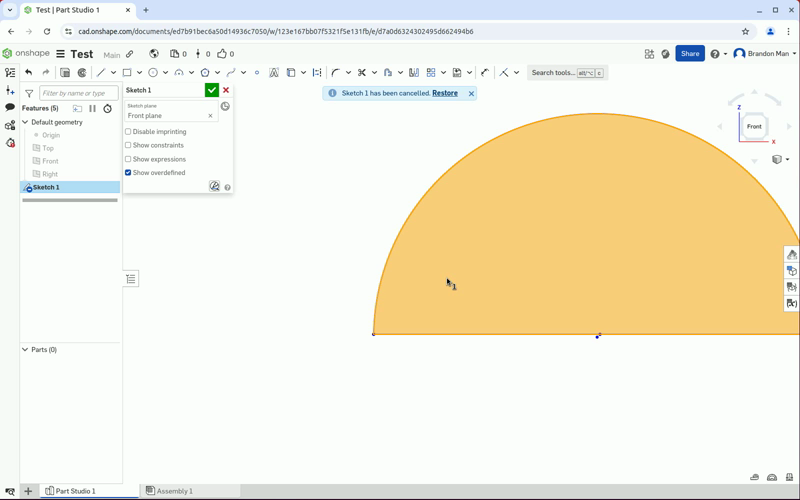
scroll(-6)
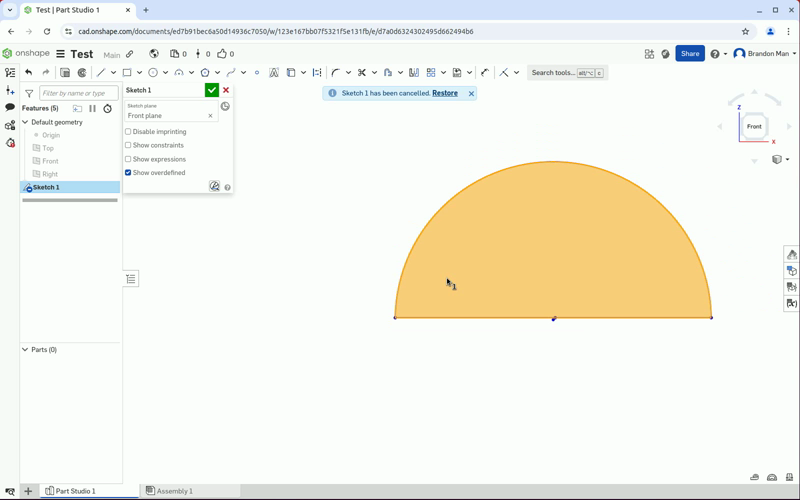
scroll(-6)
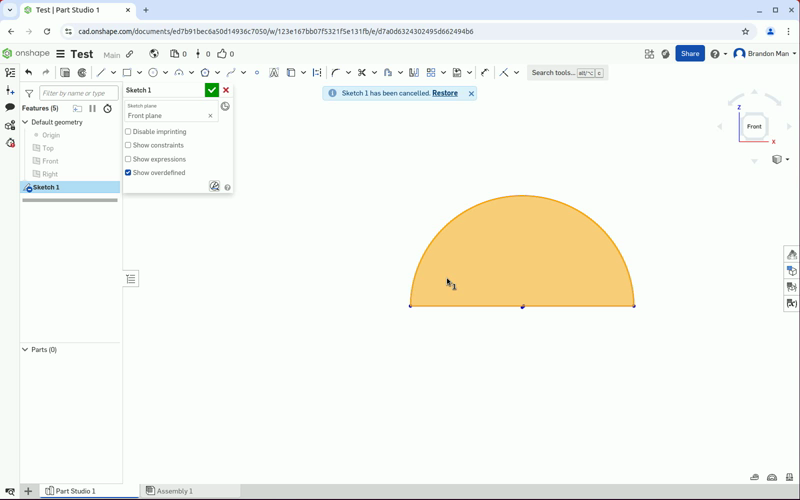
scroll(-6)
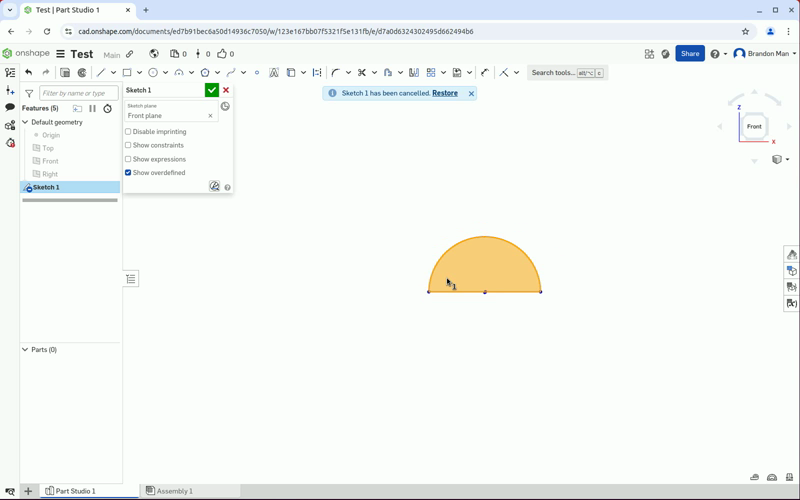
scroll(-6)
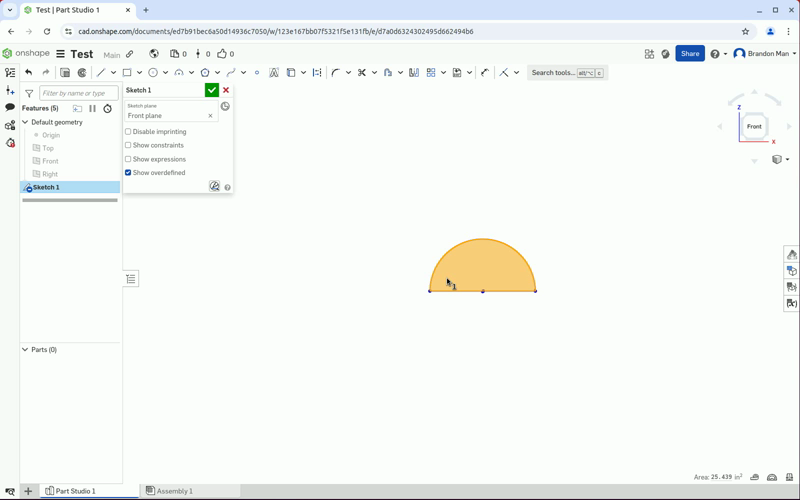
scroll(-6)
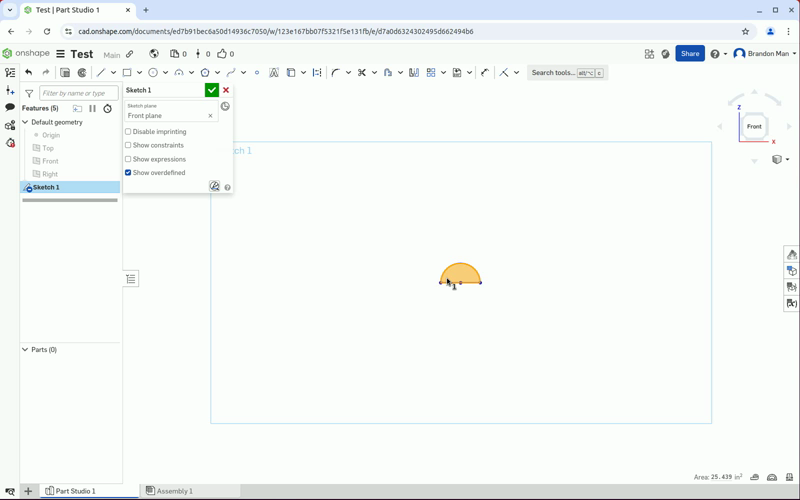
mouse_move(73, 352)
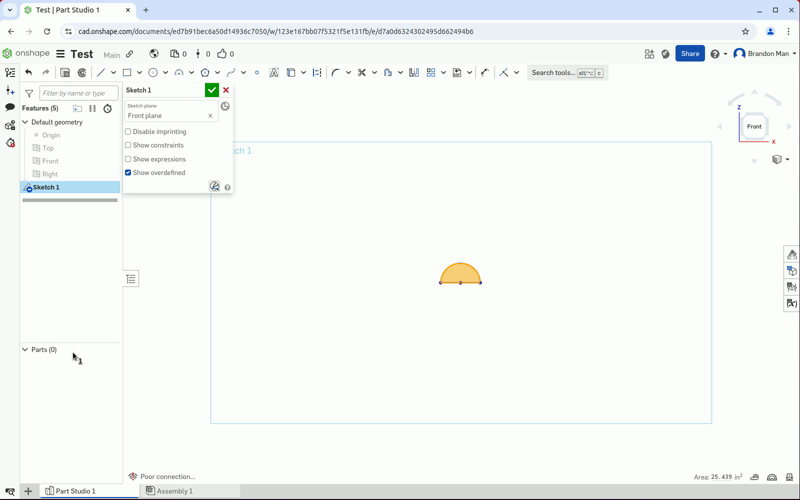
key(shift+y)
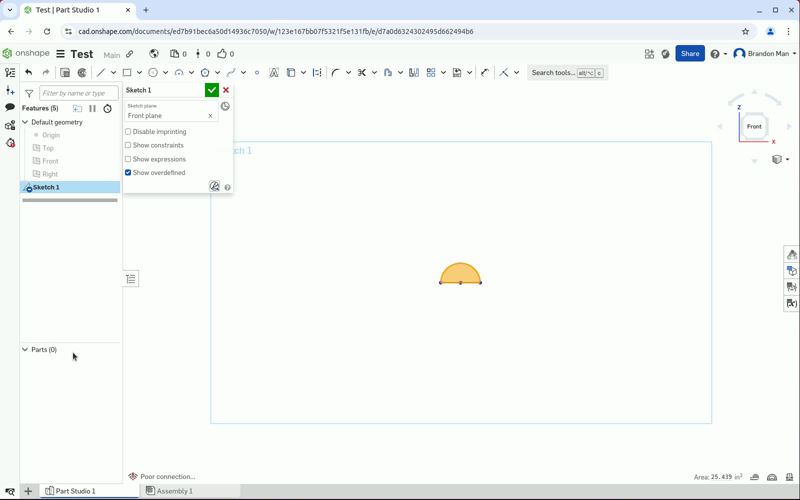
key(shift+e)
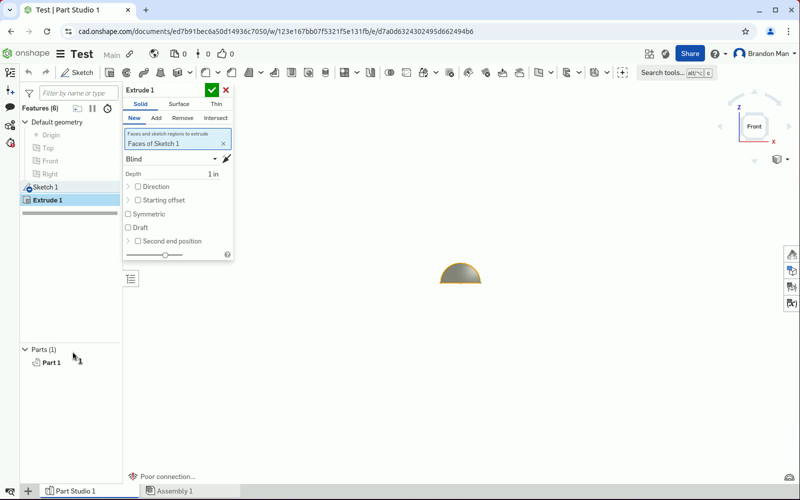
mouse_move(143, 106)
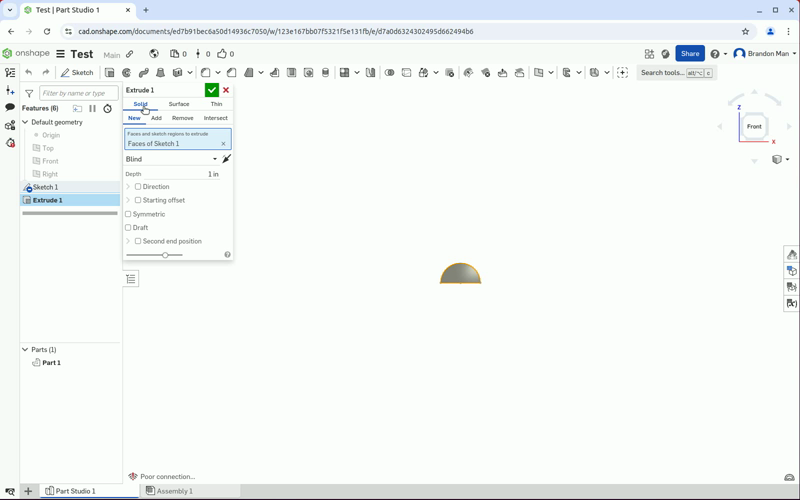
click(143, 106)
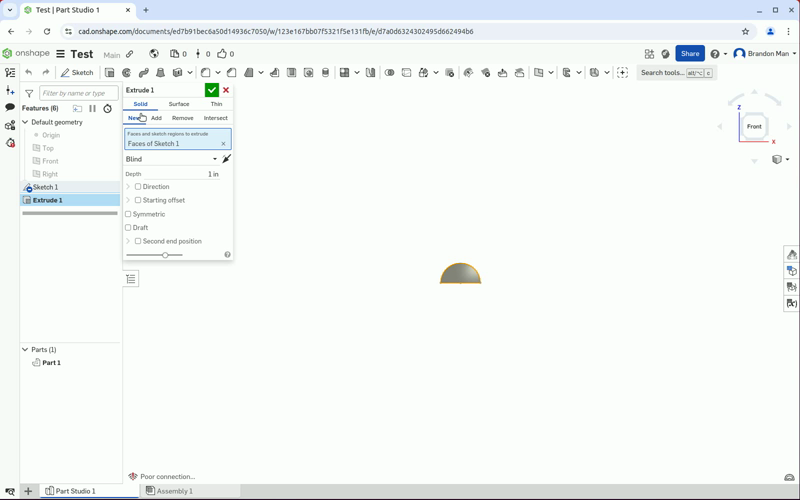
mouse_move(137, 120)
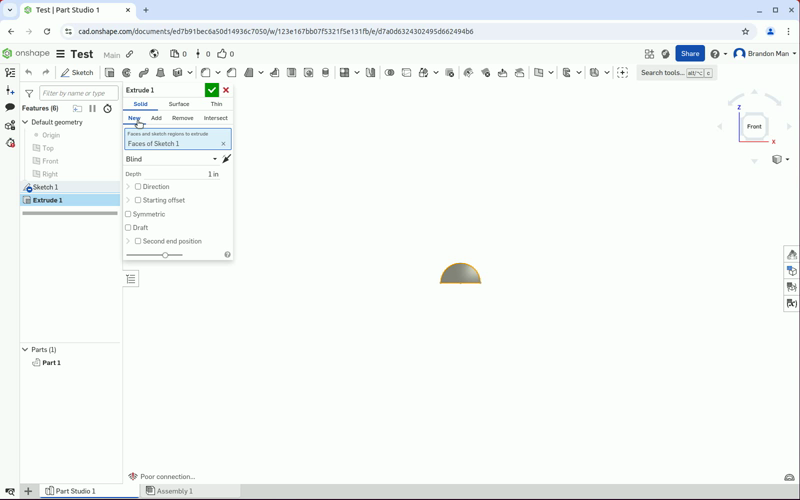
click(137, 120)
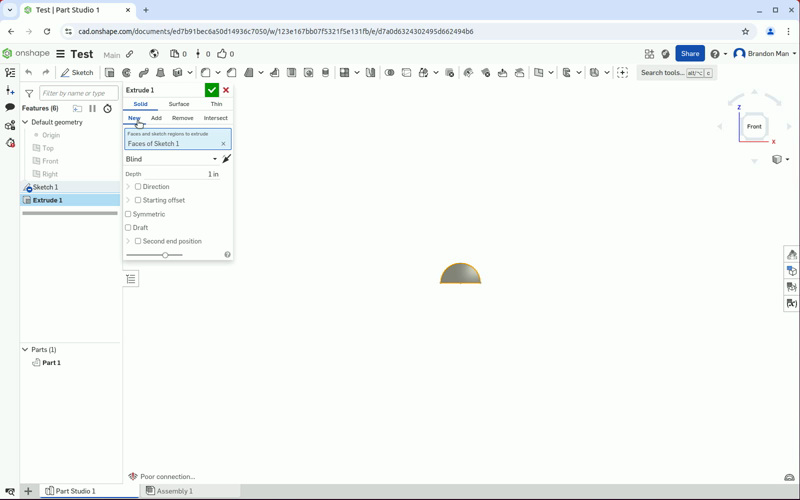
key(tab, 4)
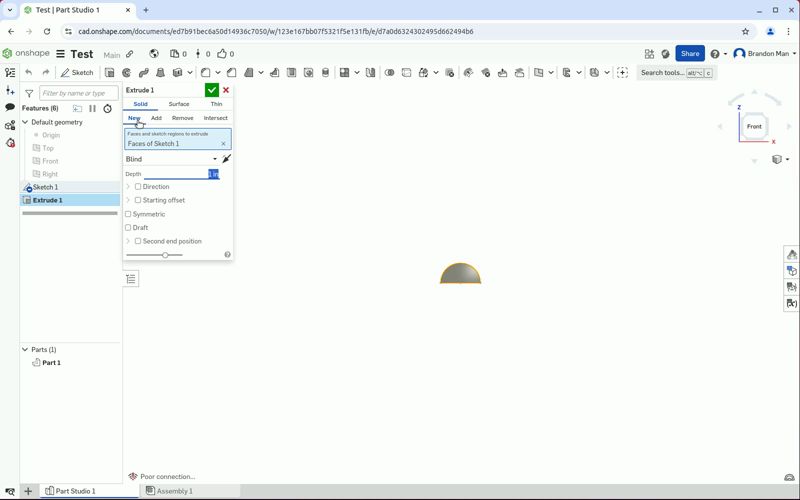
text(23.108)
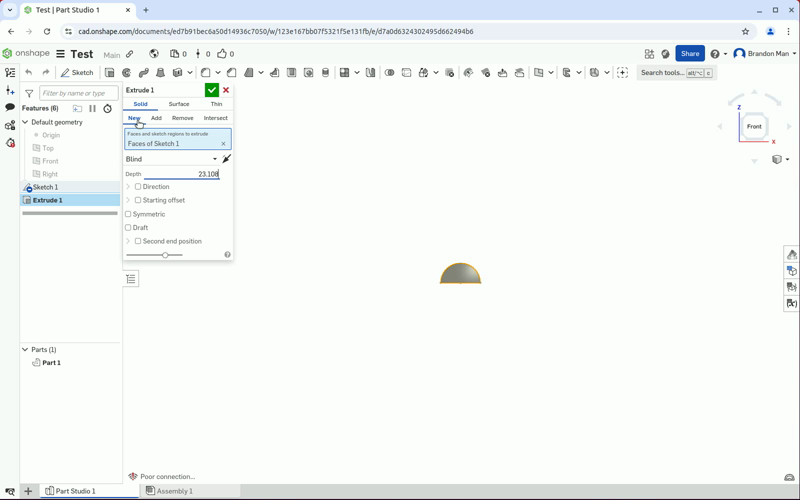
key(enter)
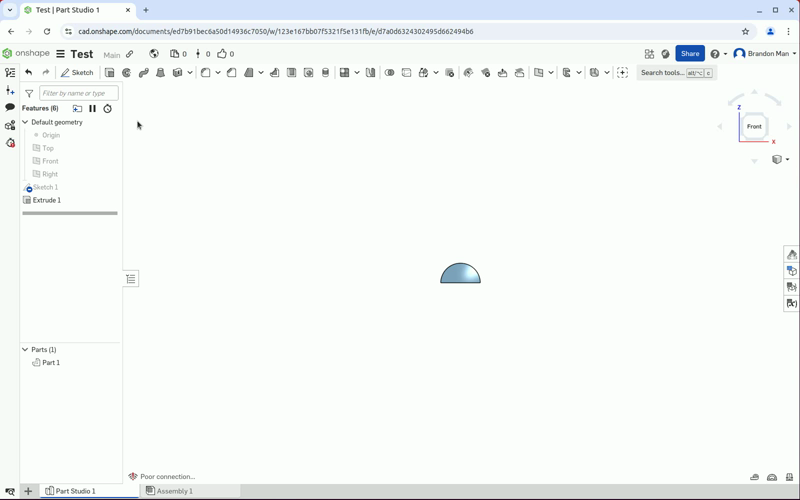
key(shift+h)
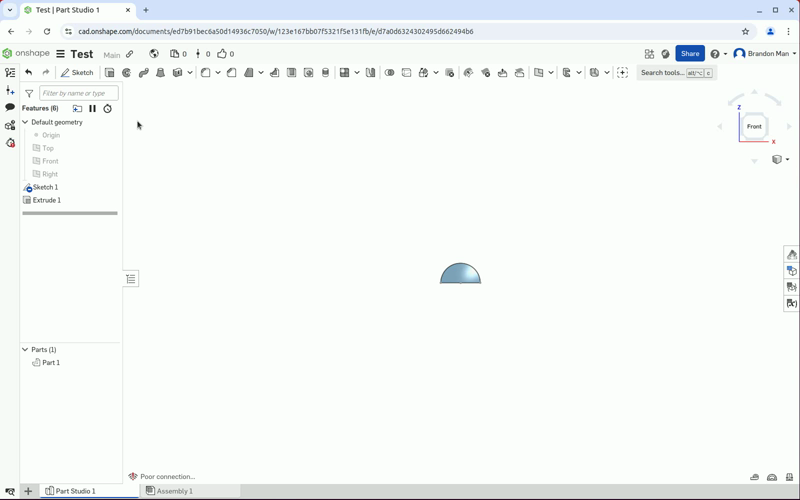
key(shift+h)
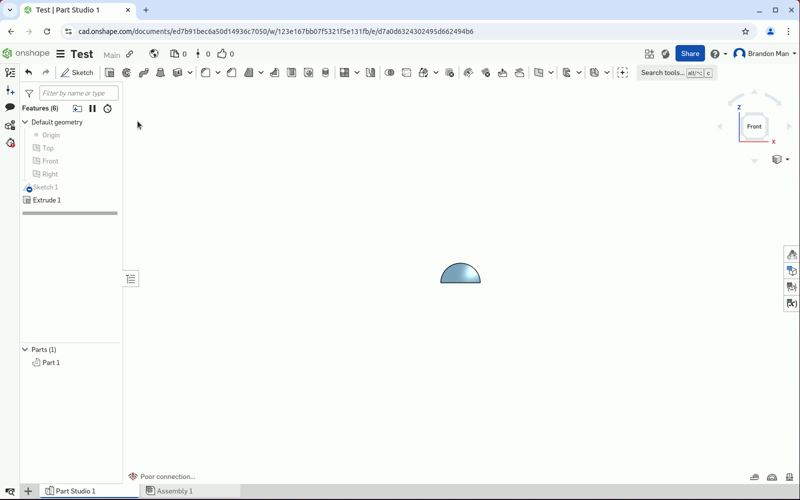
mouse_move(73, 189)
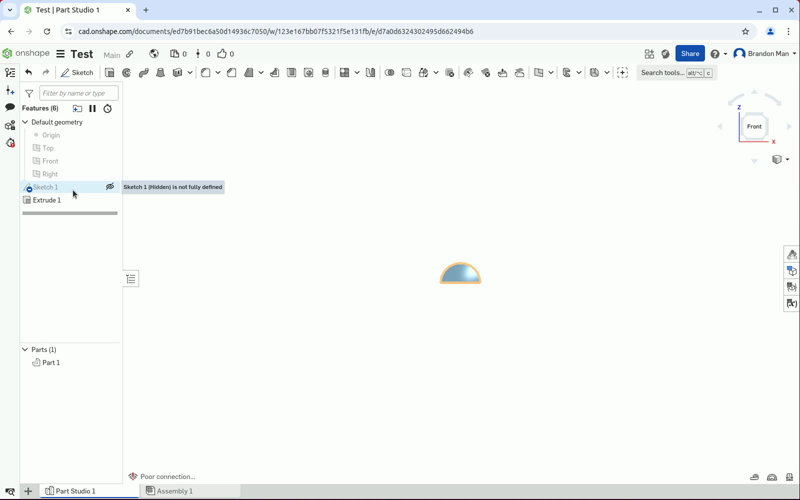
click(73, 189)
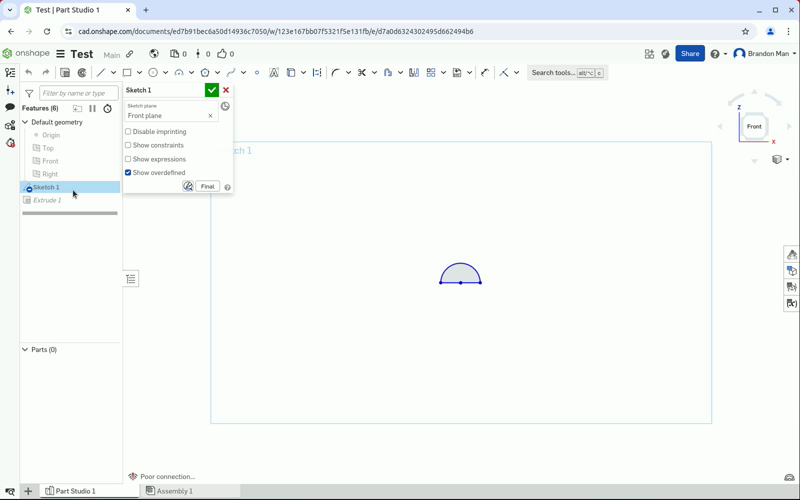
mouse_move(229, 92)
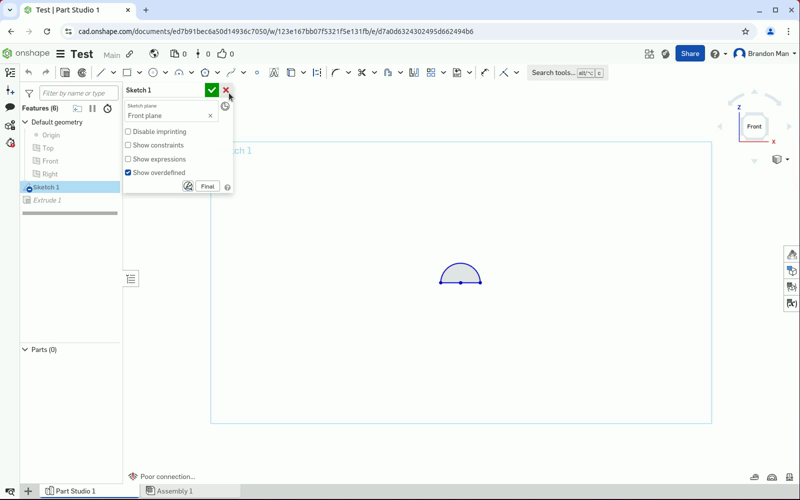
click(229, 92)
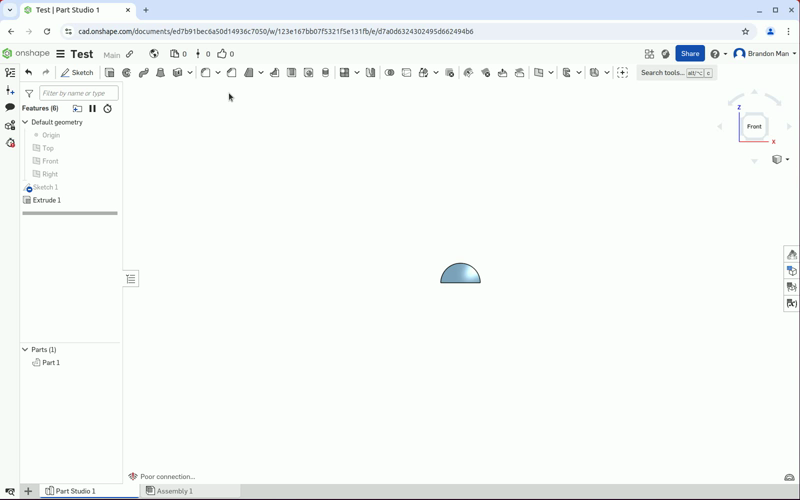
mouse_move(73, 352)
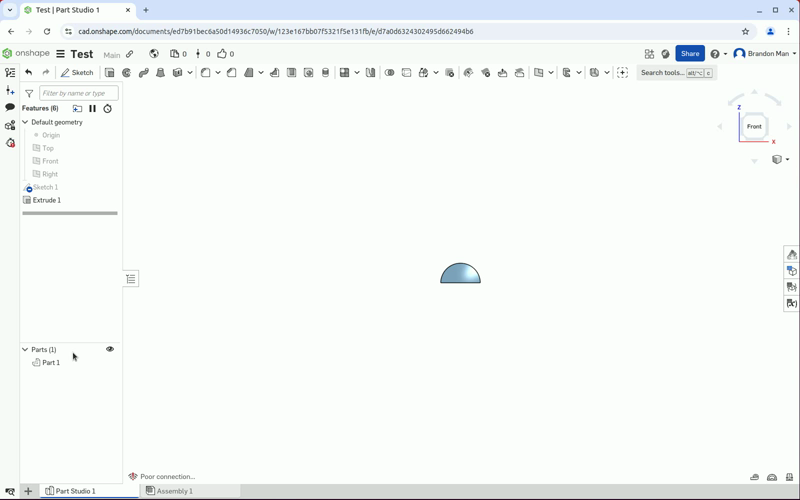
key(y)
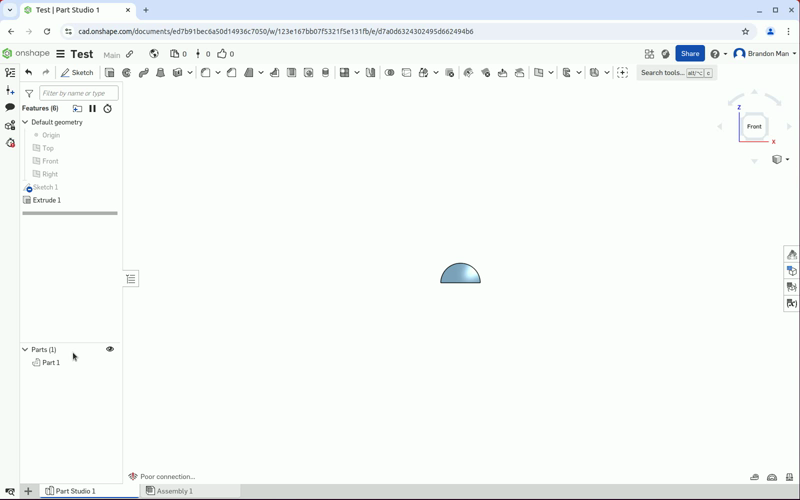
key(shift+p)
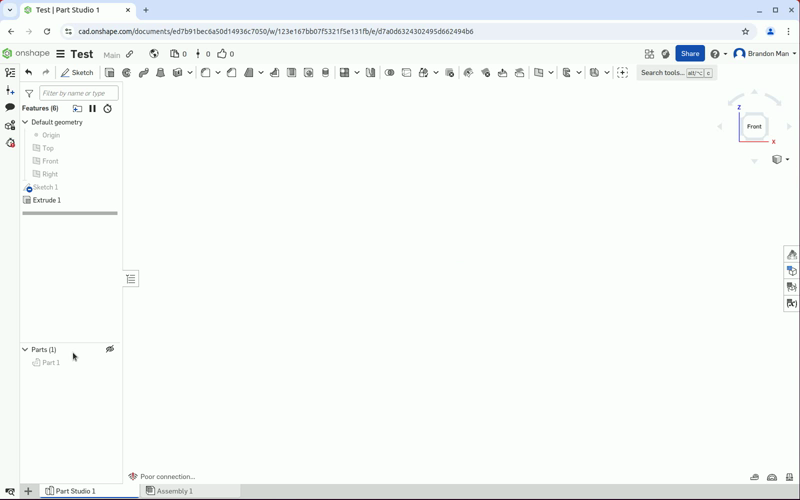
key(space)
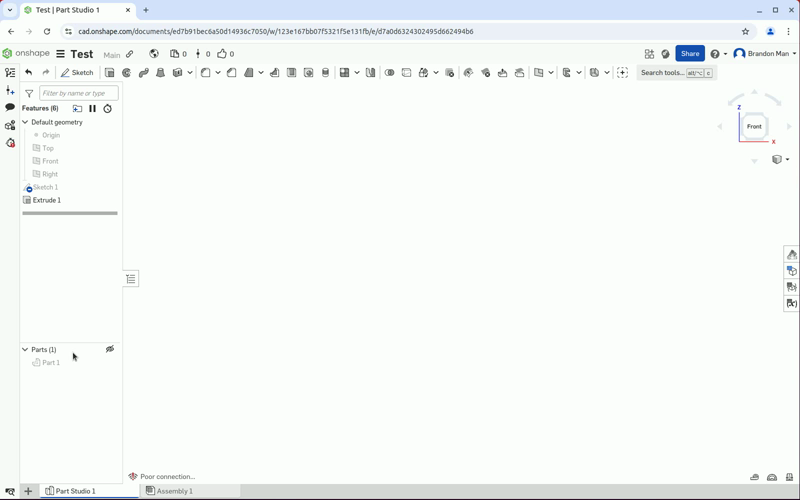
key_down(shift)
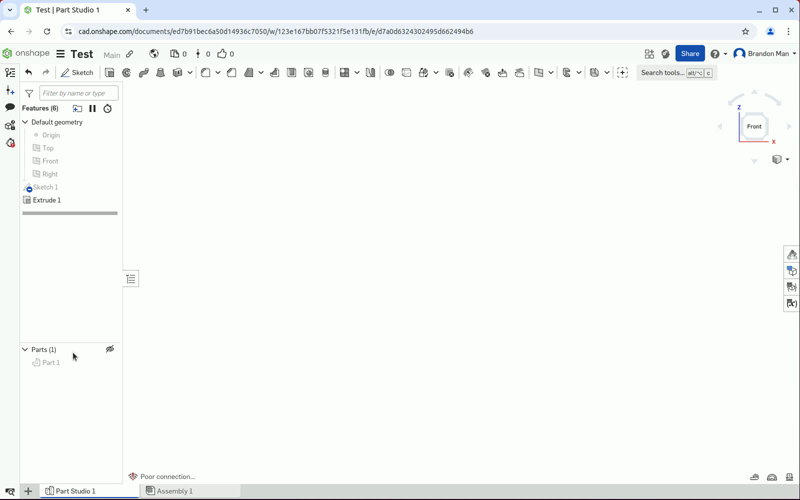
key(left)
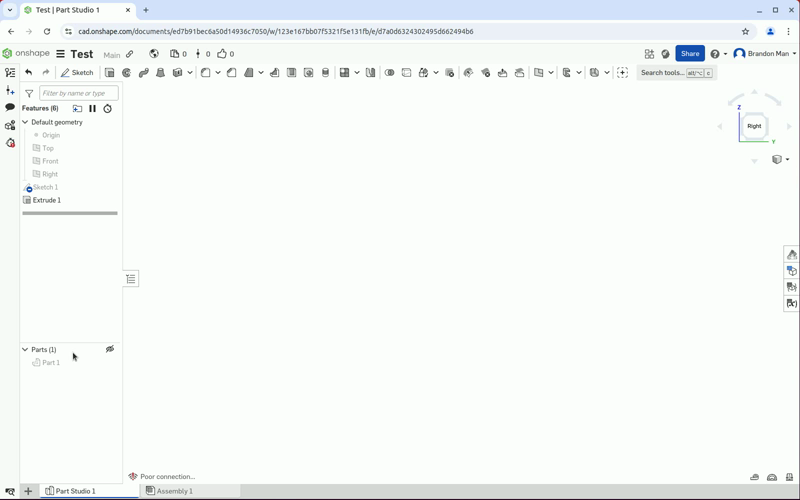
key_up(shift)
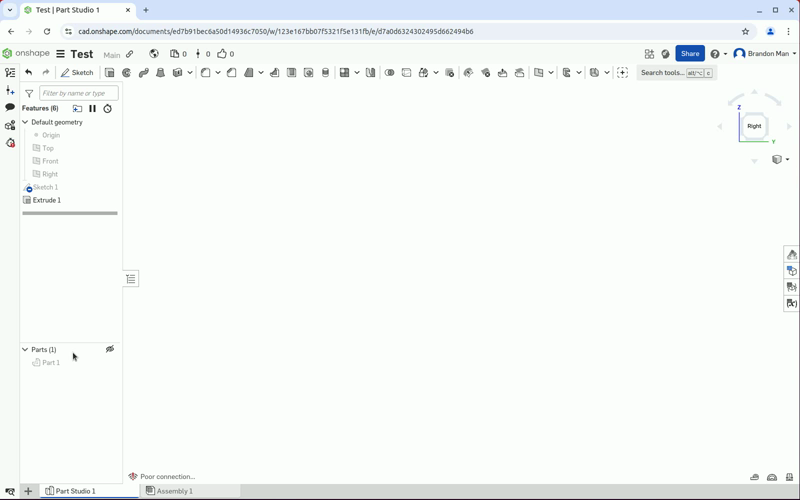
mouse_move(73, 352)
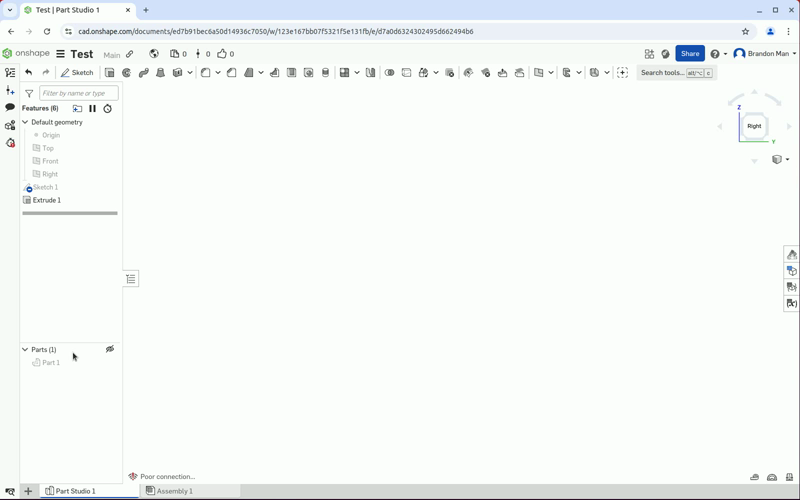
key(shift+y)
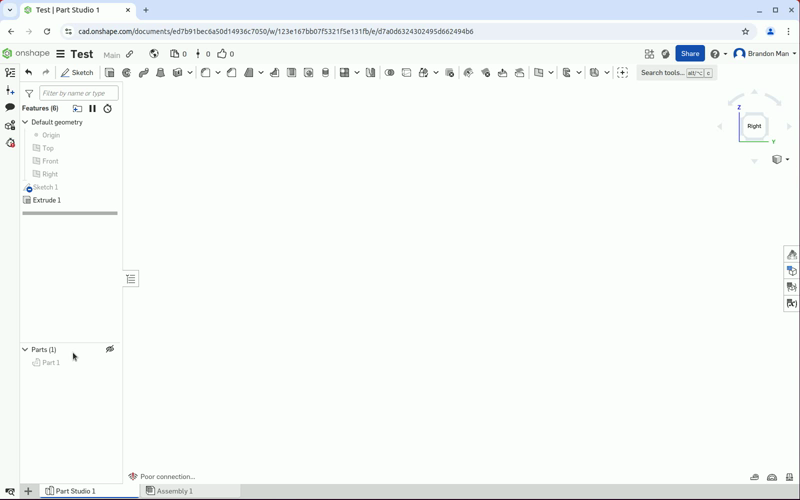
key(shift+s)
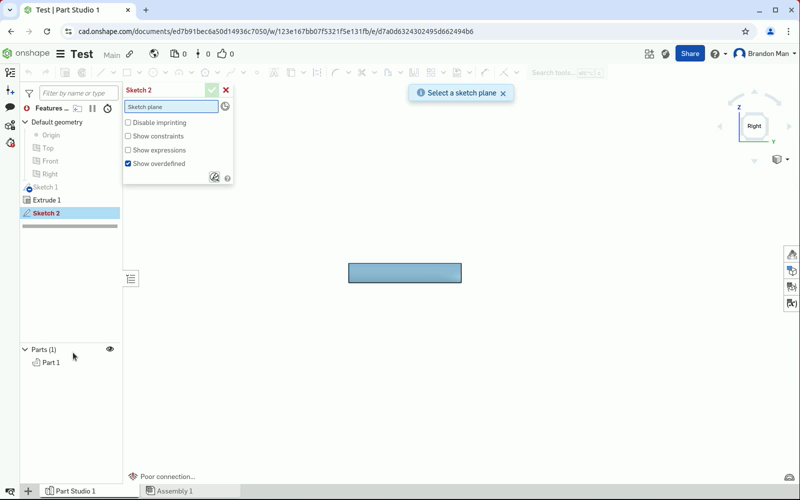
mouse_move(73, 176)
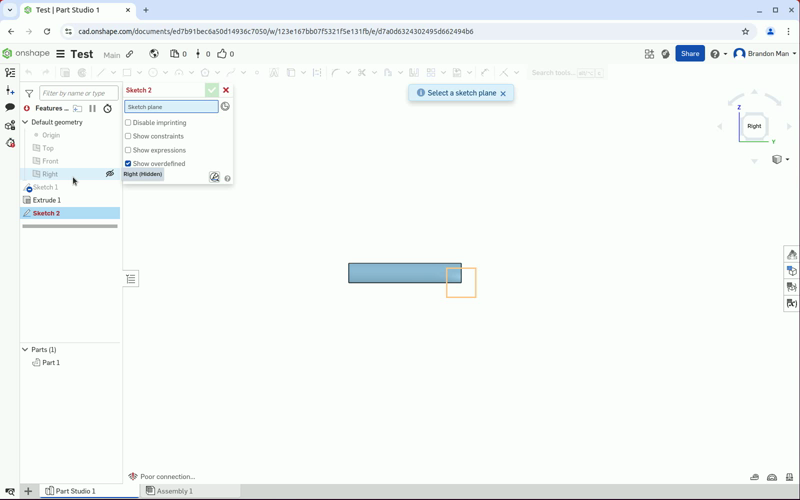
click(73, 176)
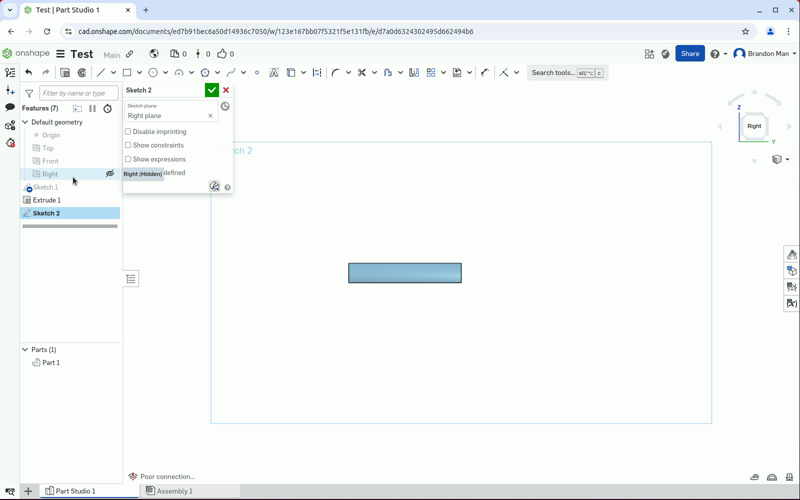
mouse_move(73, 352)
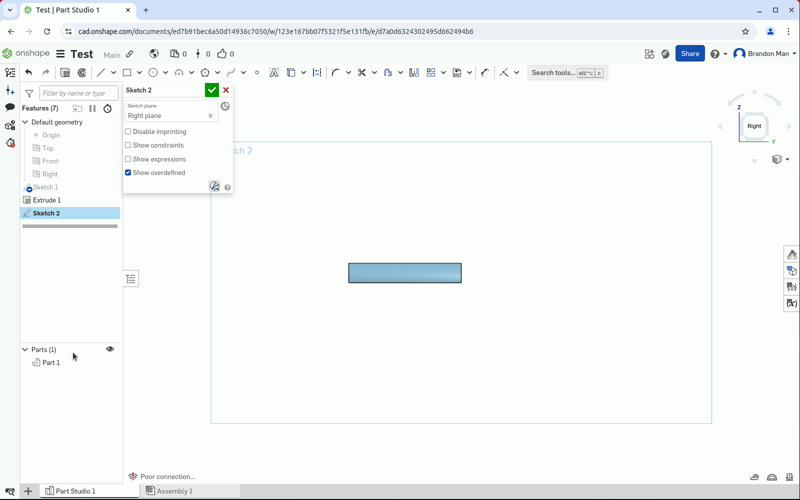
key(y)
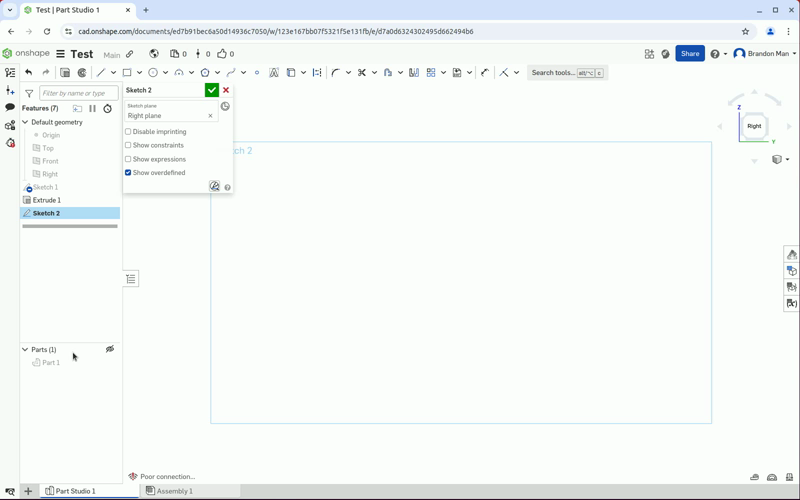
key(l)
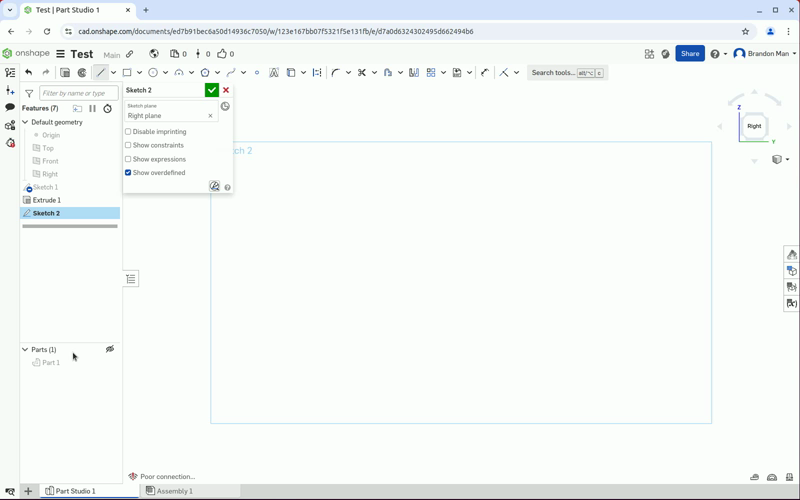
key_down(shift)
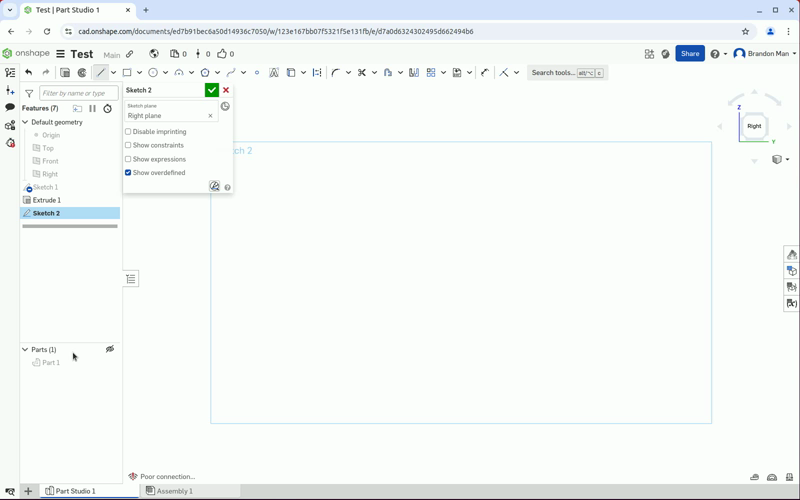
mouse_move(440, 282)
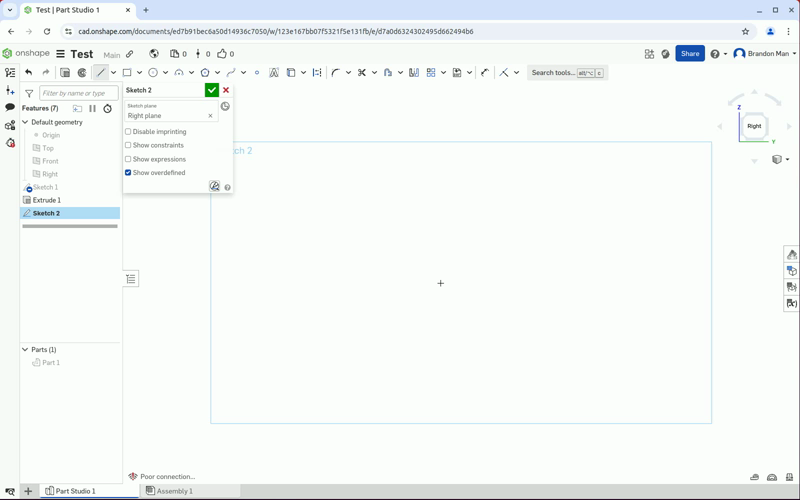
click(440, 282)
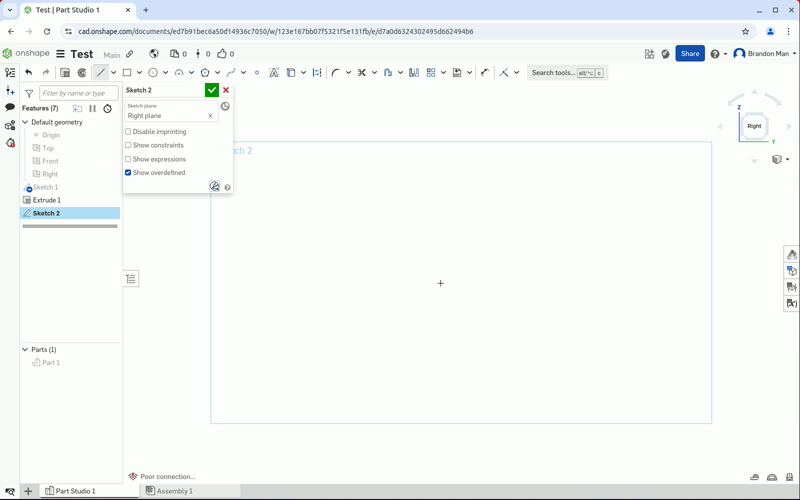
key_up(shift)
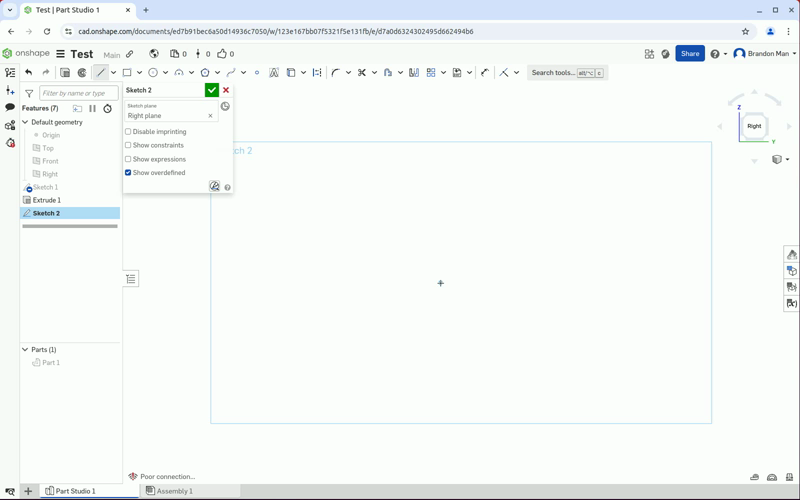
key_down(shift)
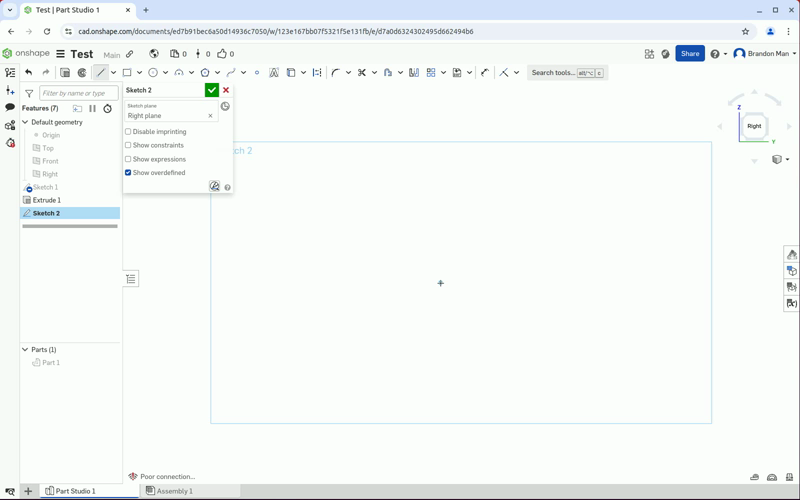
mouse_move(470, 282)
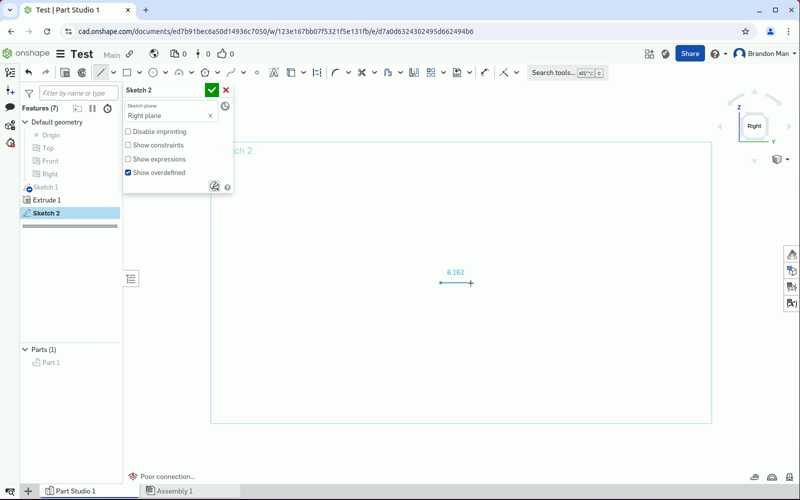
mouse_move(460, 282)
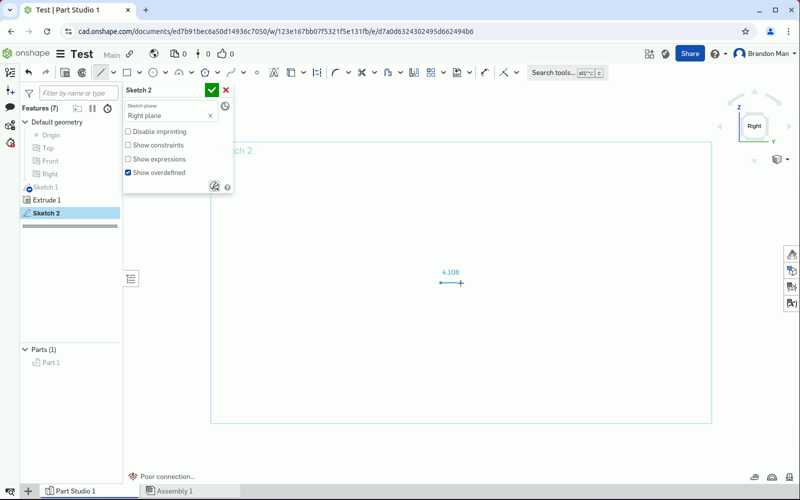
click(460, 282)
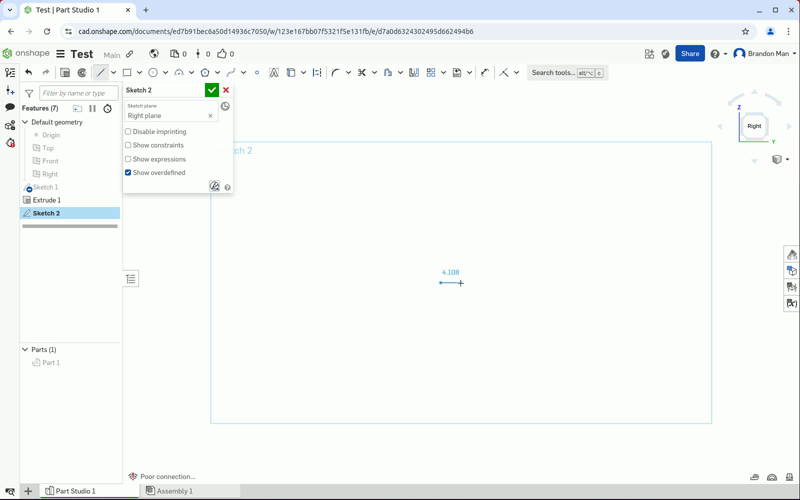
key_up(shift)
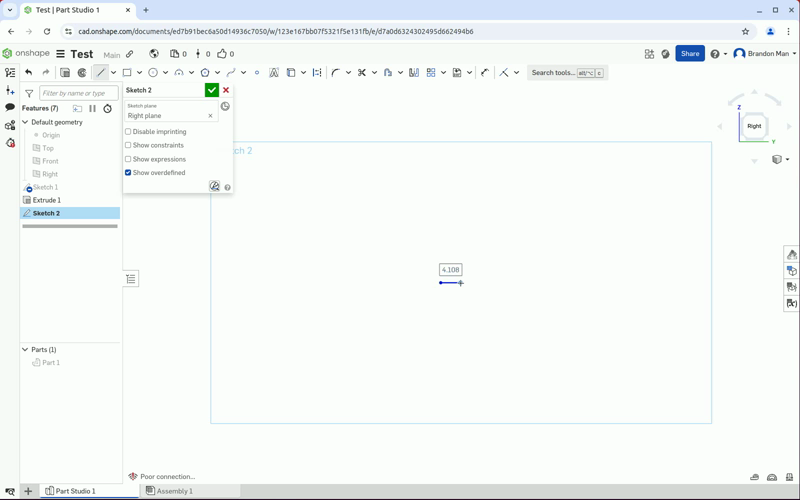
key_down(shift)
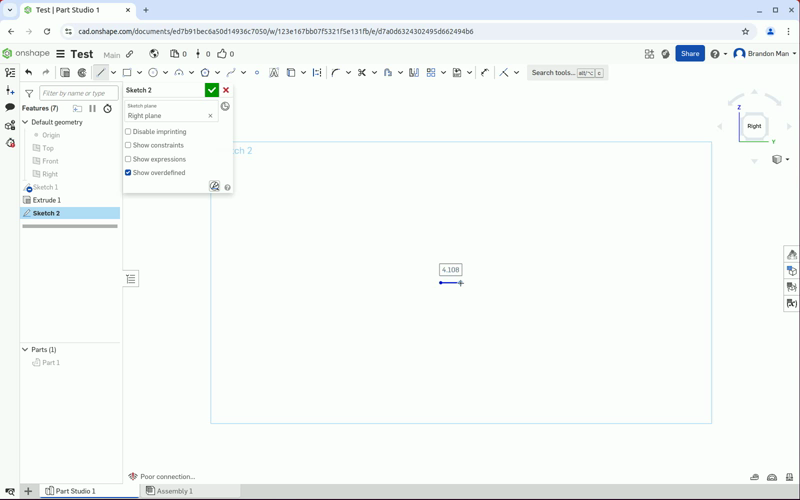
mouse_move(490, 282)
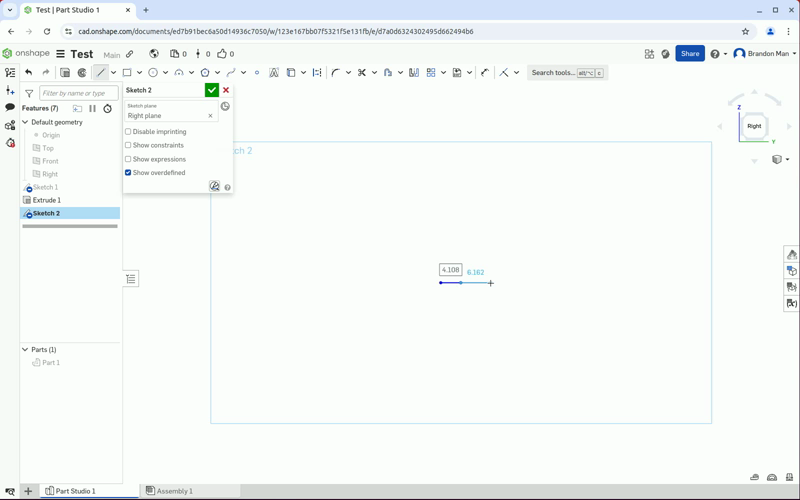
mouse_move(480, 282)
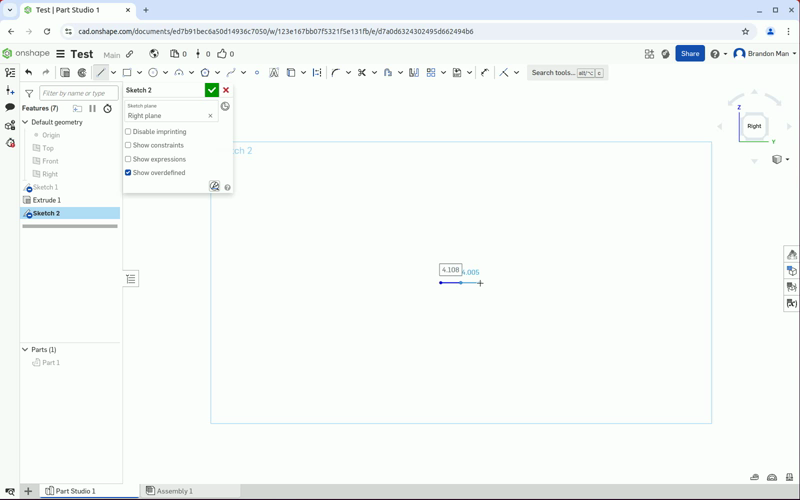
click(480, 282)
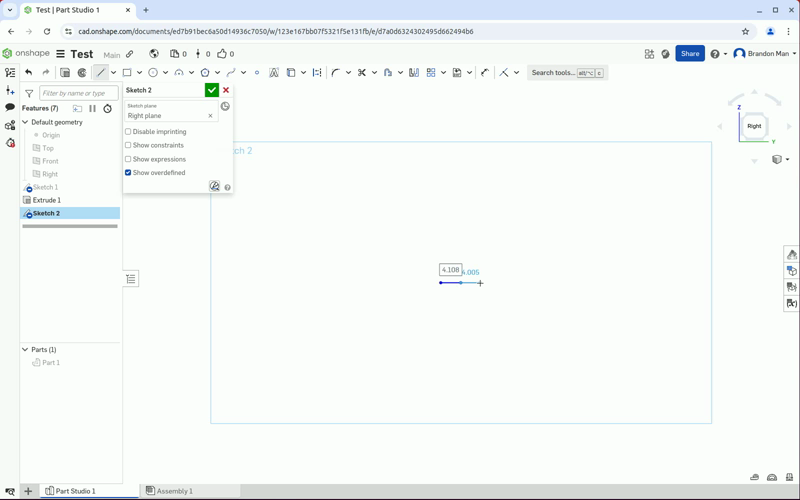
key_up(shift)
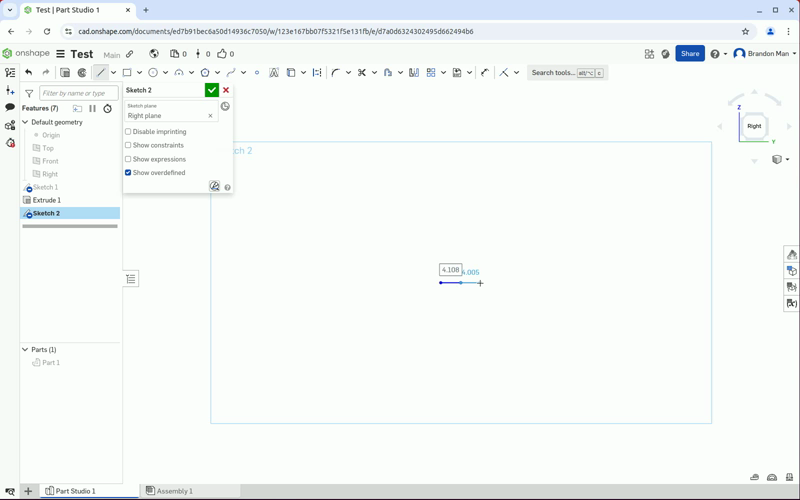
key(esc)
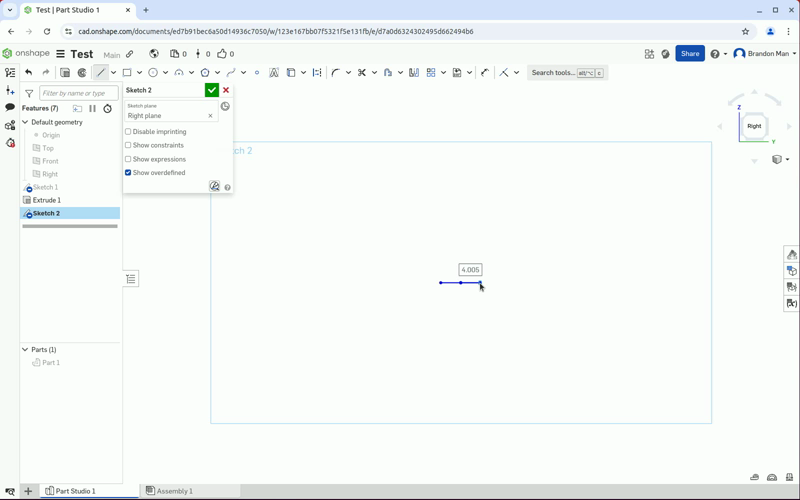
key(a)
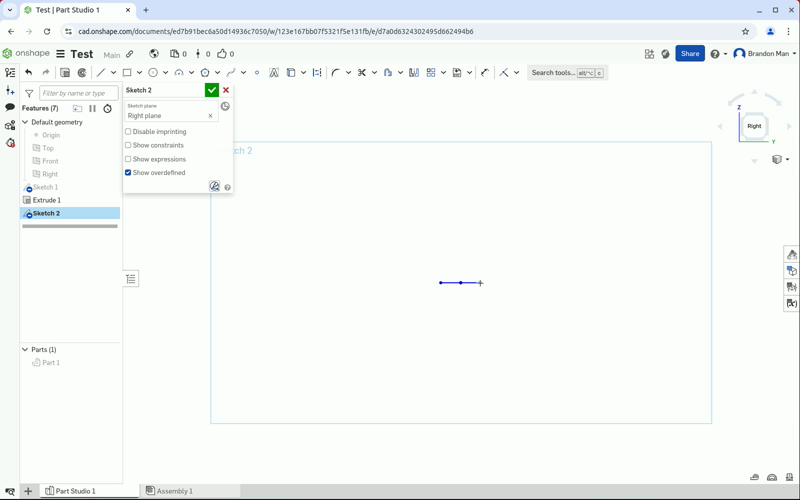
mouse_move(480, 282)
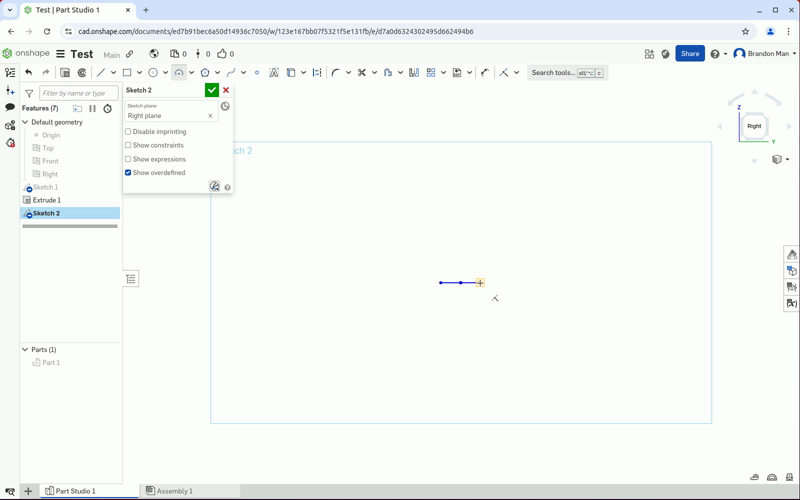
click(480, 282)
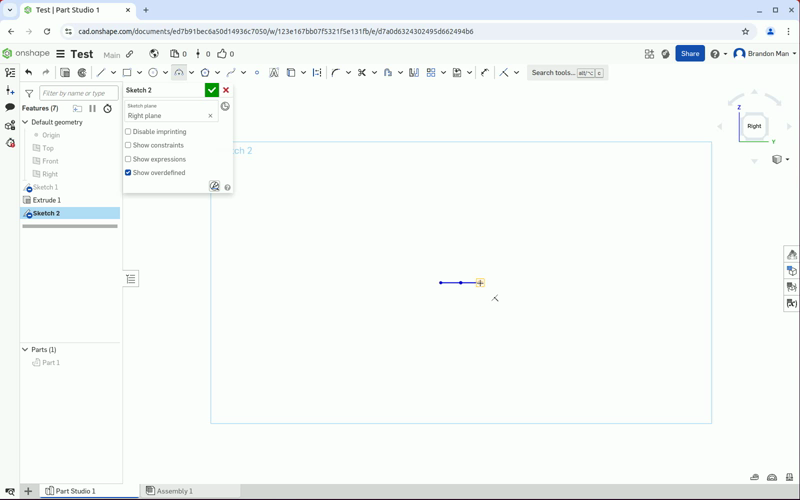
mouse_move(440, 282)
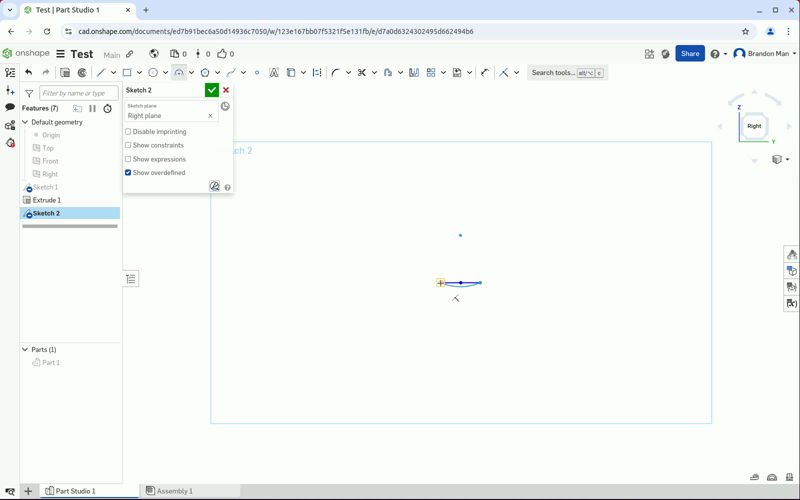
click(440, 282)
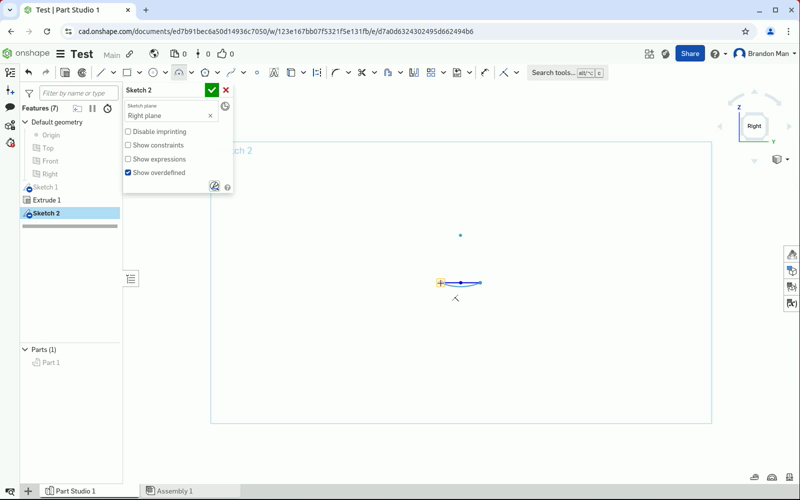
key_down(shift)
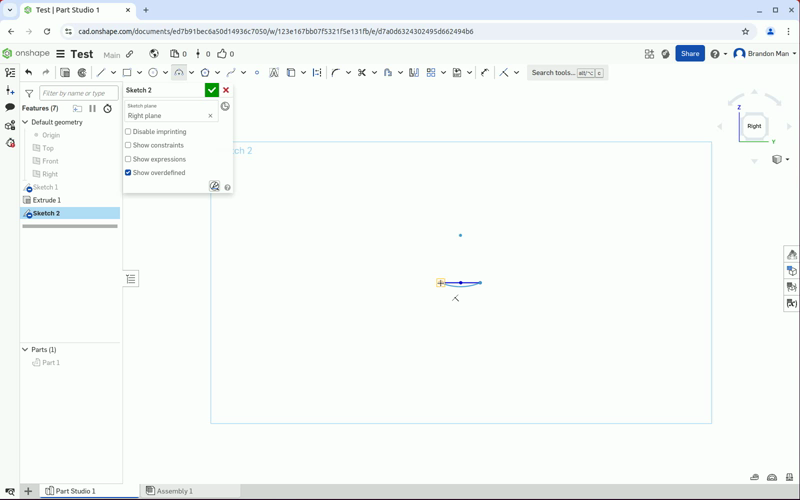
mouse_move(460, 263)
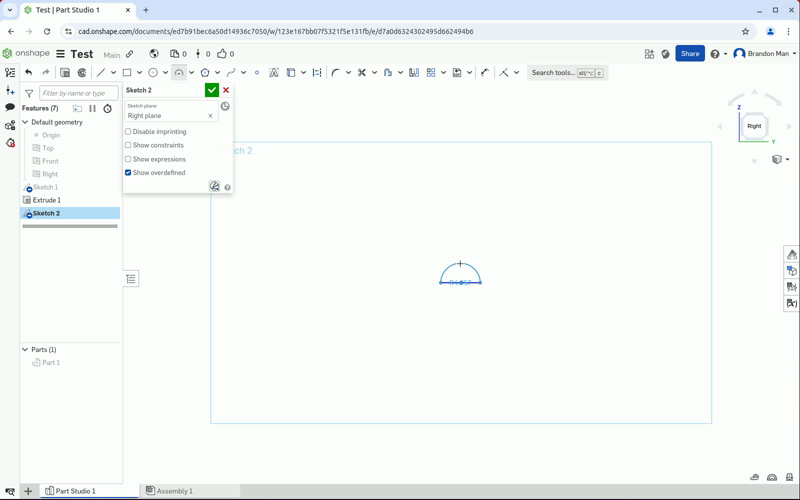
click(460, 263)
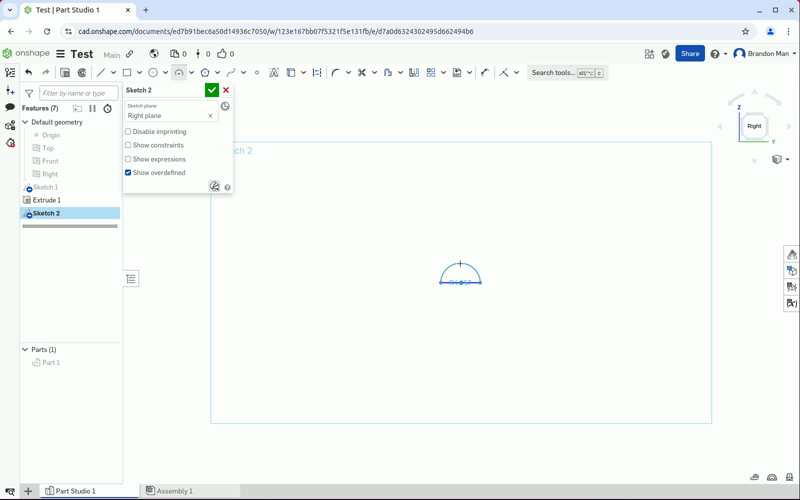
key_up(shift)
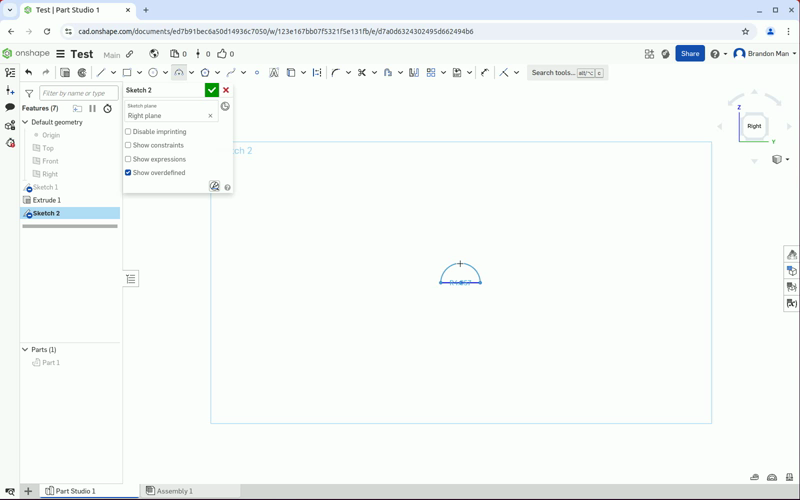
key(esc)
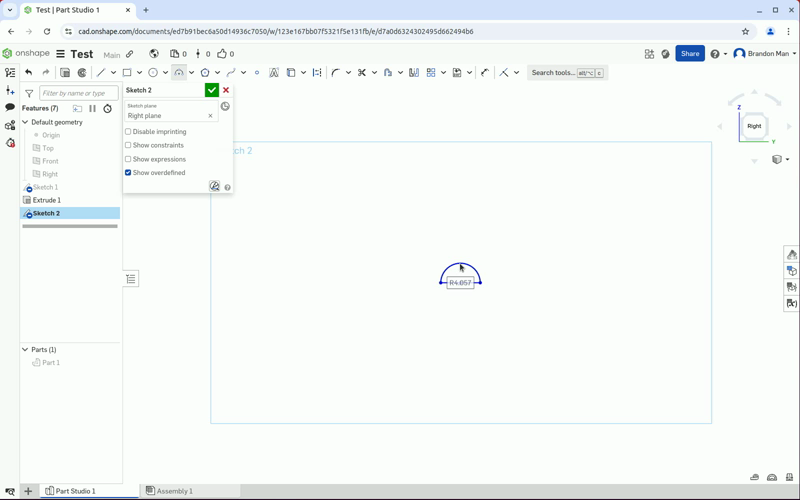
mouse_move(472, 277)
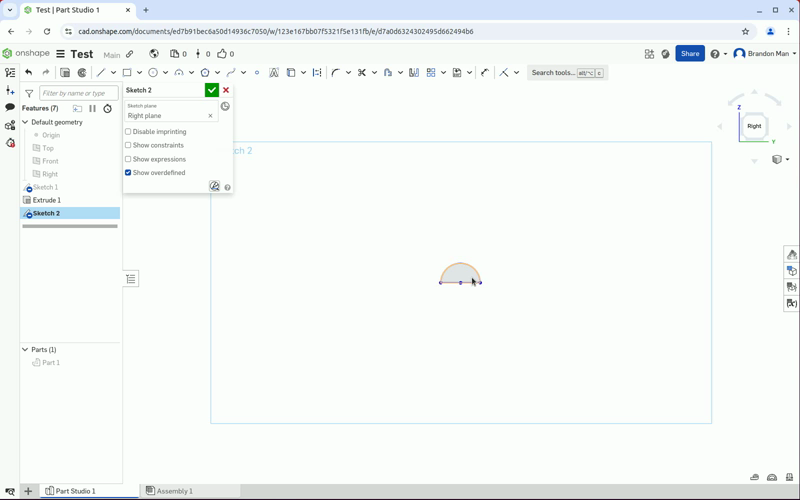
scroll(6)
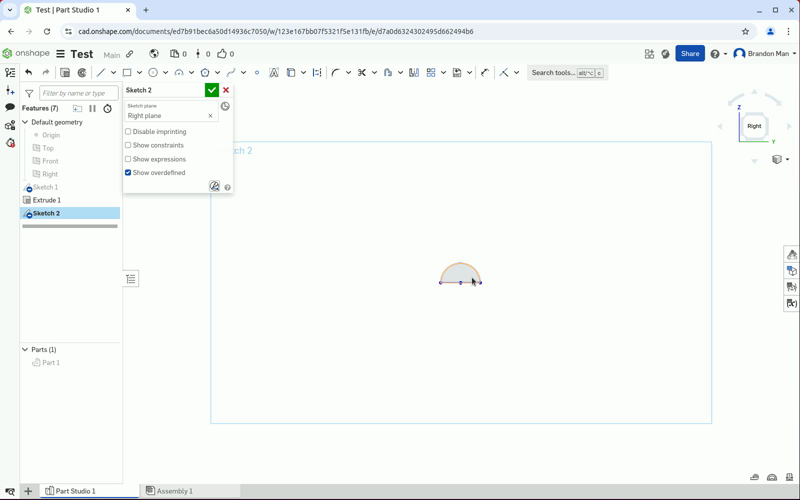
scroll(6)
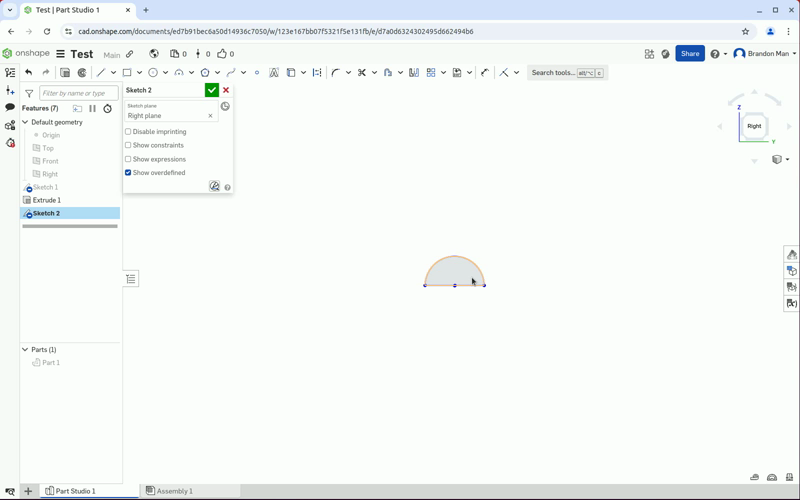
scroll(6)
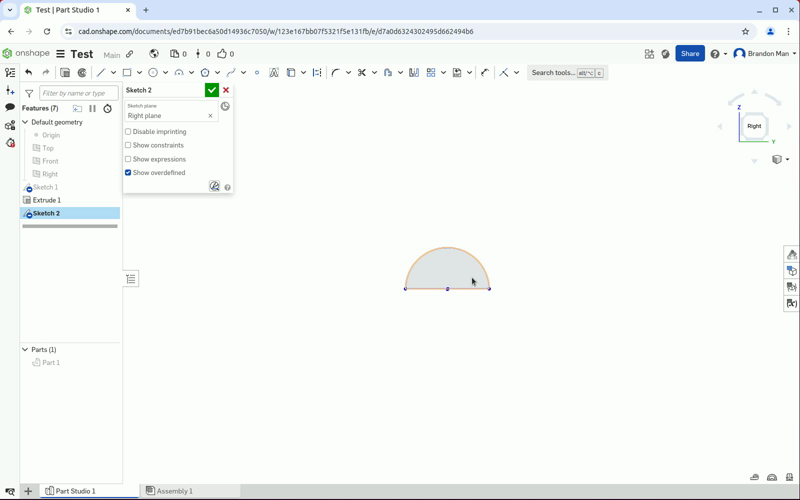
scroll(6)
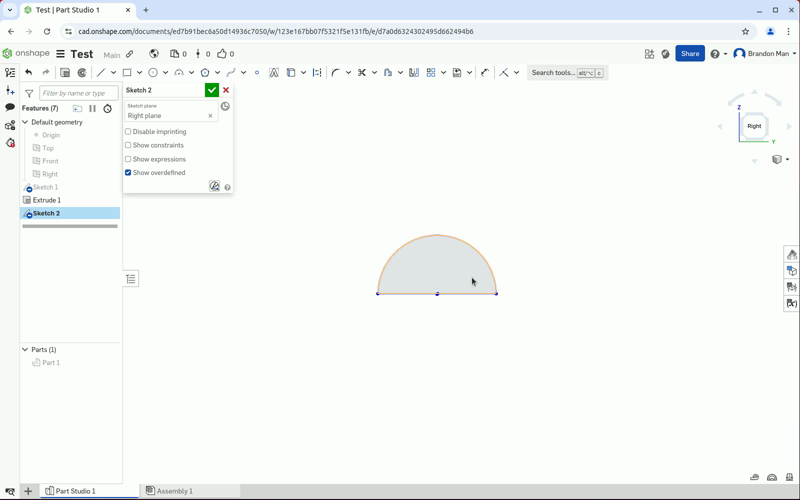
scroll(6)
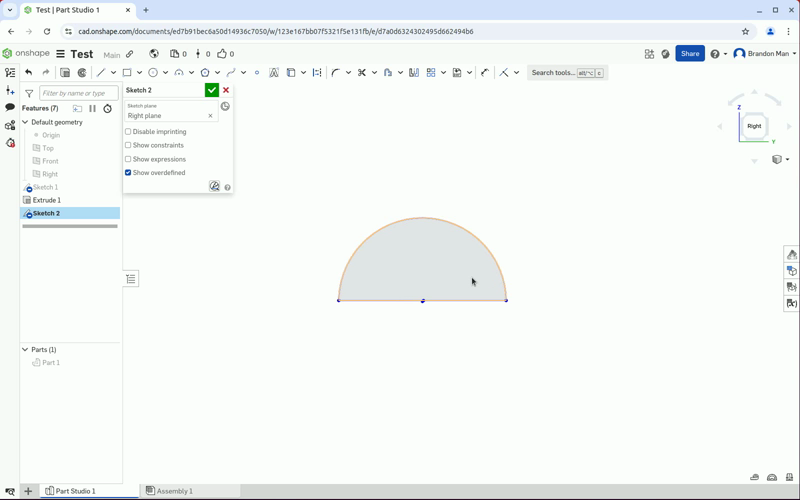
scroll(6)
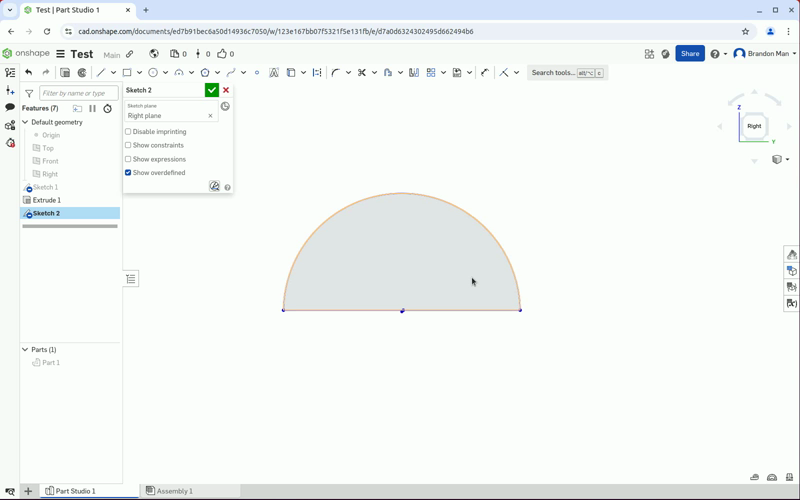
scroll(6)
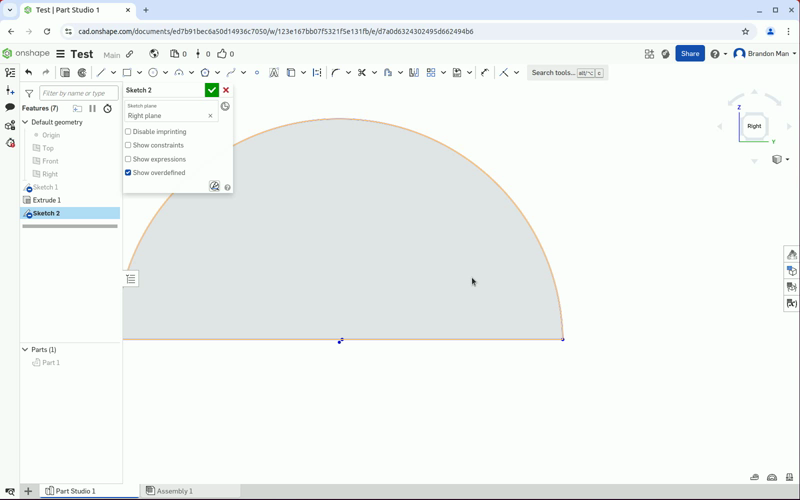
click(472, 277)
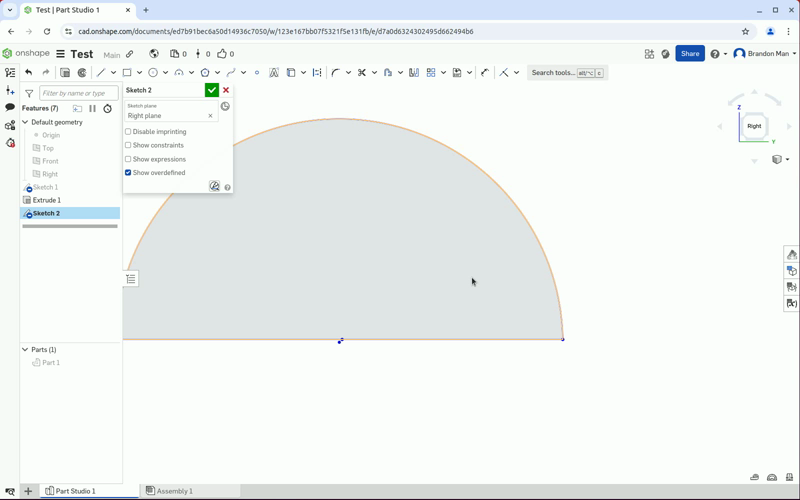
scroll(-6)
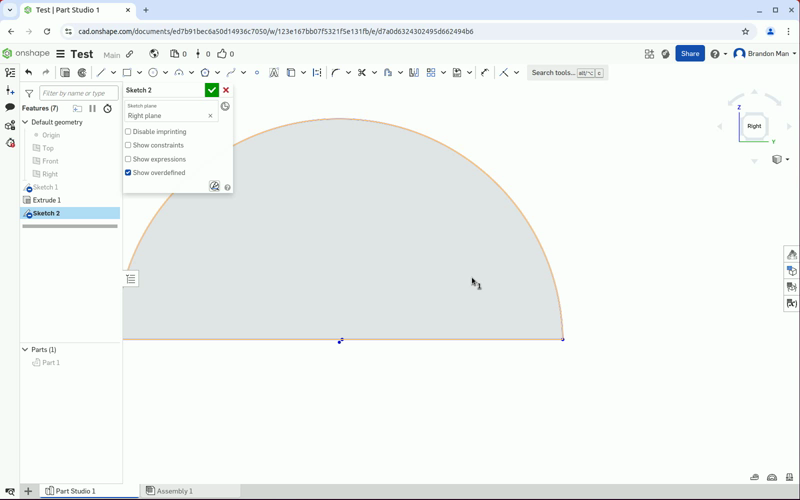
scroll(-6)
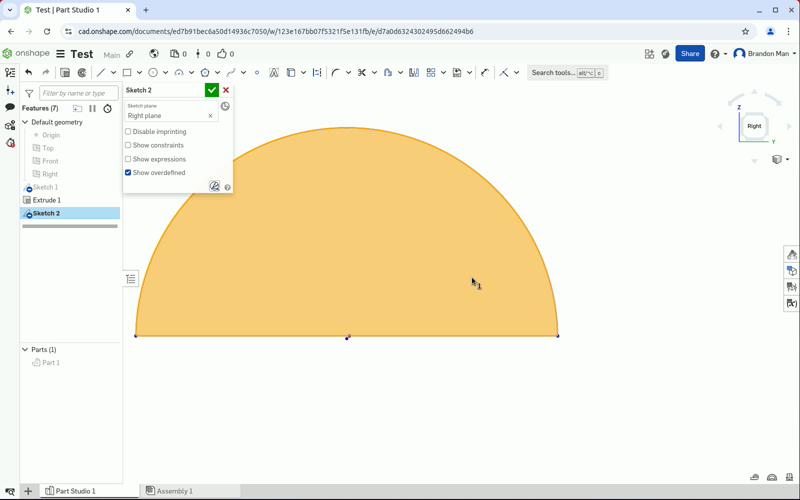
scroll(-6)
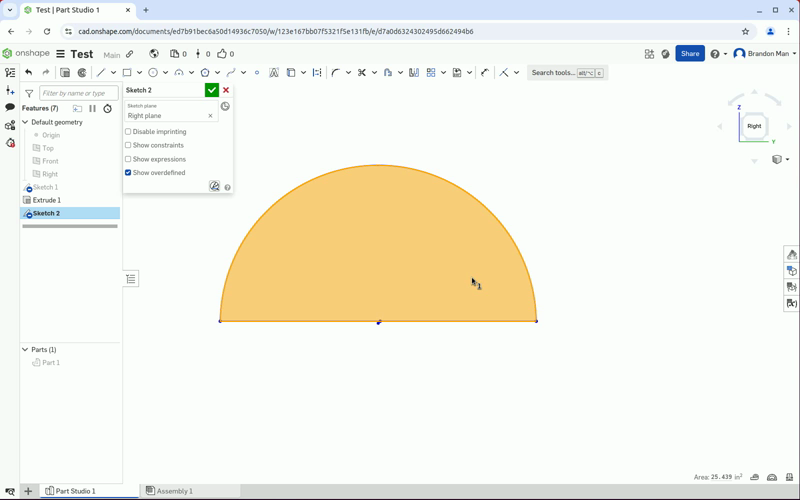
scroll(-6)
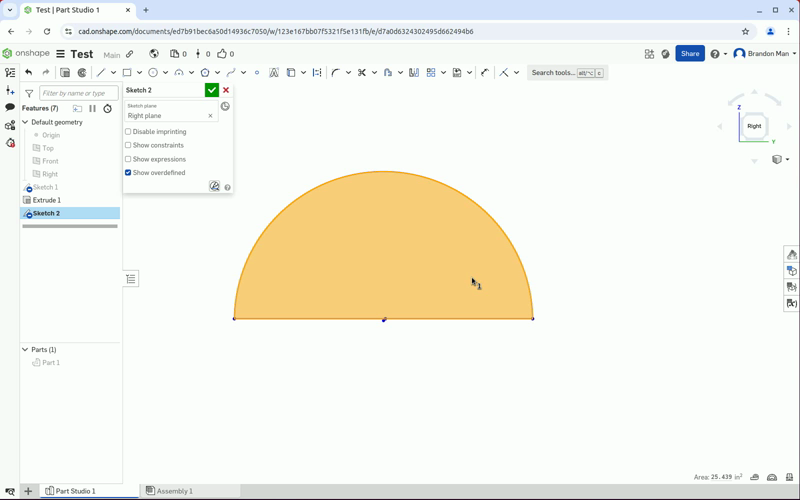
scroll(-6)
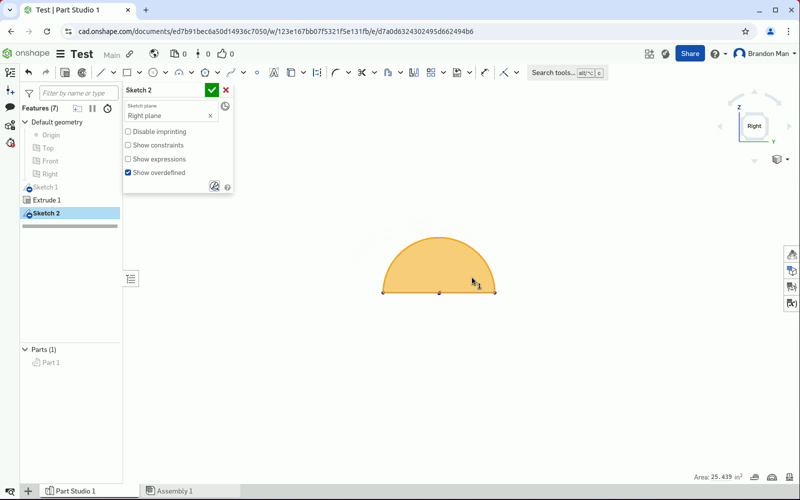
scroll(-6)
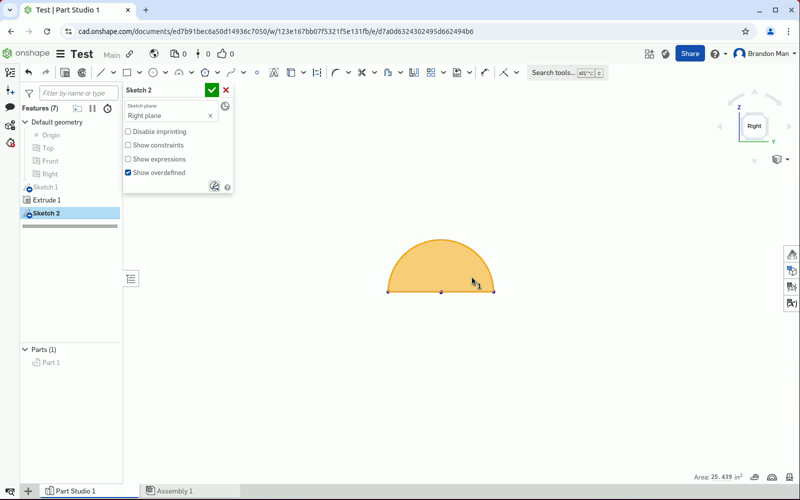
scroll(-6)
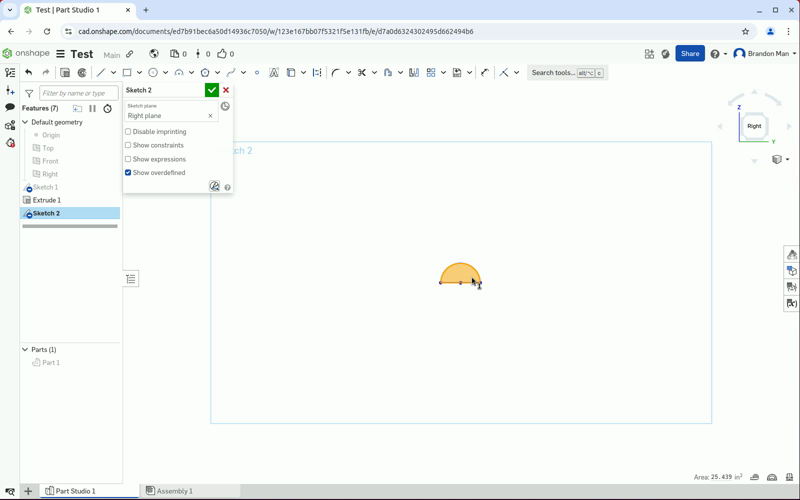
mouse_move(73, 352)
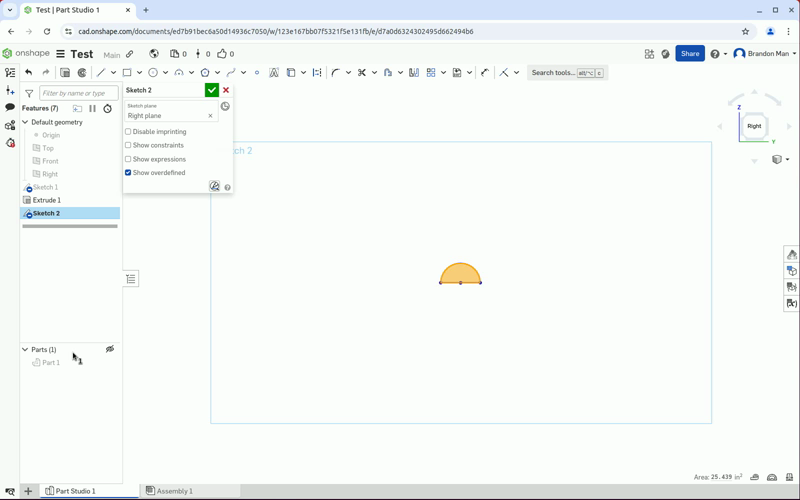
key(shift+y)
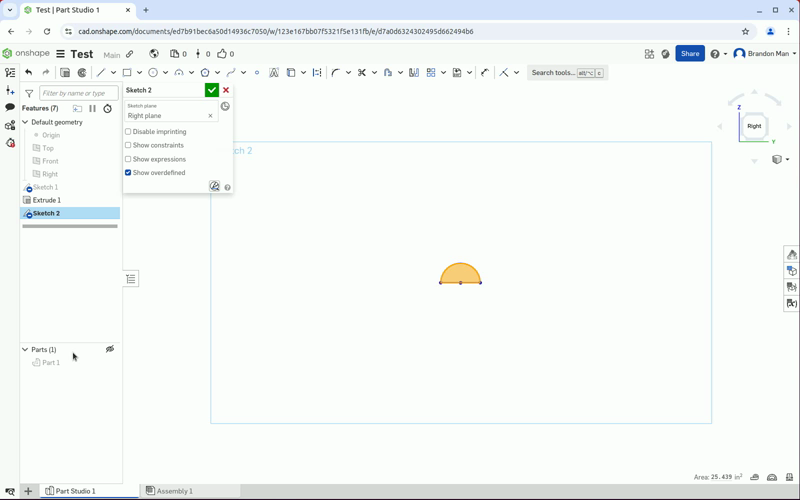
key(shift+e)
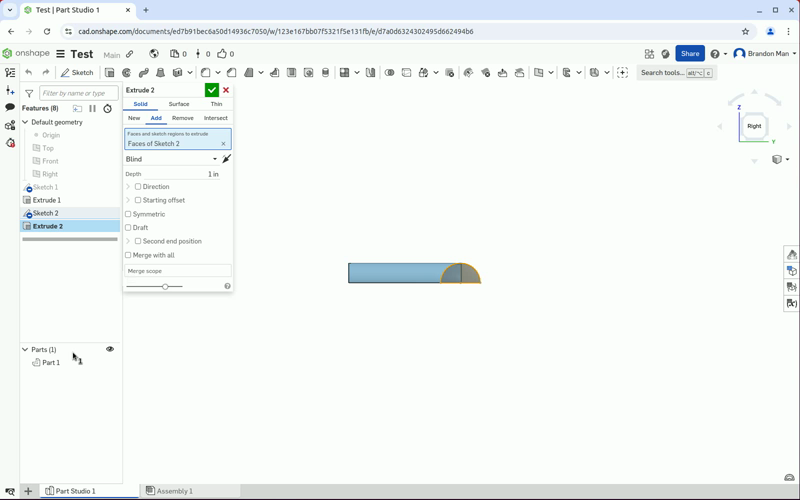
mouse_move(143, 106)
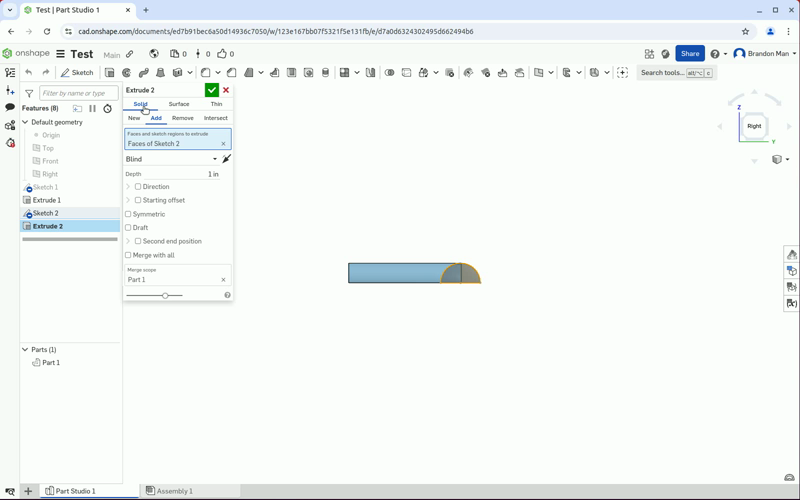
click(143, 106)
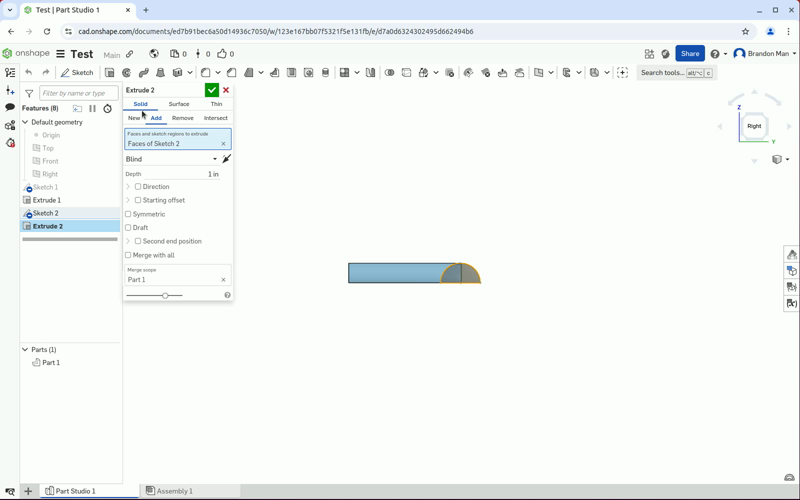
mouse_move(137, 120)
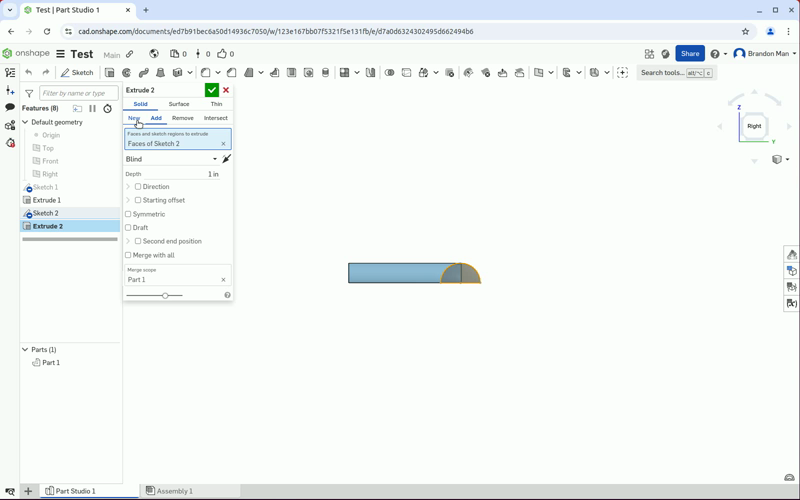
click(137, 120)
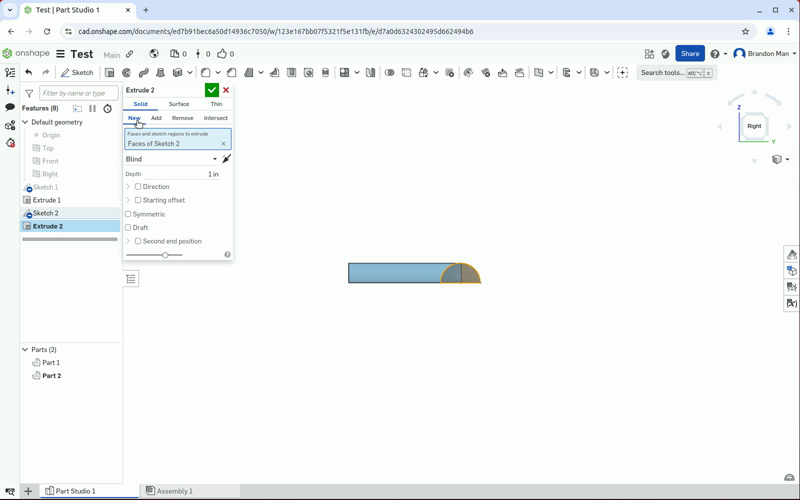
key(tab, 4)
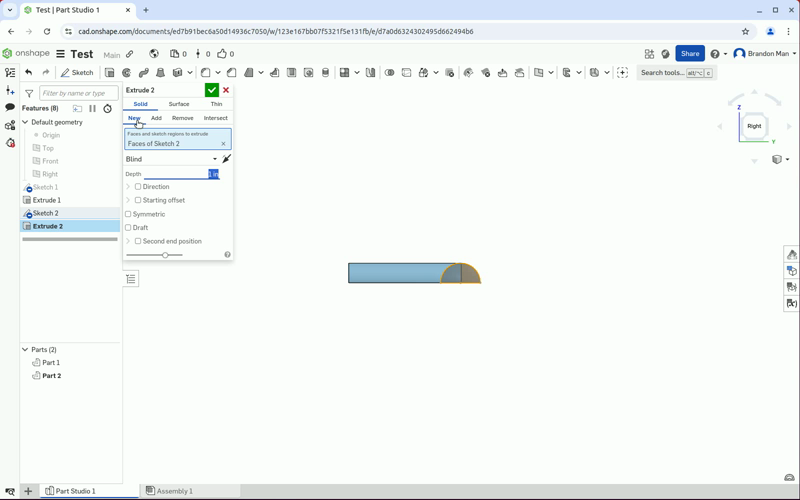
text(11.554)
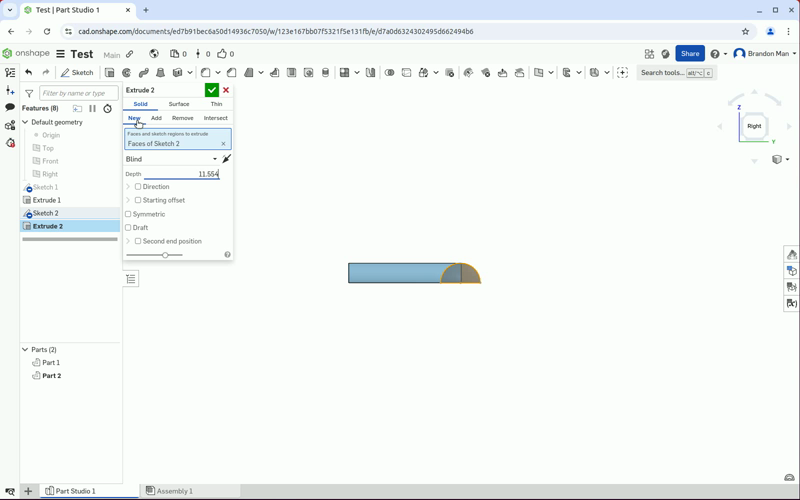
key(tab, 3)
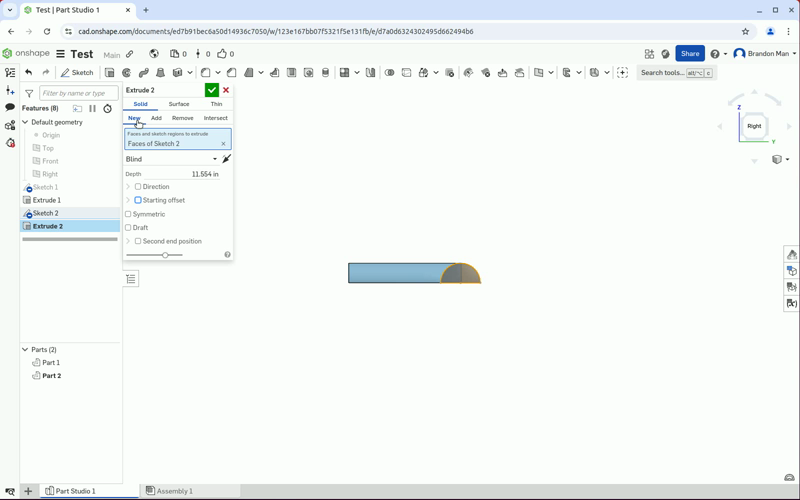
key(tab, 2)
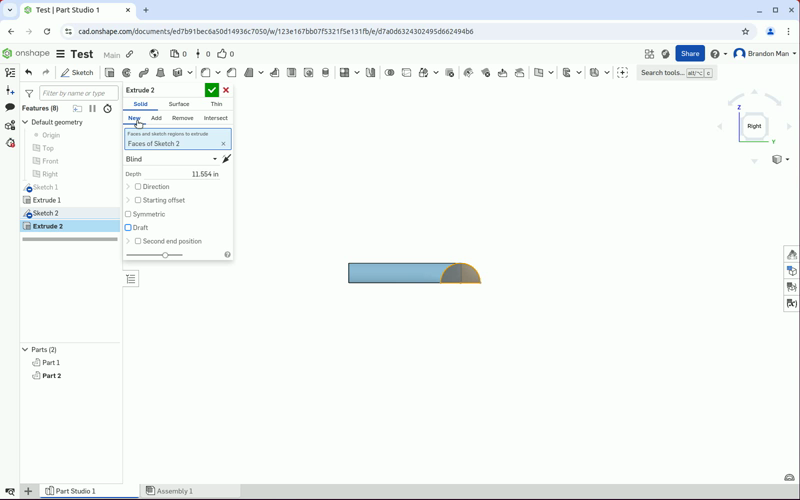
key(space)
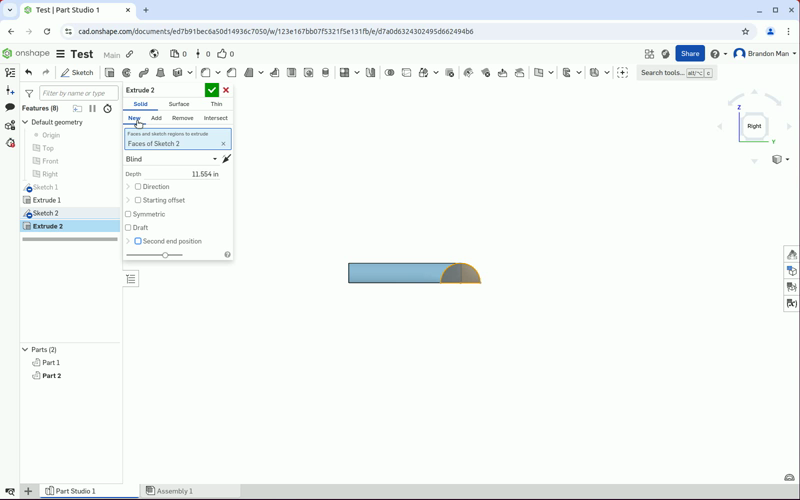
key(tab, 3)
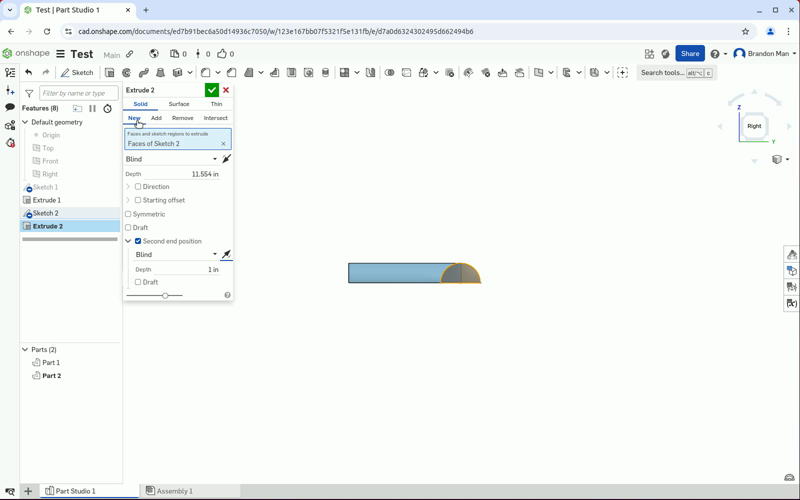
text(11.554)
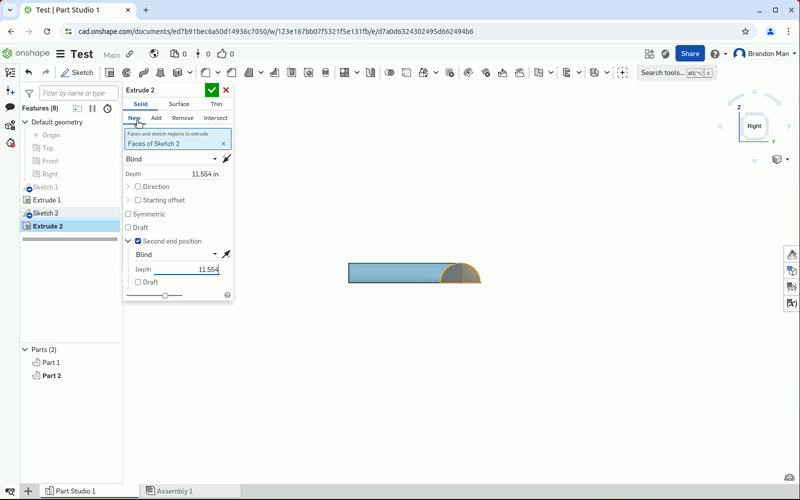
key(enter)
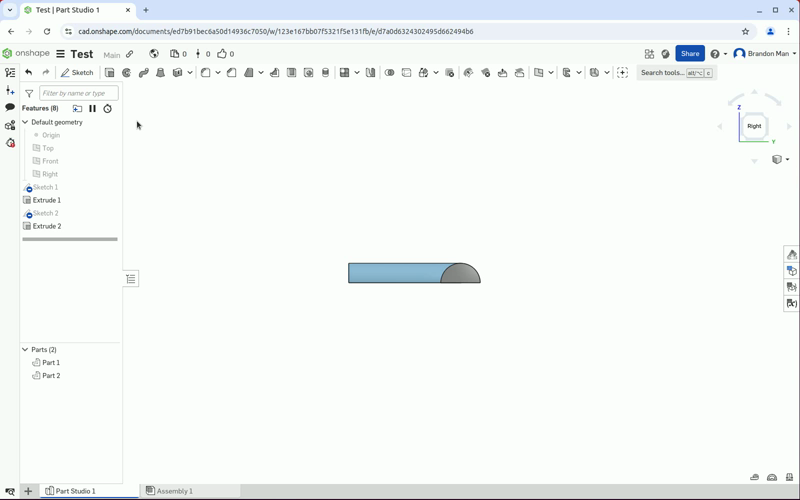
key(shift+h)
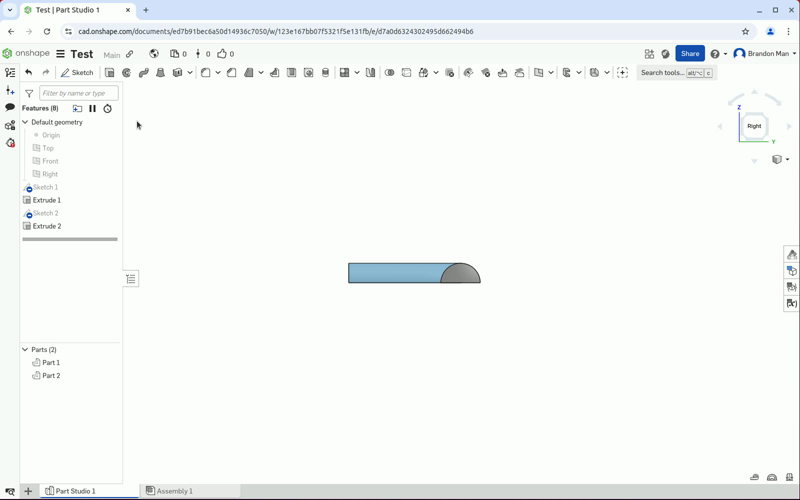
key(shift+h)
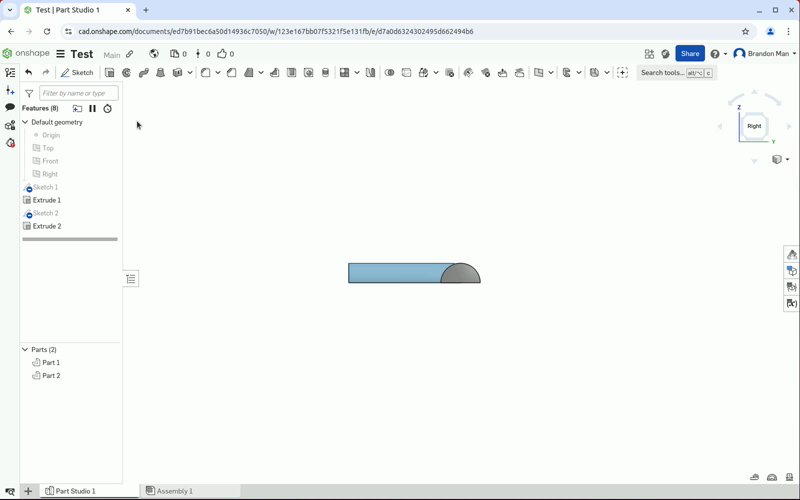
mouse_move(73, 189)
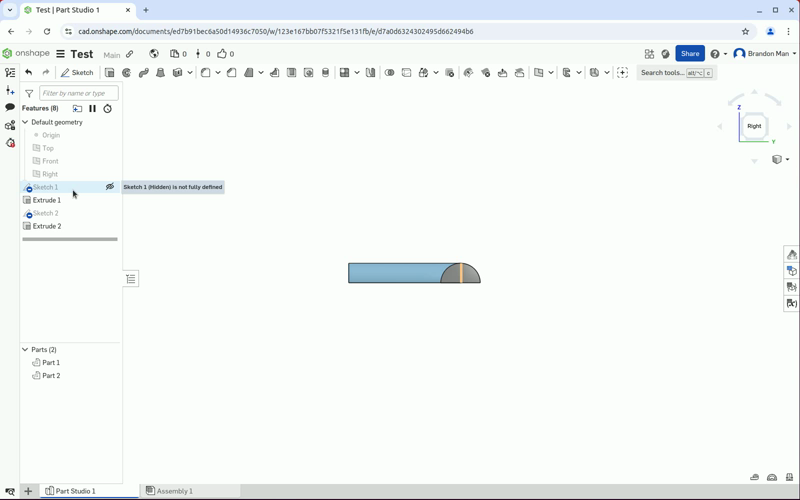
click(73, 189)
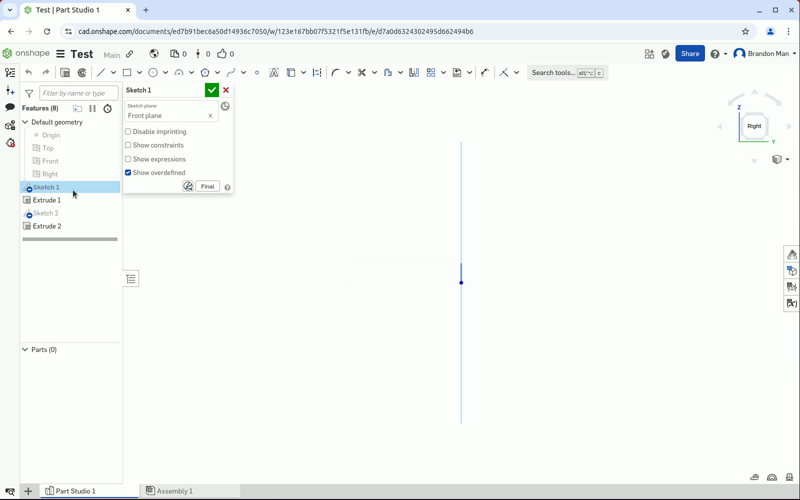
mouse_move(229, 92)
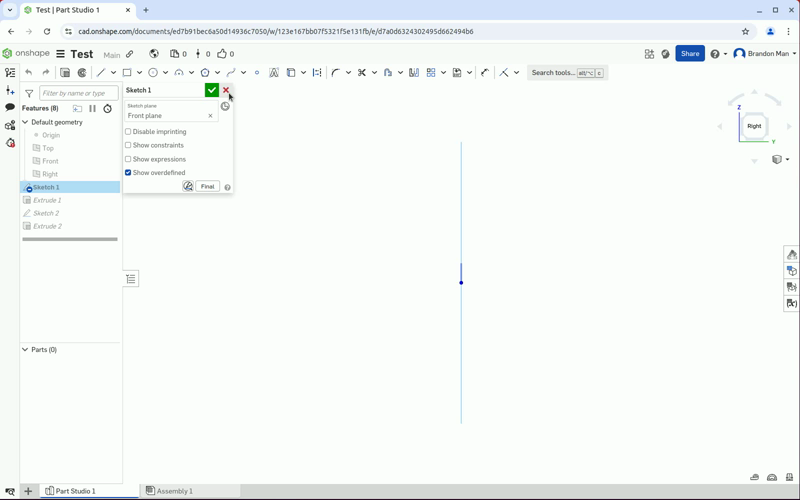
click(229, 92)
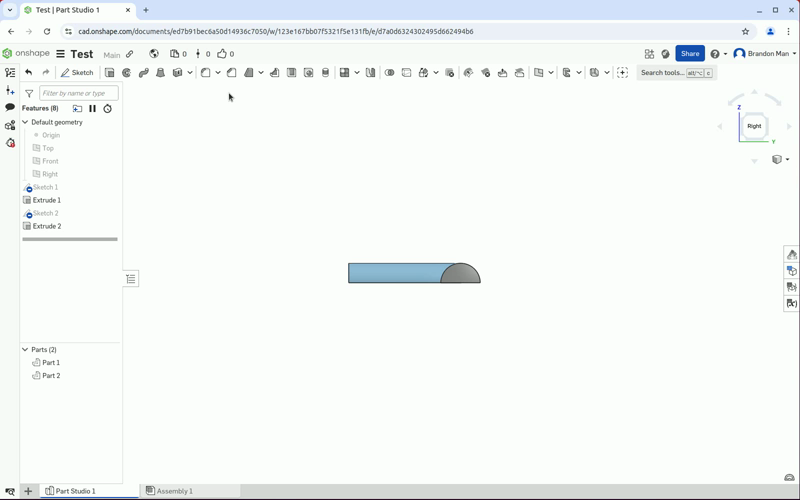
mouse_move(73, 352)
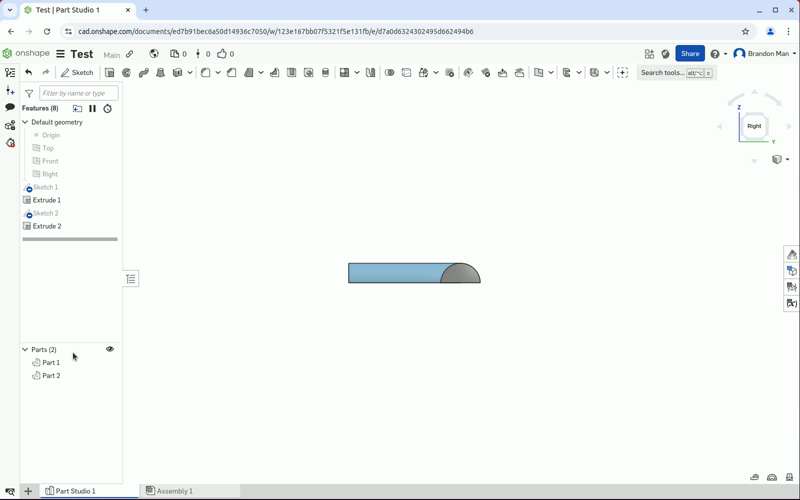
key(y)
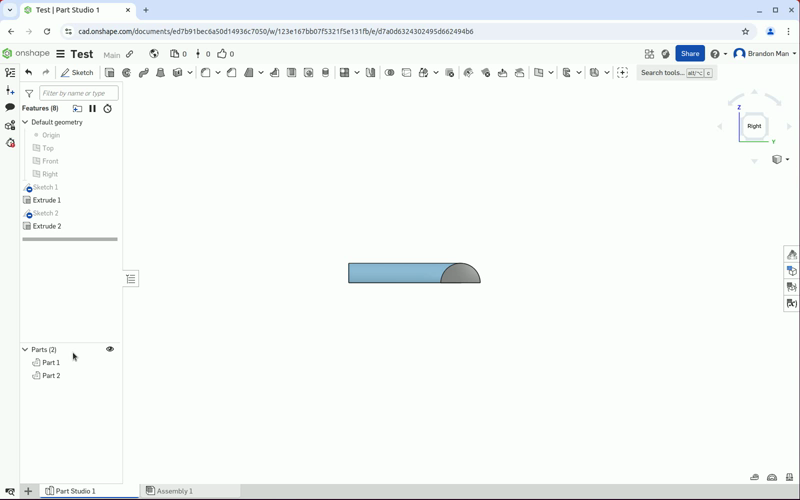
key(shift+p)
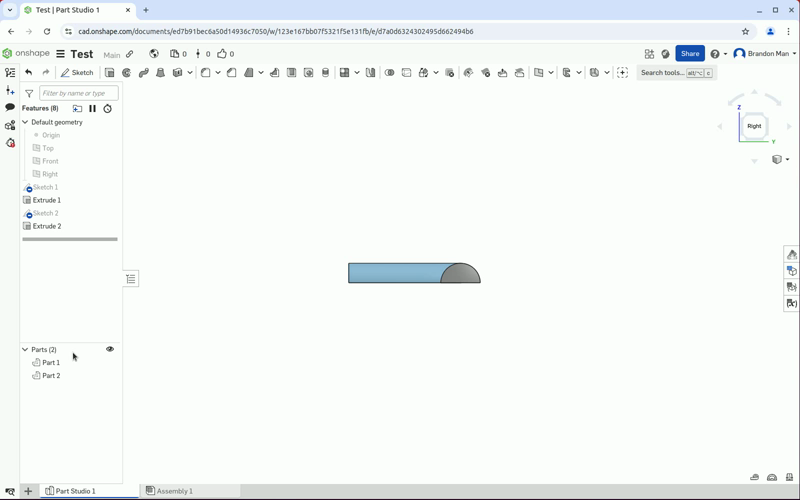
key(space)
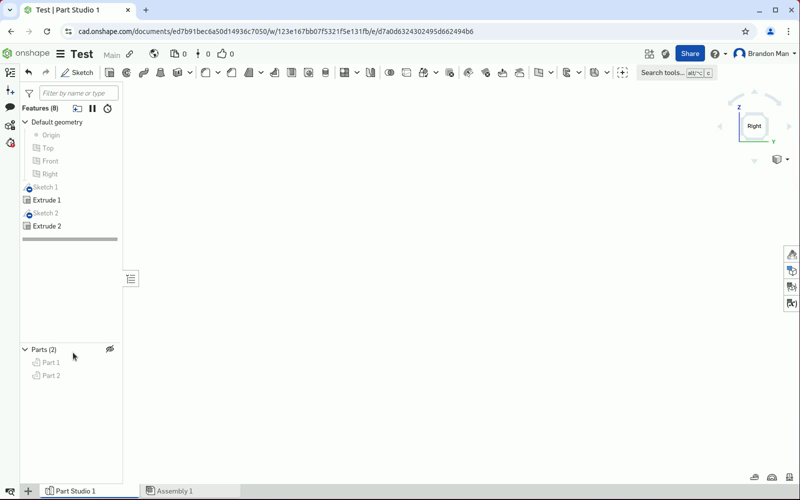
key_down(shift)
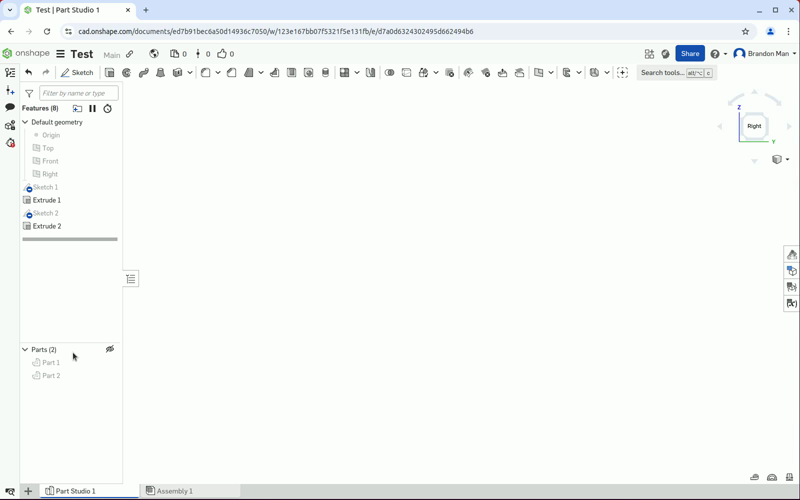
key(right)
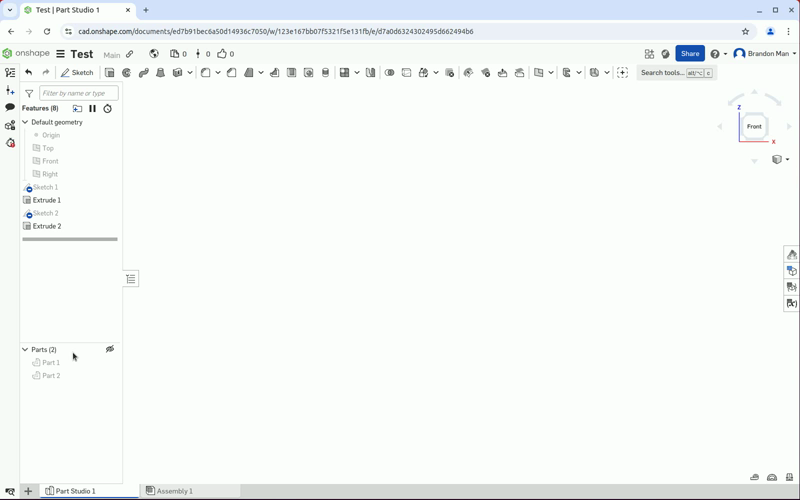
key_up(shift)
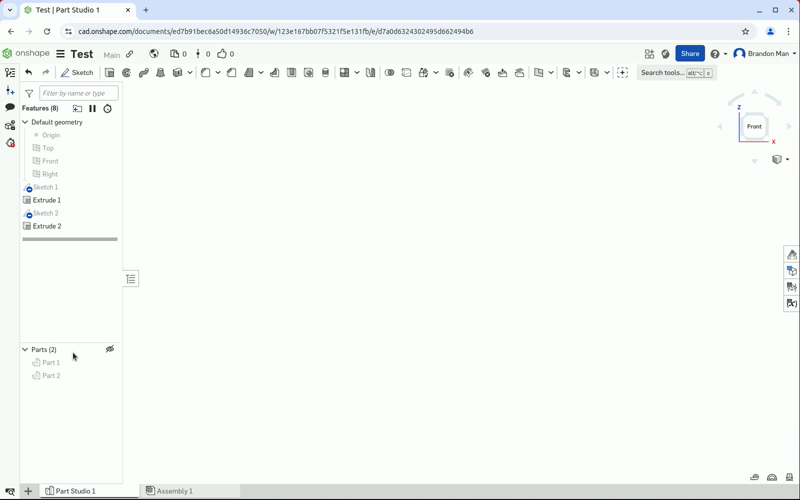
mouse_move(73, 352)
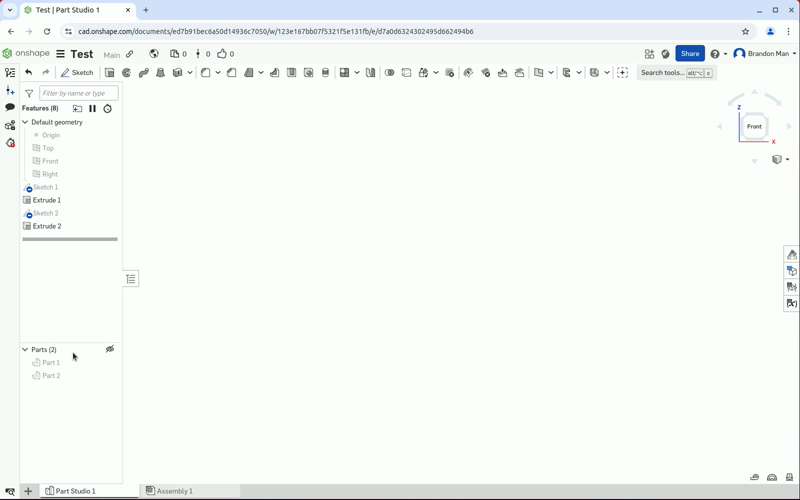
key(shift+y)
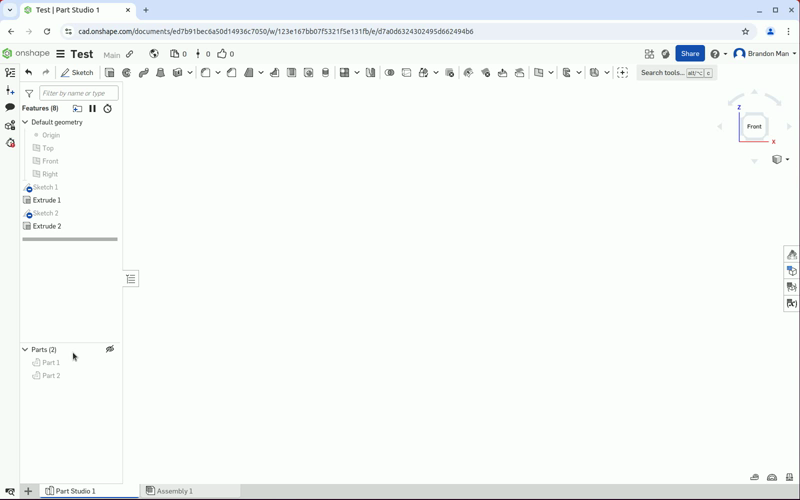
key(shift+s)
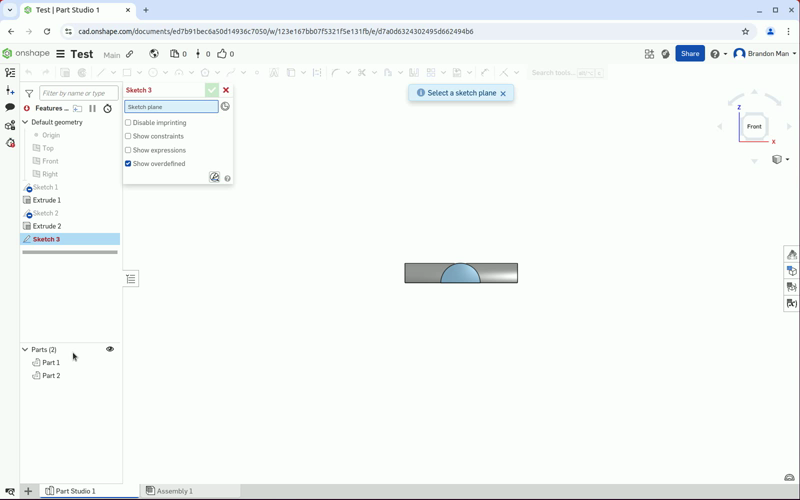
mouse_move(73, 163)
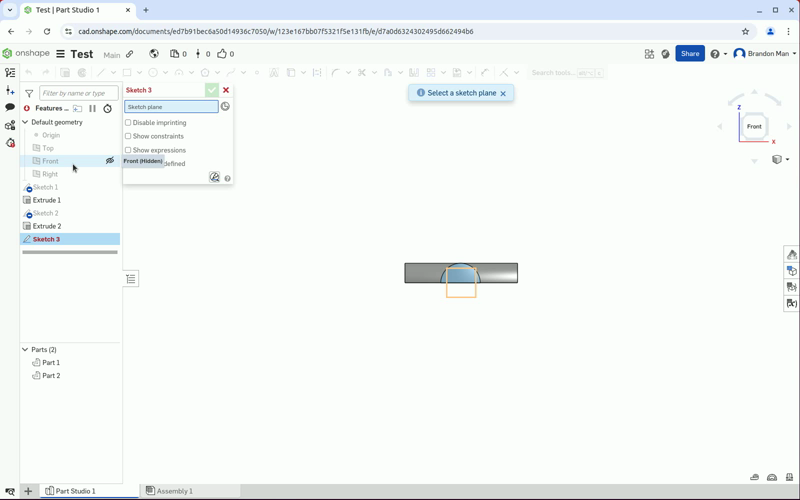
click(73, 163)
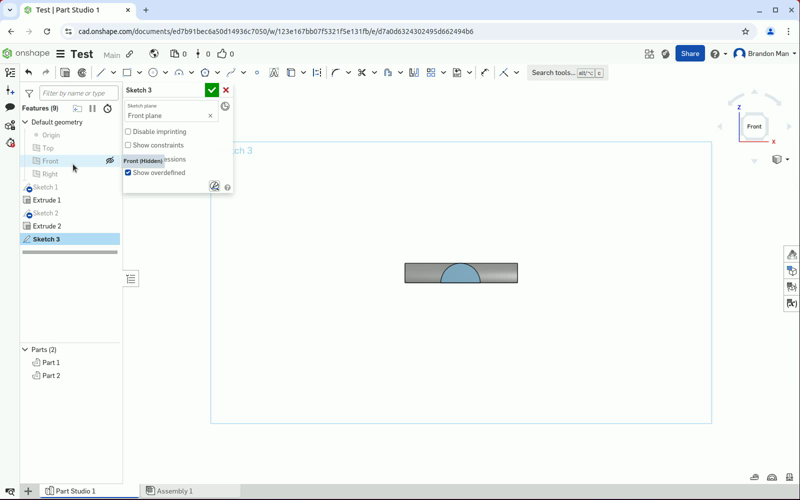
mouse_move(73, 352)
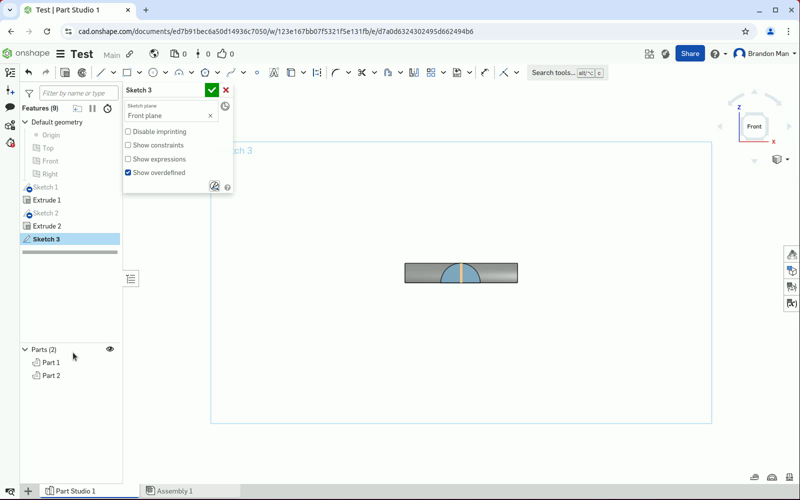
key(y)
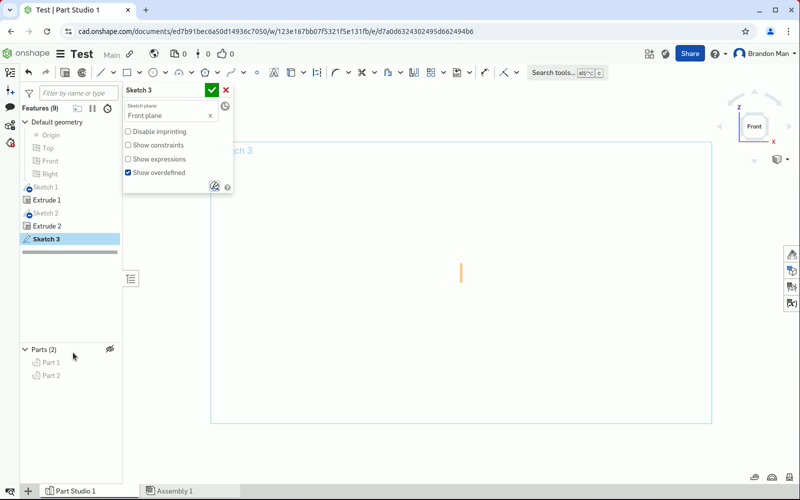
key(c)
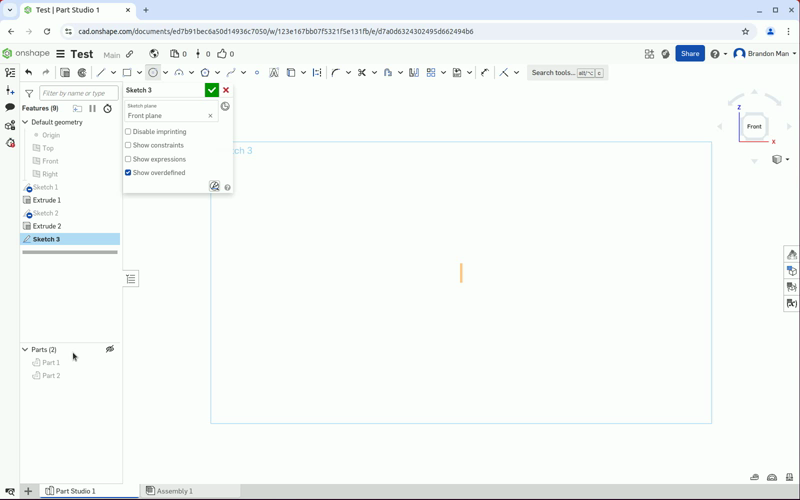
key_down(shift)
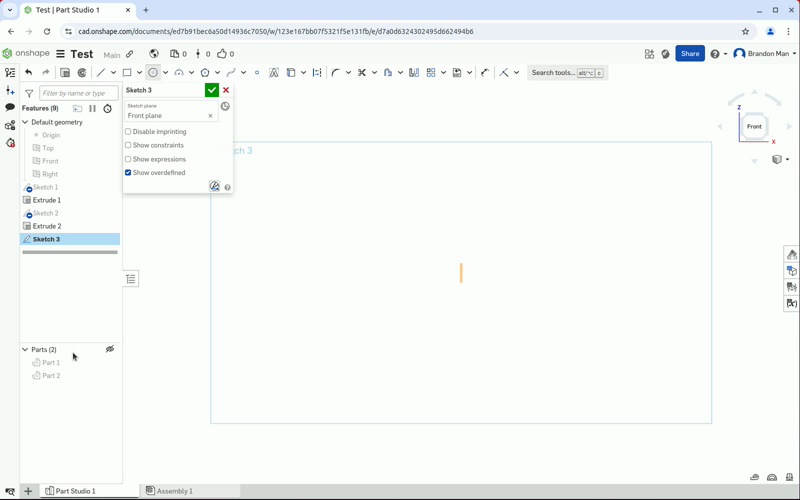
mouse_move(461, 282)
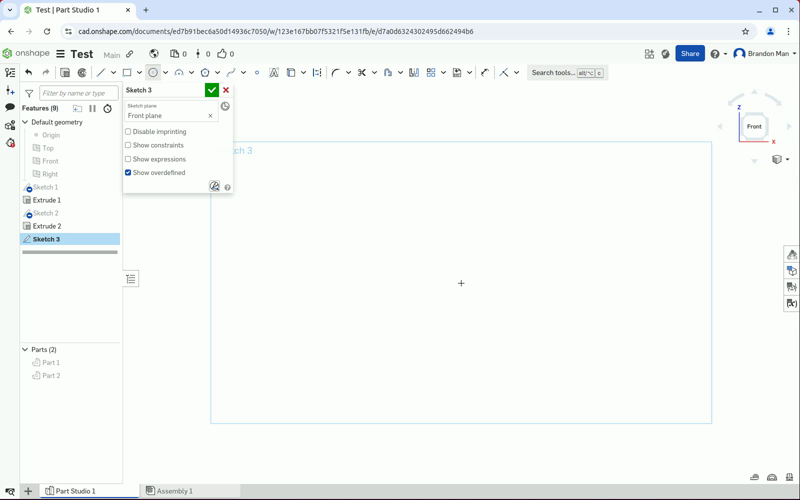
click(461, 282)
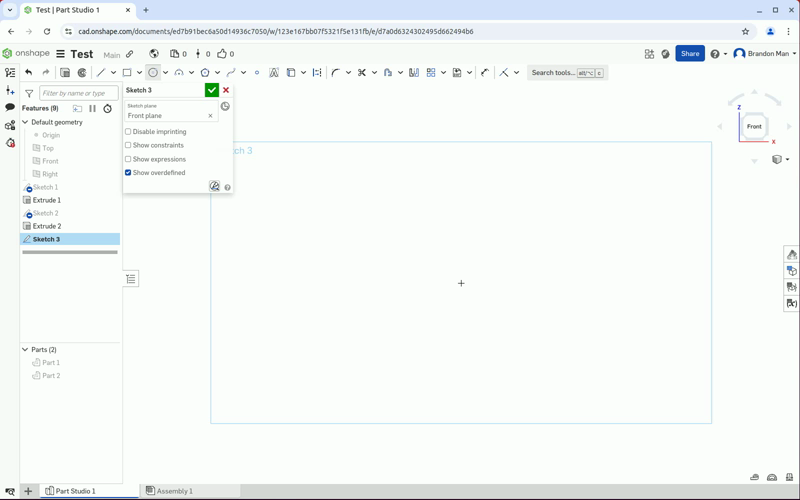
key_up(shift)
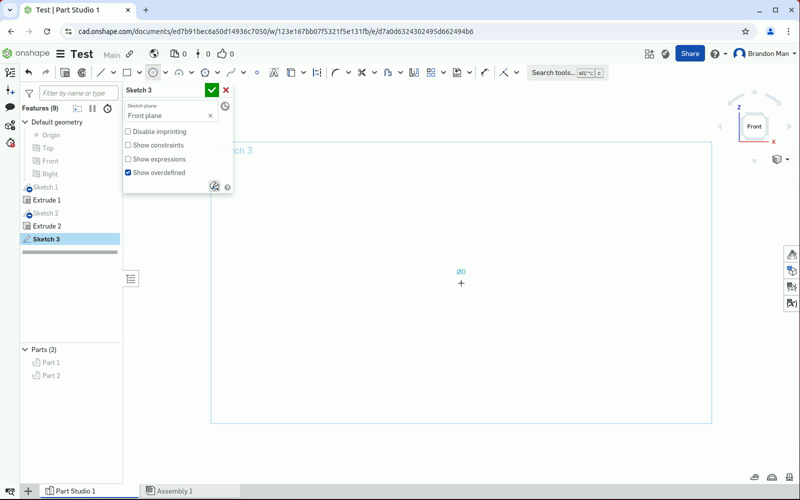
mouse_move(476, 282)
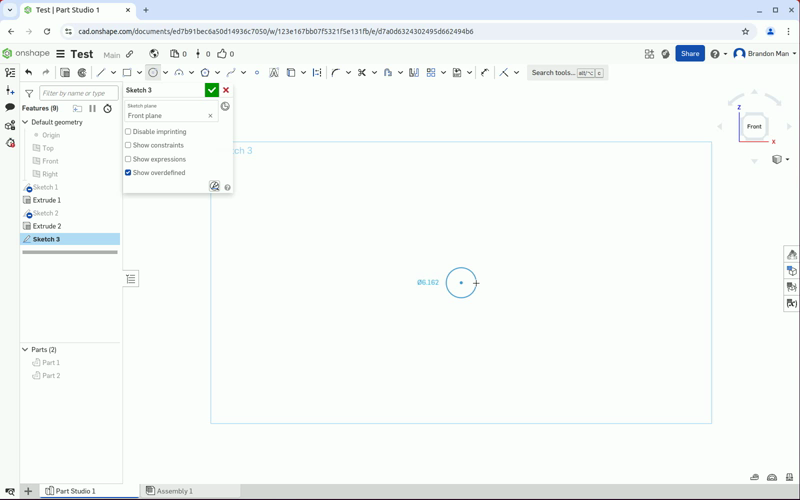
click(476, 282)
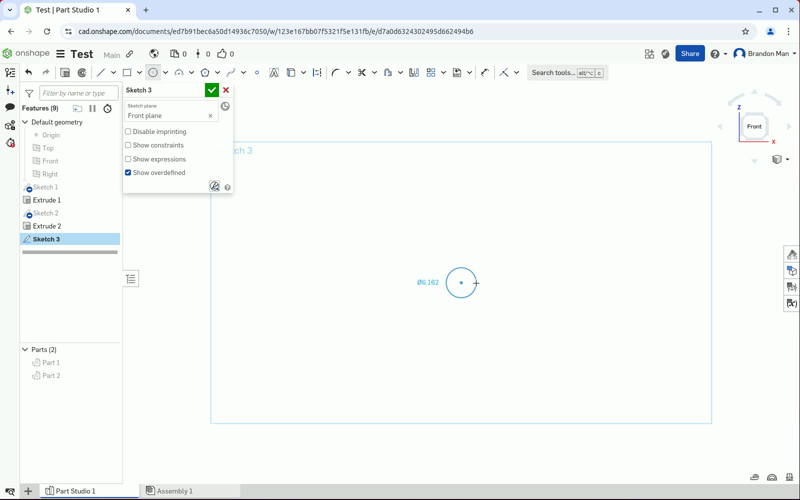
key(esc)
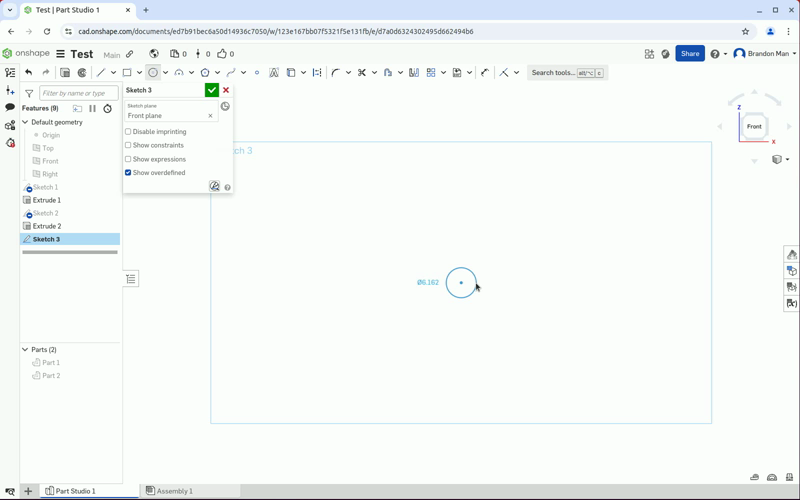
mouse_move(451, 291)
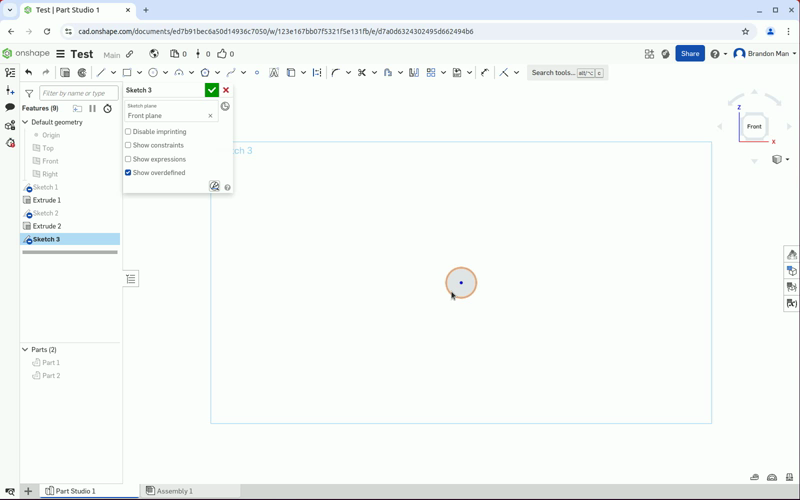
scroll(6)
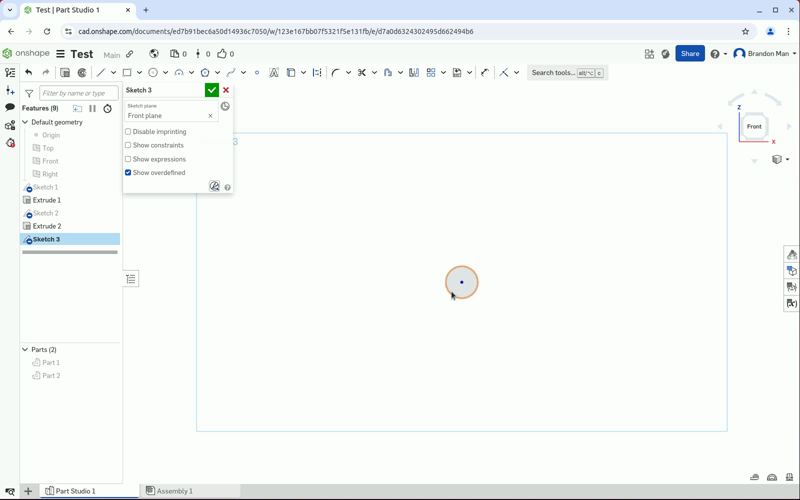
scroll(6)
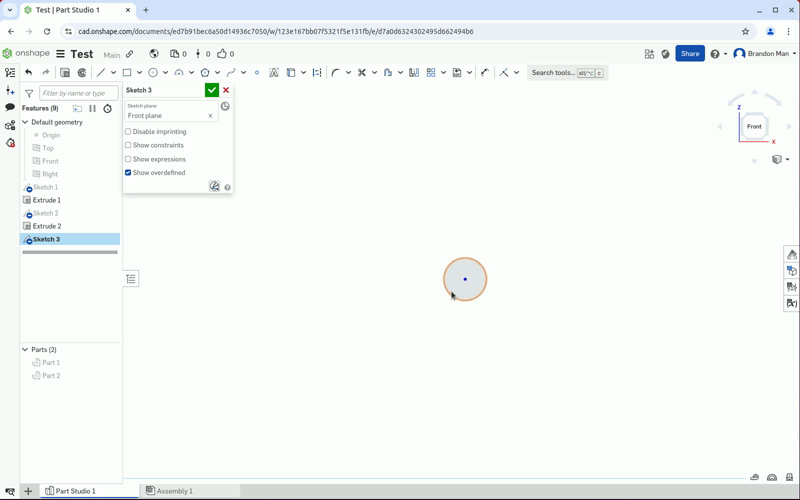
scroll(6)
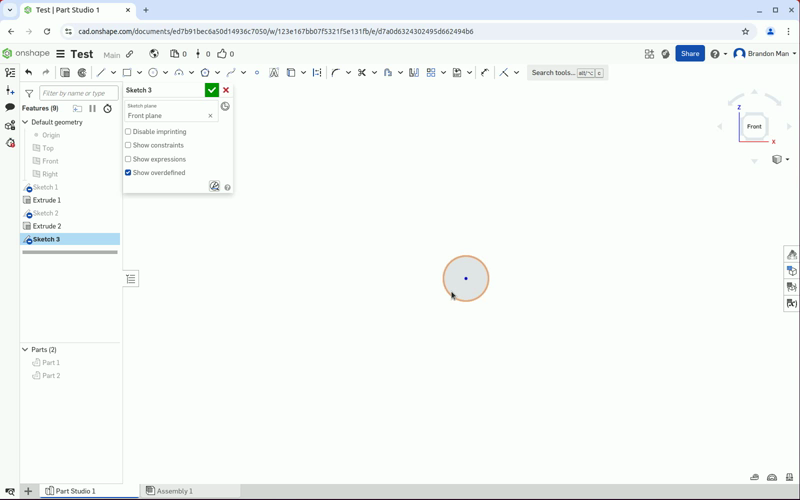
scroll(6)
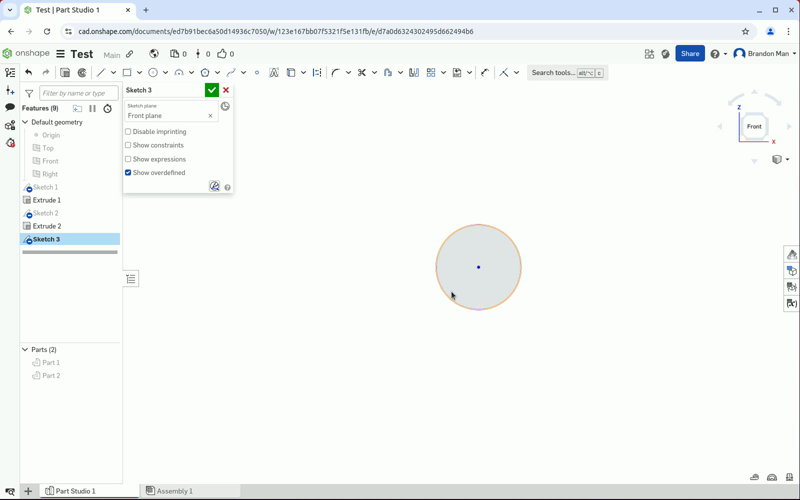
scroll(6)
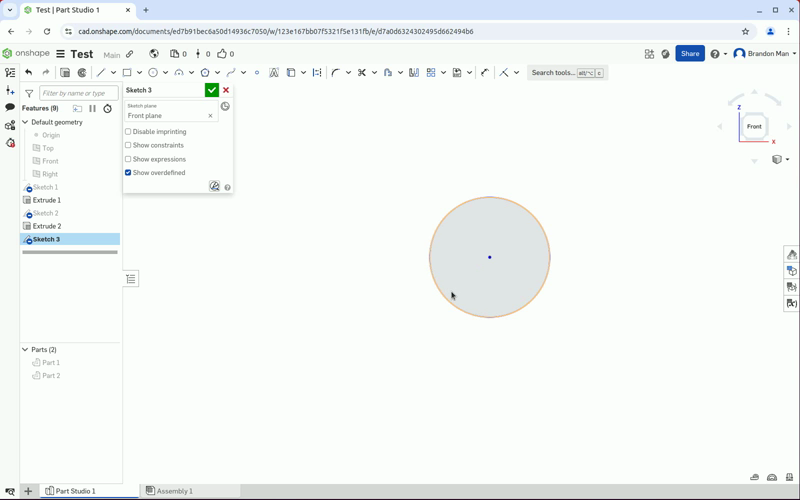
scroll(6)
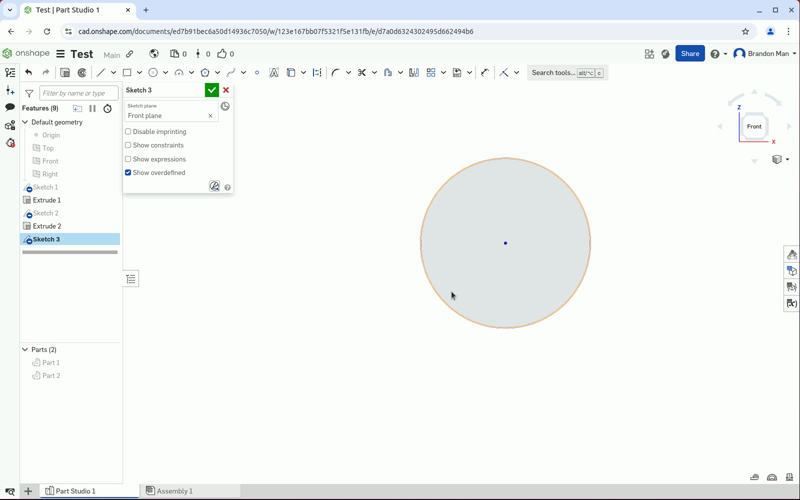
scroll(6)
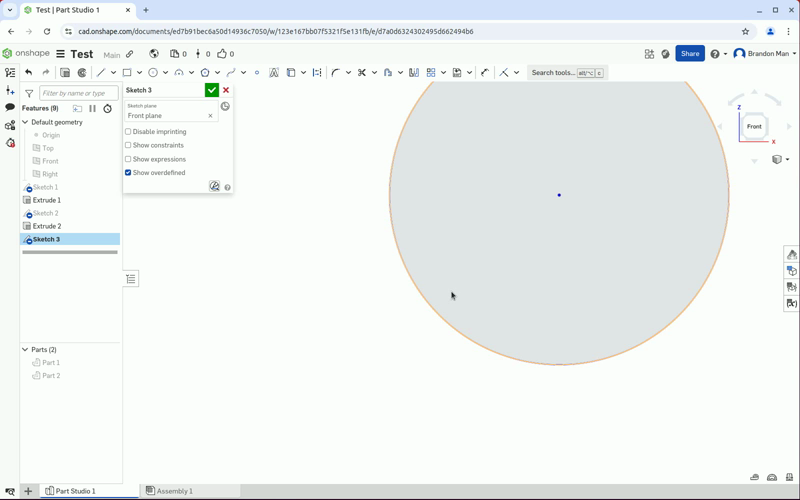
click(451, 291)
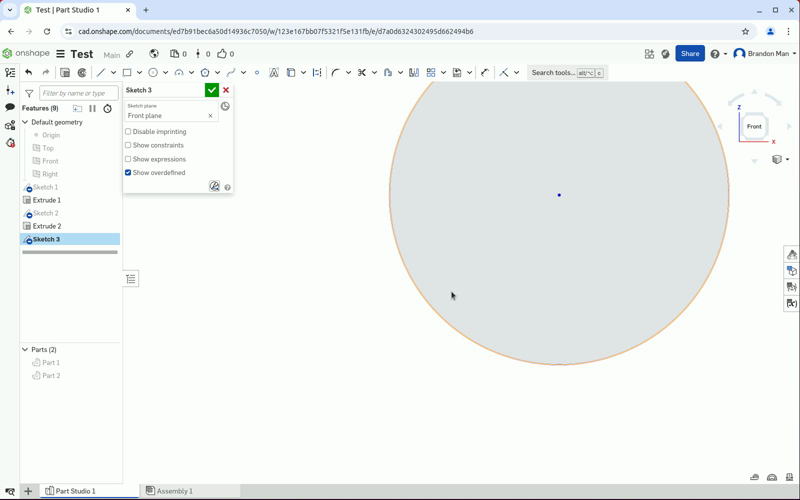
scroll(-6)
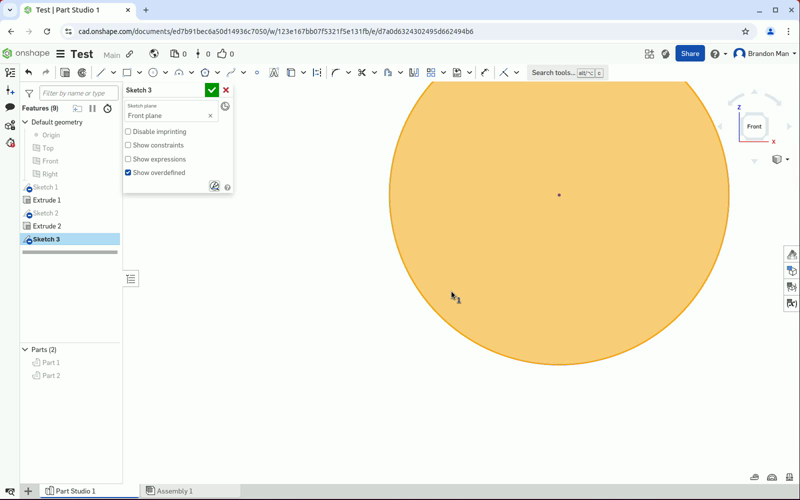
scroll(-6)
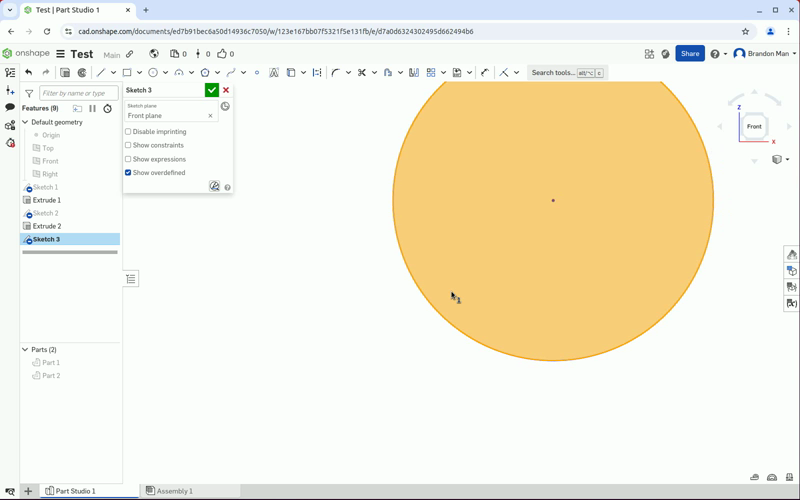
scroll(-6)
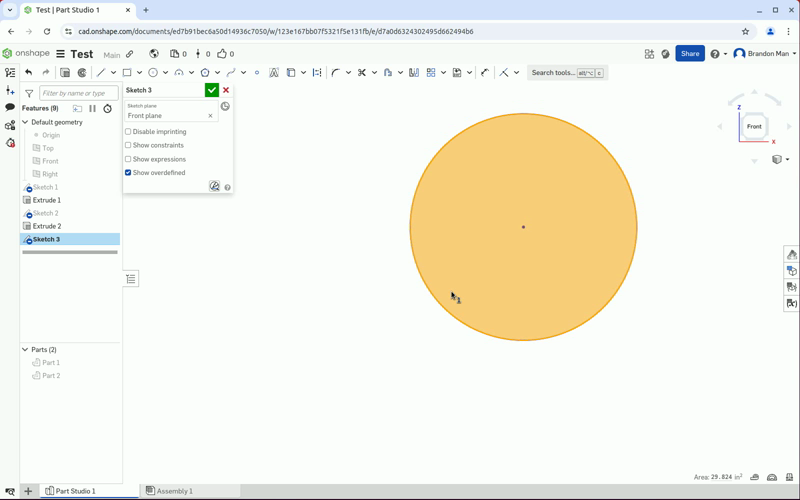
scroll(-6)
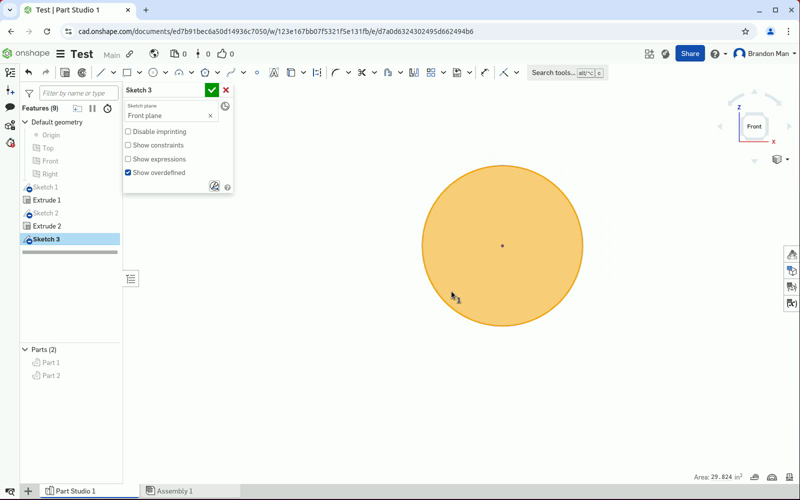
scroll(-6)
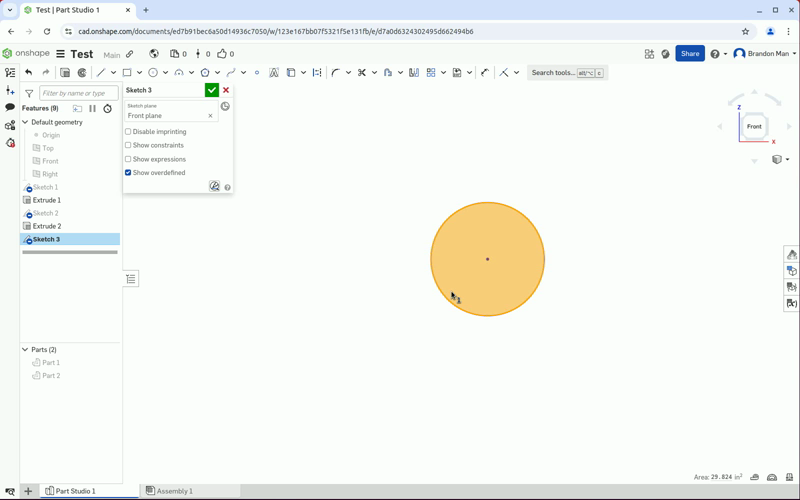
scroll(-6)
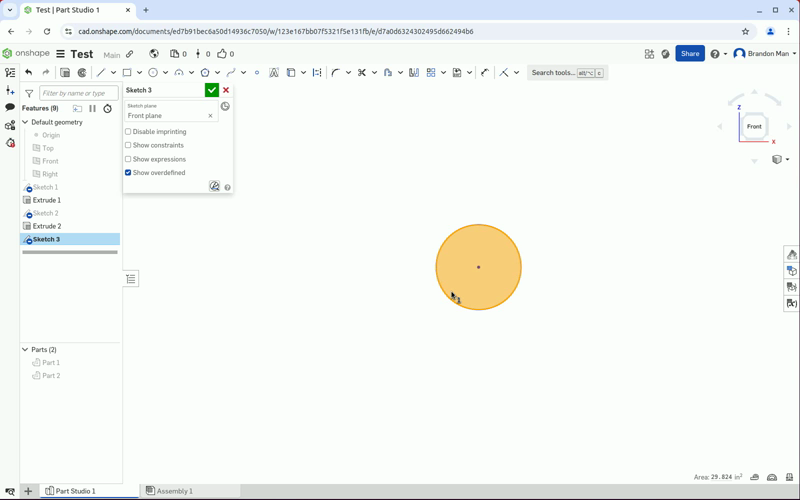
scroll(-6)
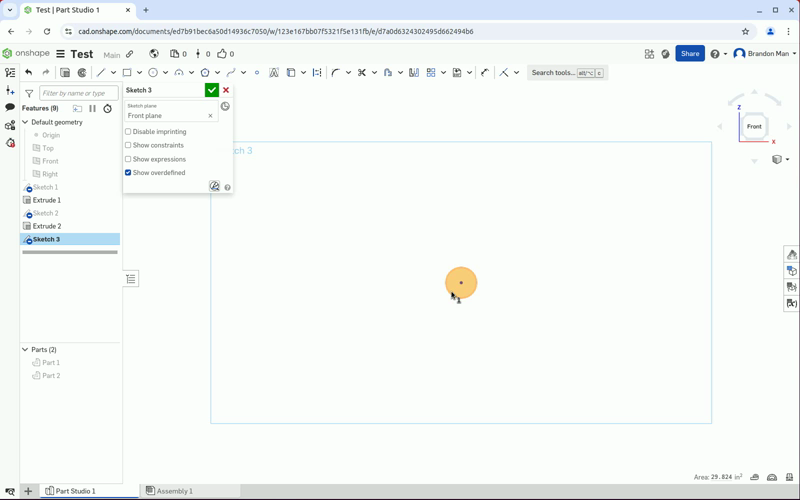
mouse_move(73, 352)
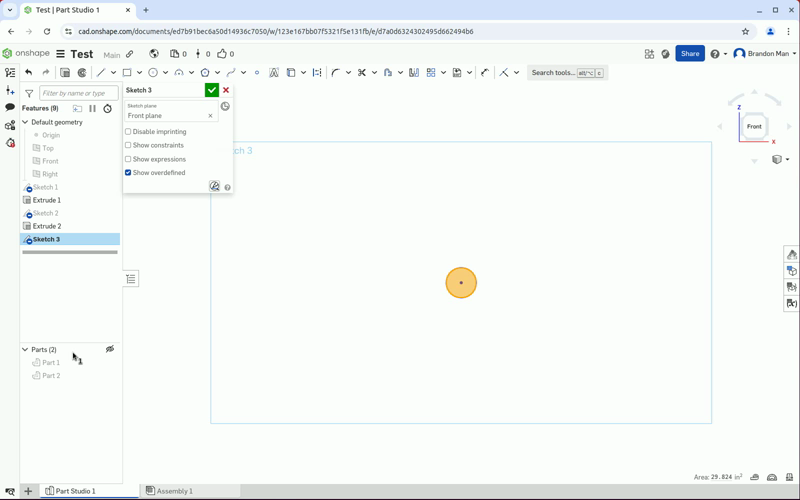
key(shift+y)
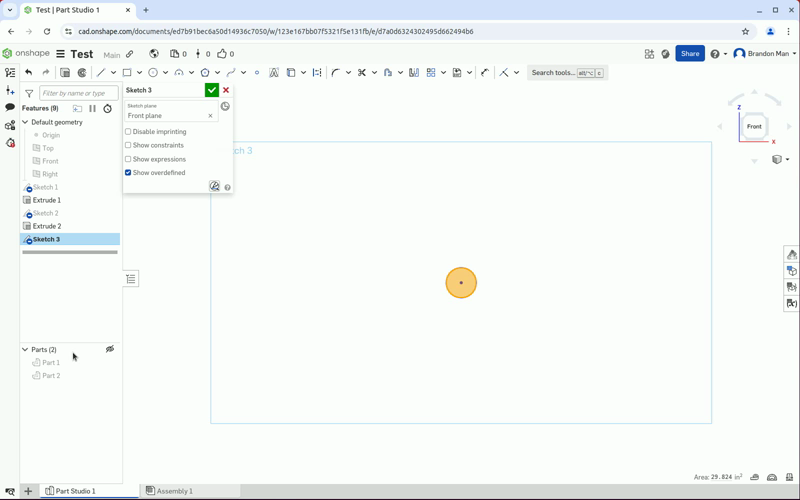
key(shift+e)
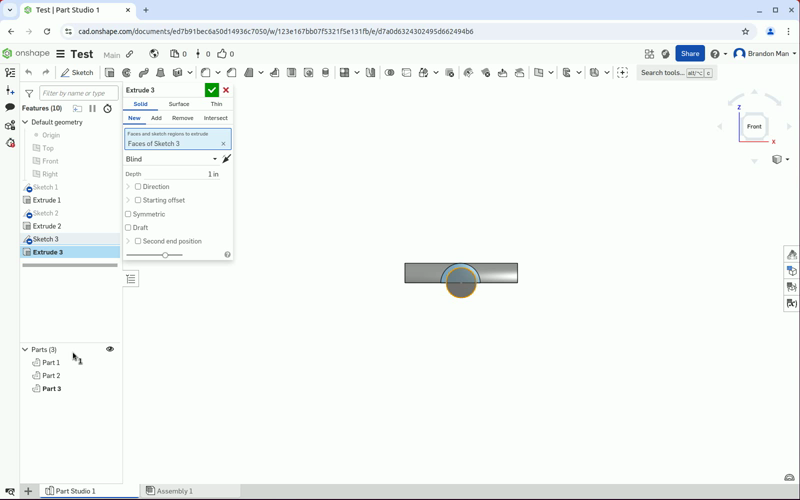
mouse_move(143, 106)
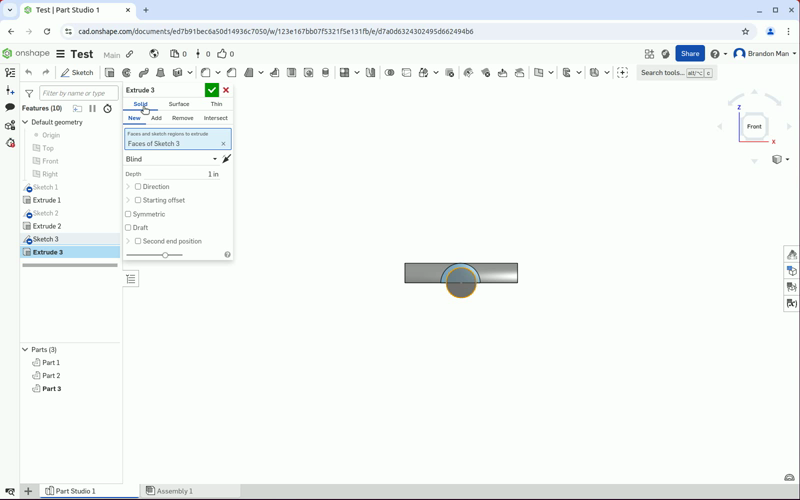
click(143, 106)
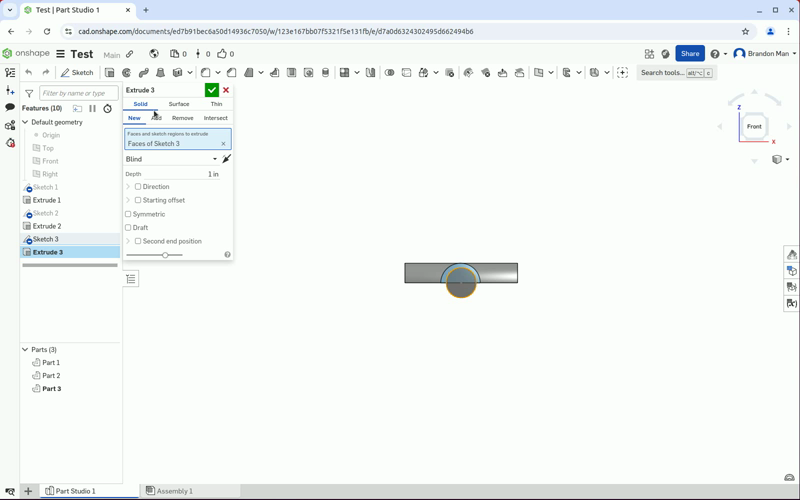
mouse_move(186, 120)
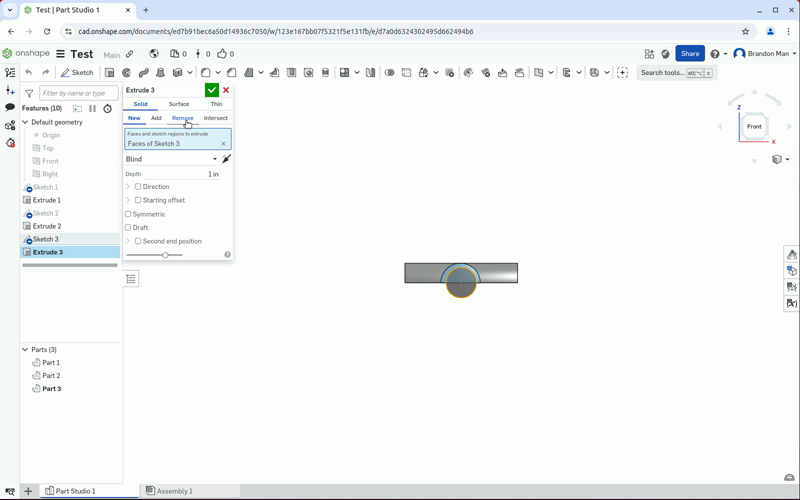
click(186, 120)
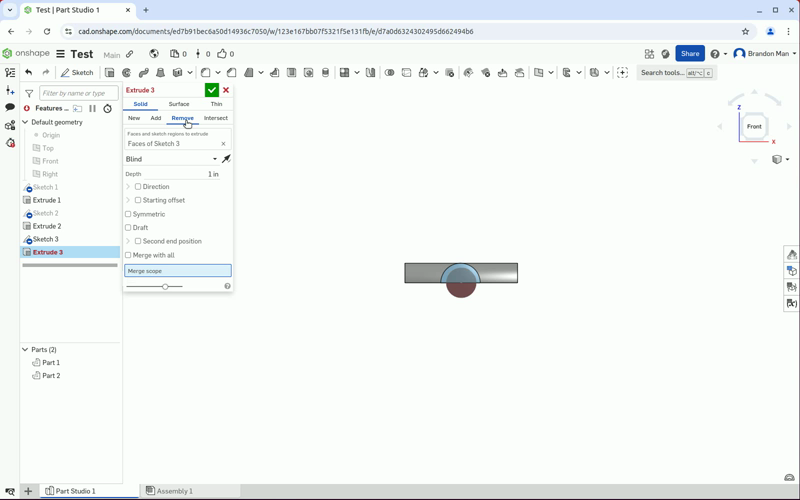
key(tab, 4)
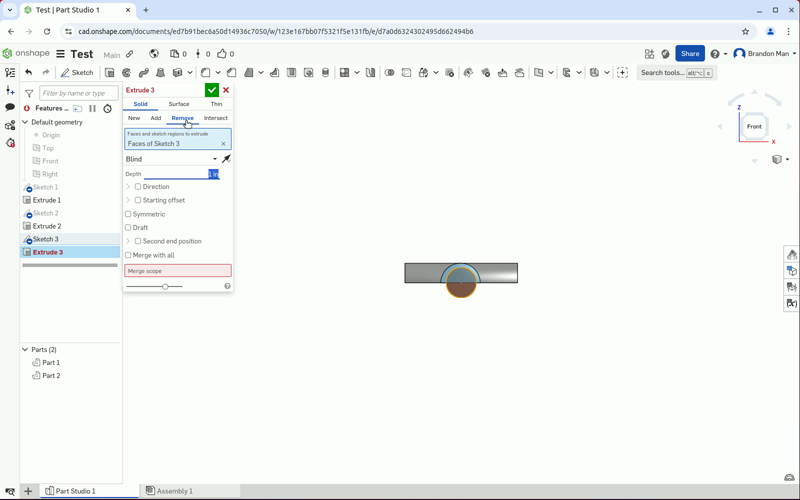
text(0.241)
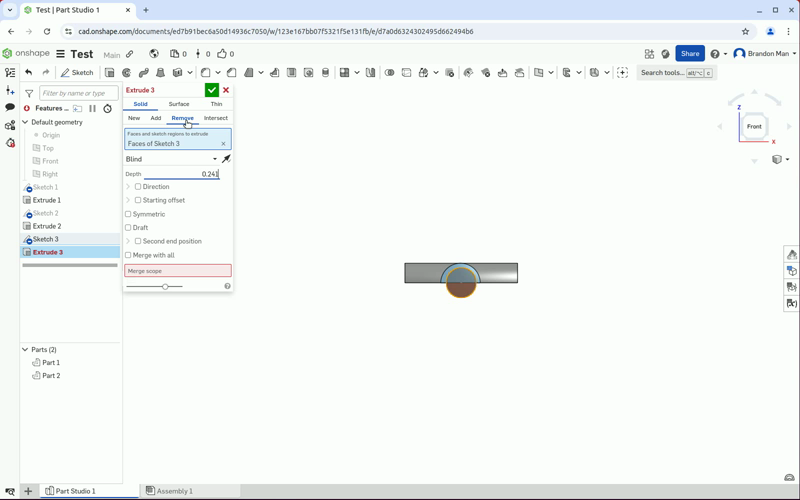
key(tab, 3)
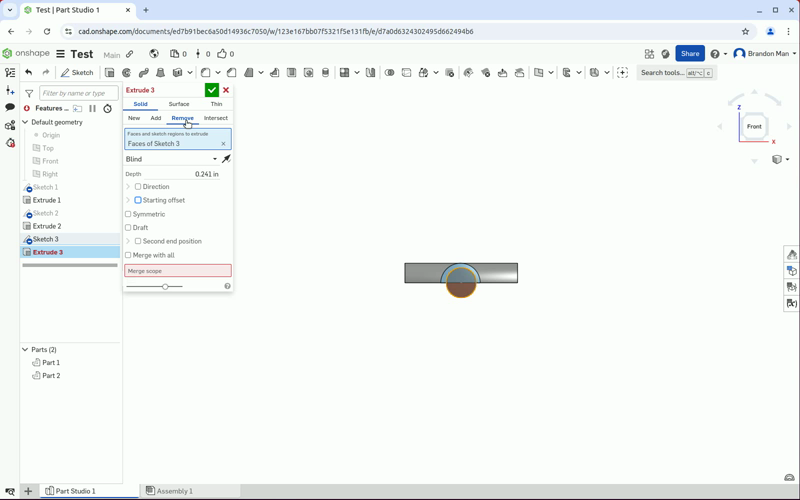
key(tab, 2)
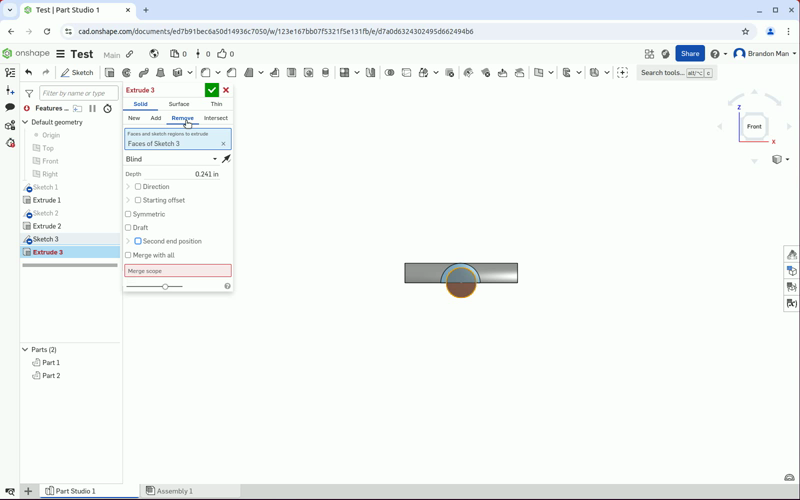
key(space)
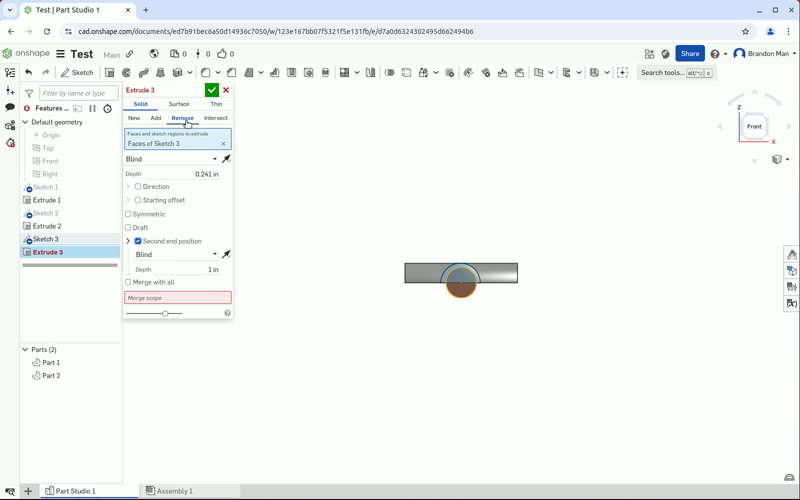
key(tab, 3)
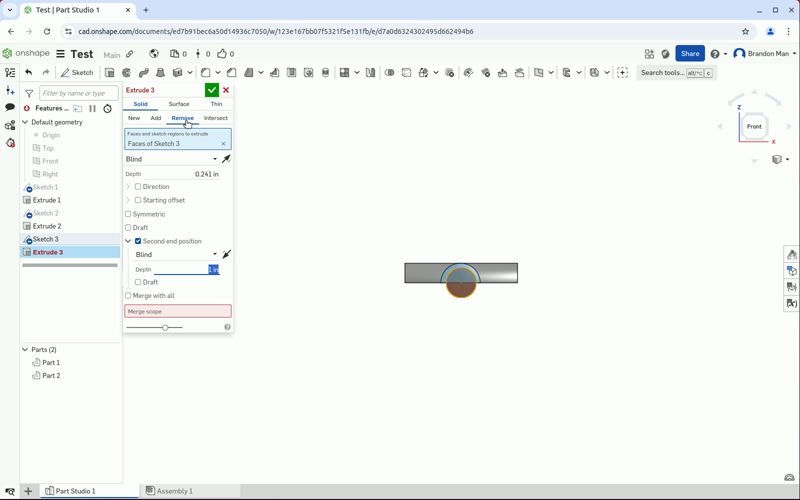
text(29.367)
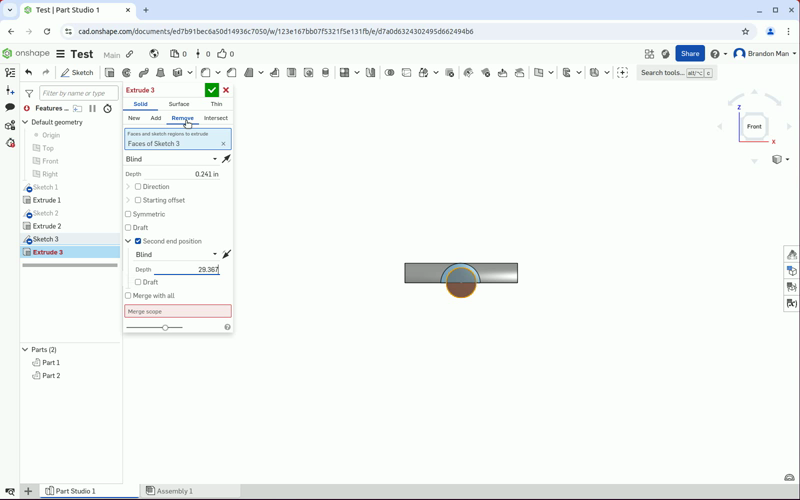
key(tab, 2)
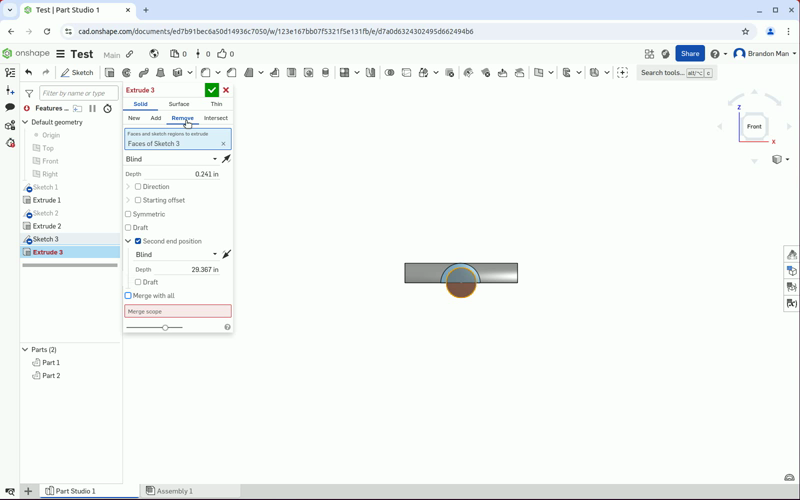
key(space)
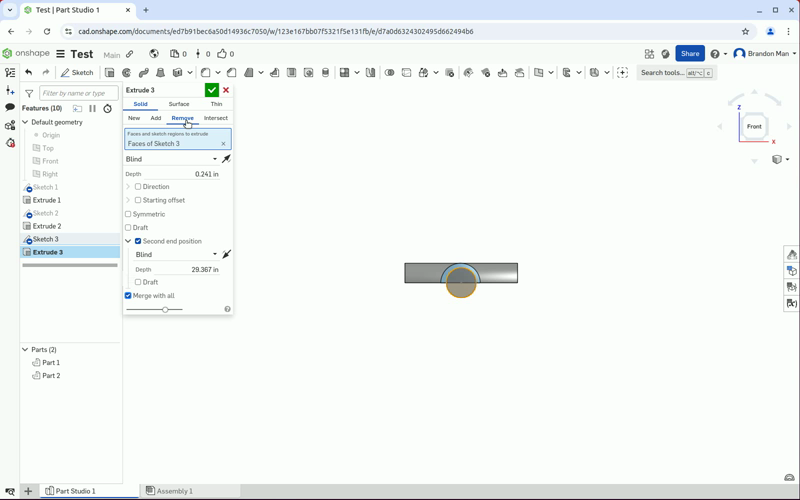
key(enter)
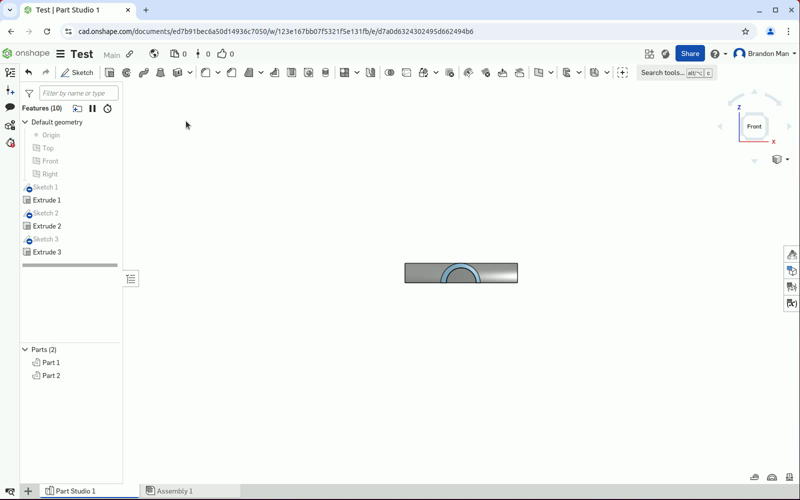
key(shift+h)
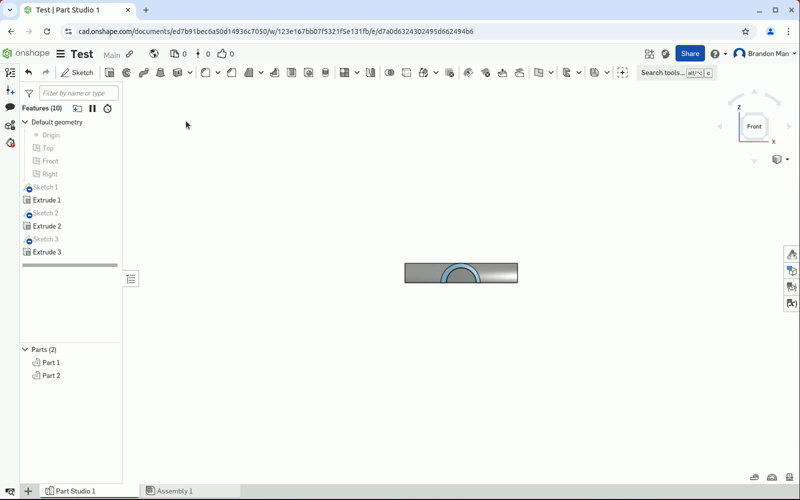
key(shift+h)
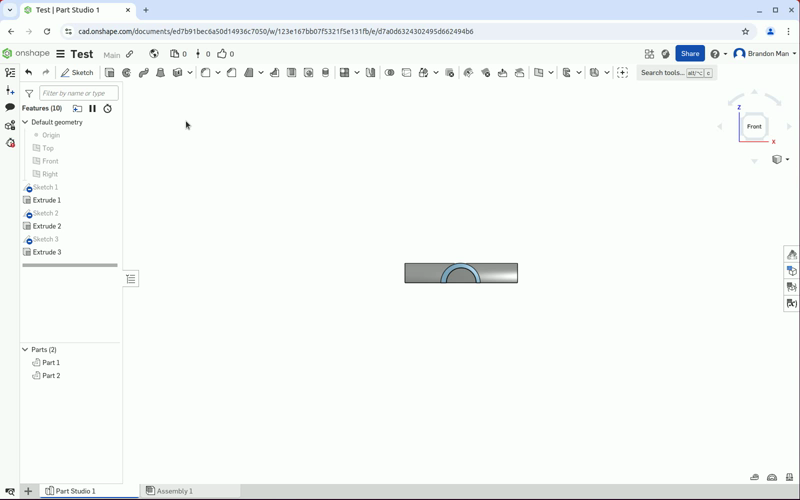
mouse_move(73, 189)
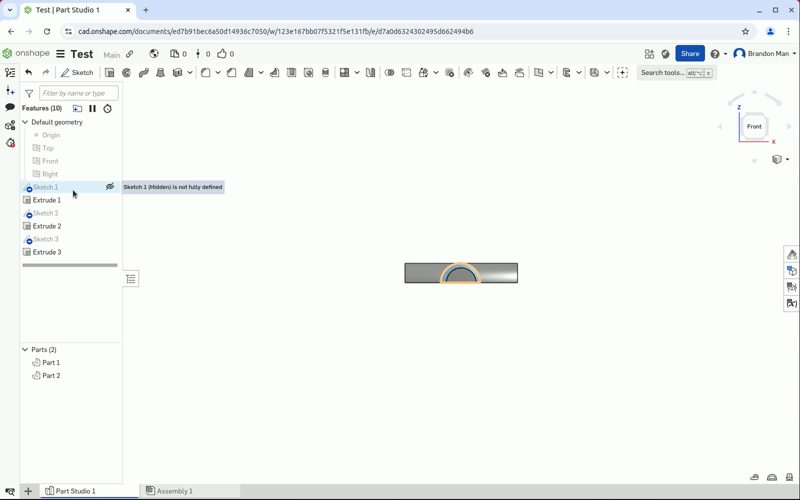
click(73, 189)
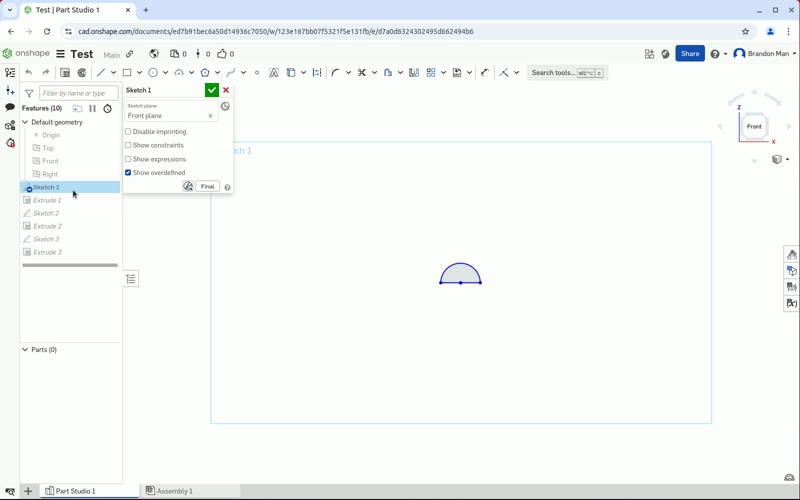
mouse_move(229, 92)
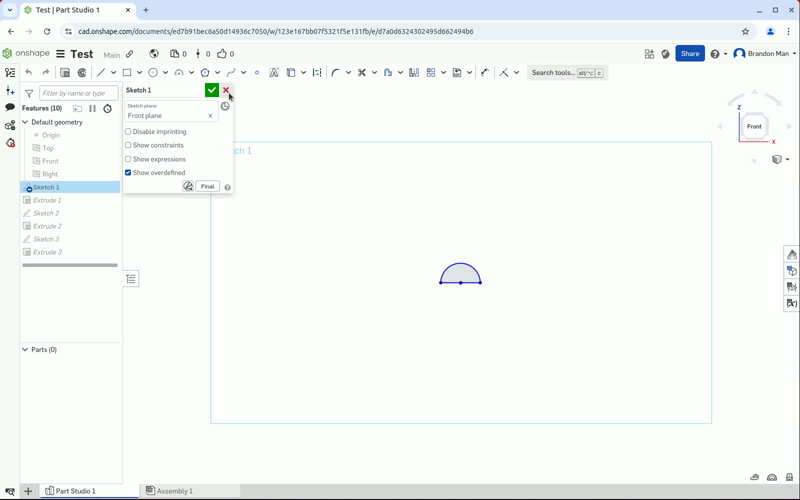
click(229, 92)
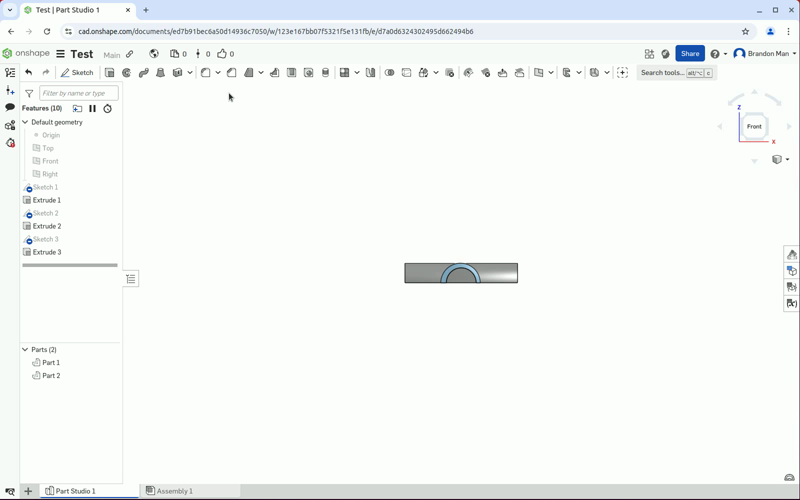
mouse_move(73, 352)
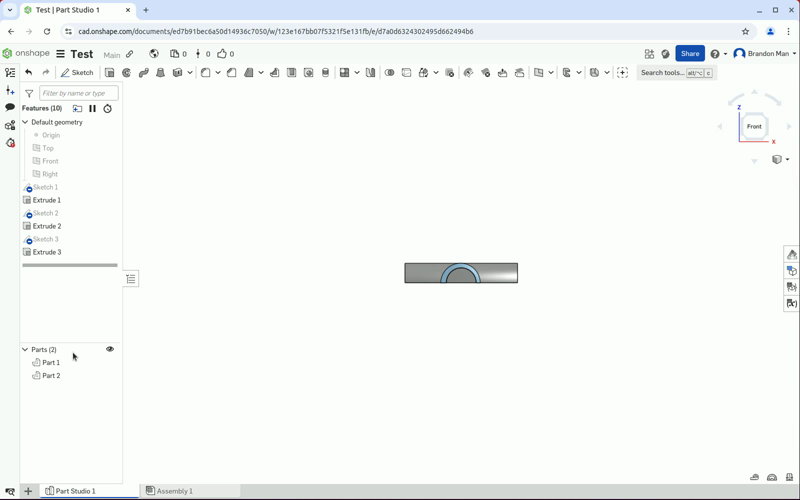
key(y)
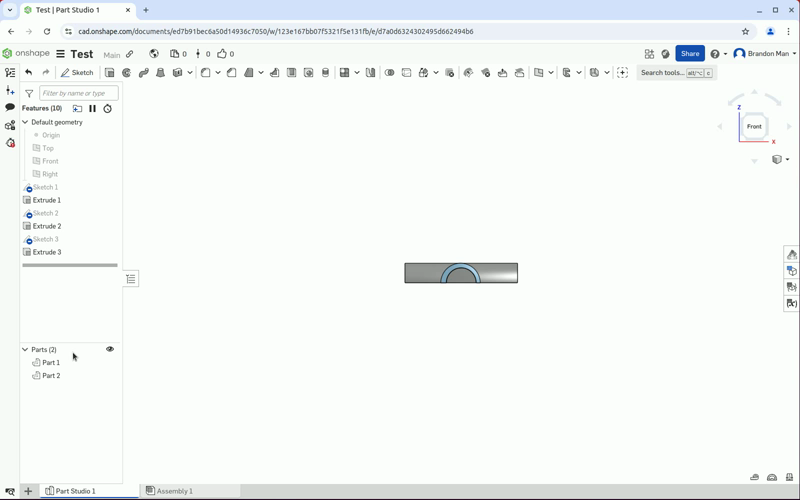
key(shift+p)
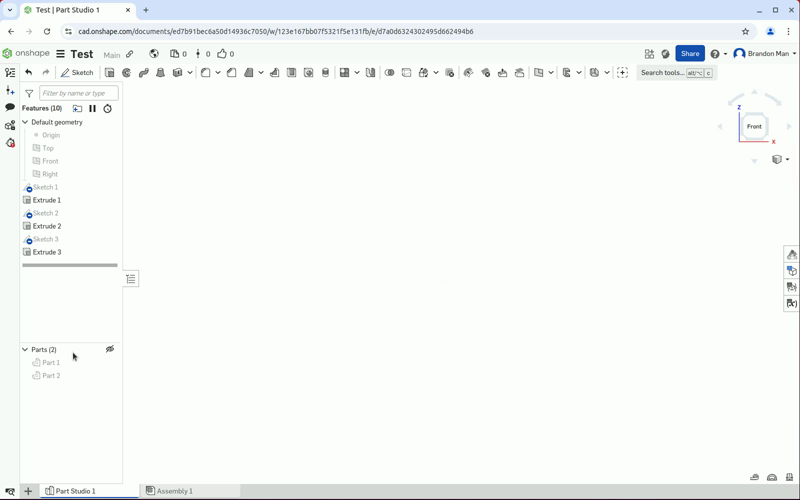
key(space)
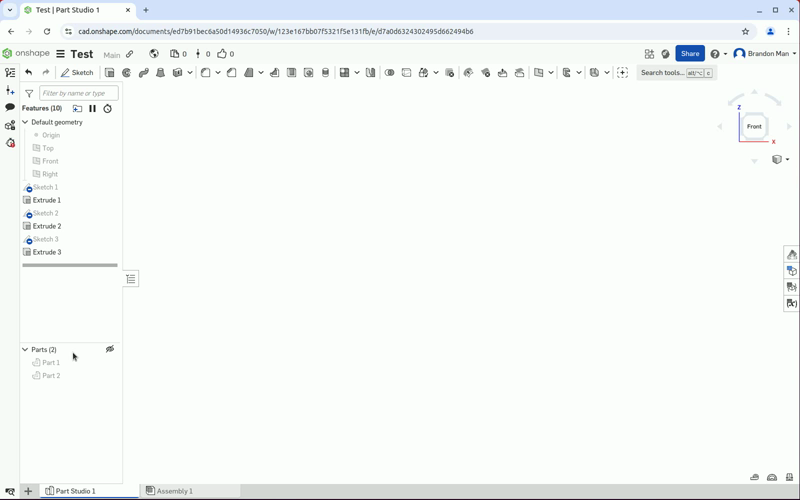
key_down(shift)
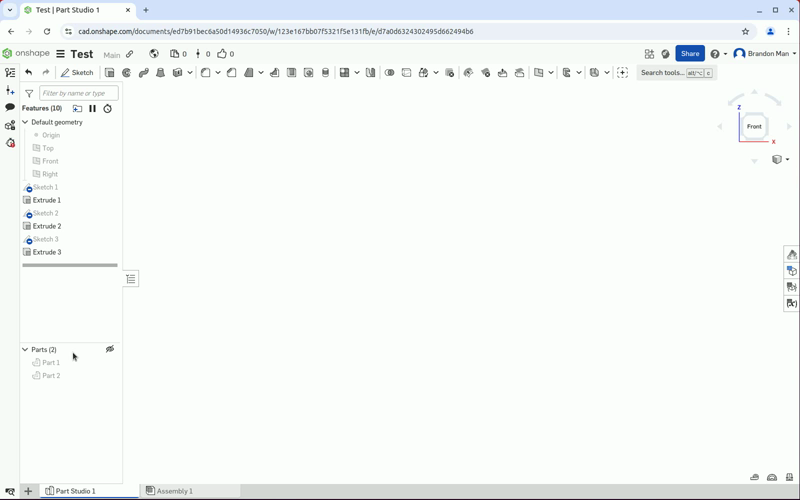
key(left)
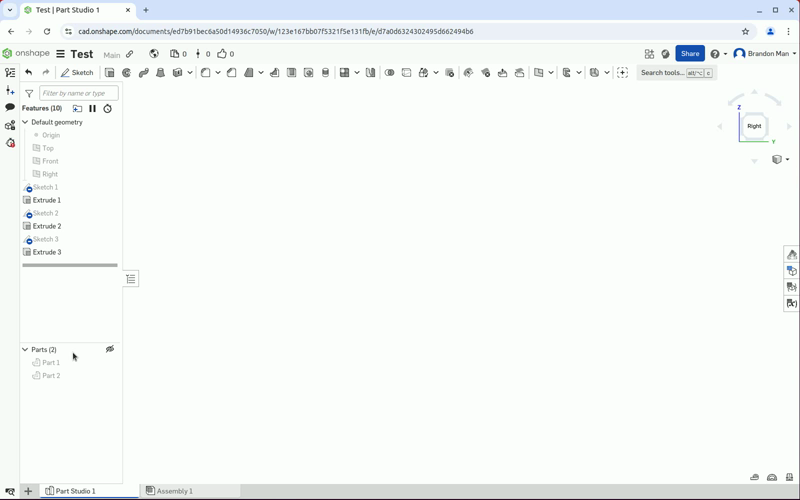
key_up(shift)
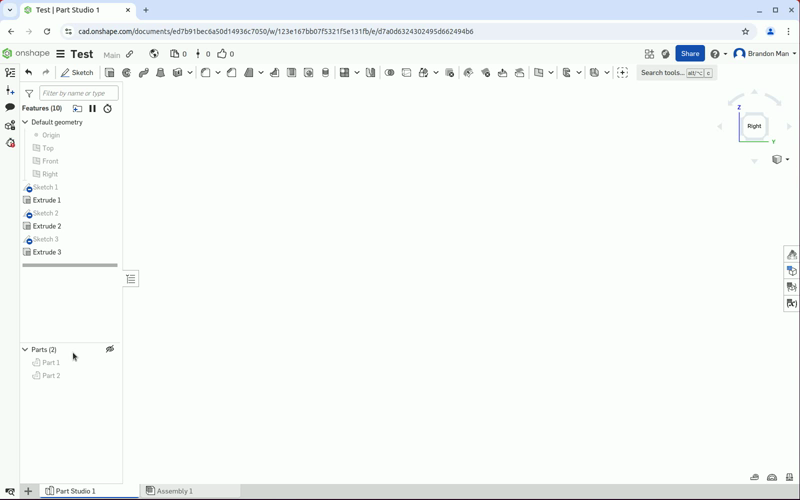
mouse_move(73, 352)
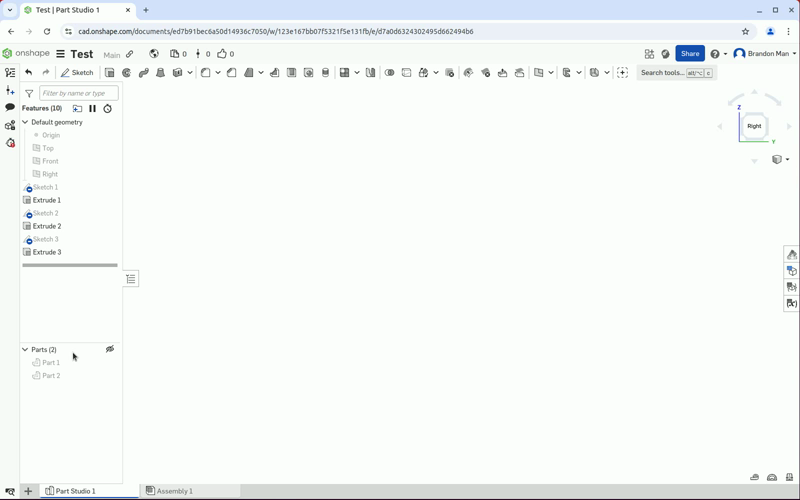
key(shift+y)
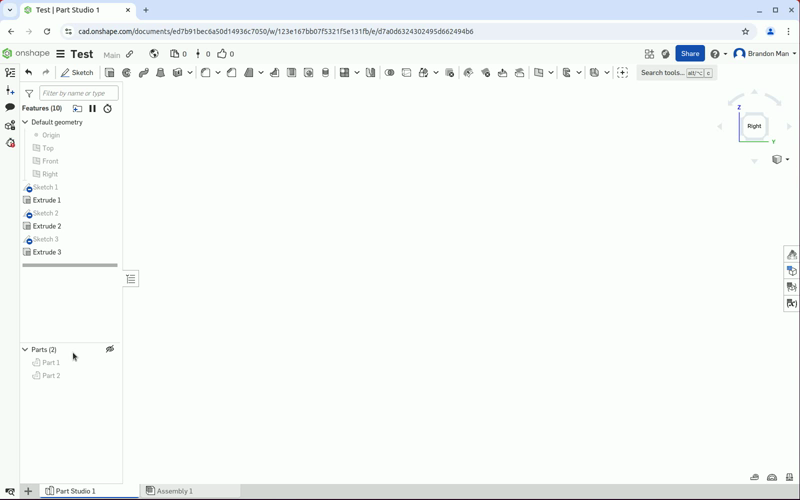
key(shift+s)
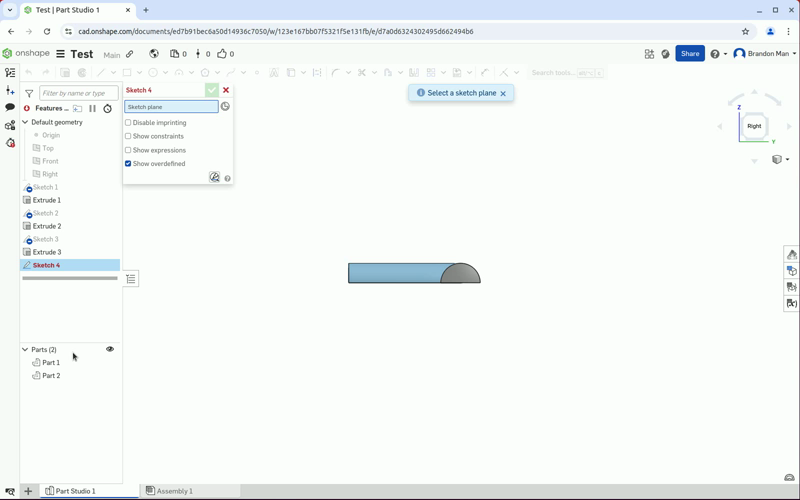
mouse_move(73, 176)
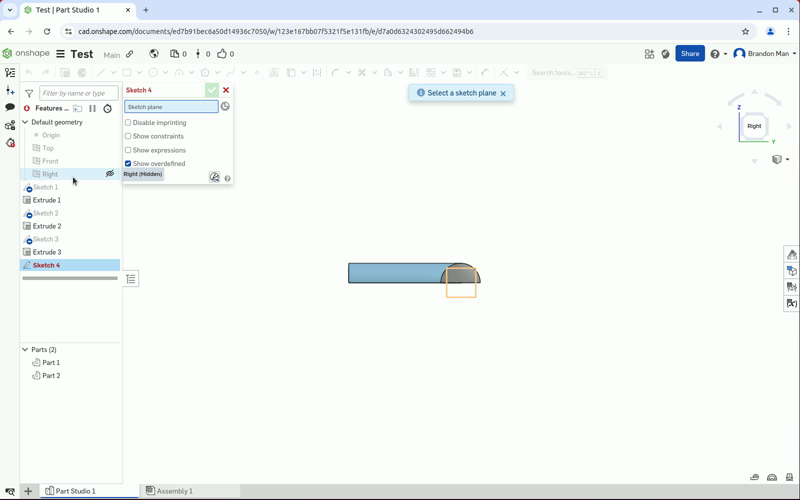
click(73, 176)
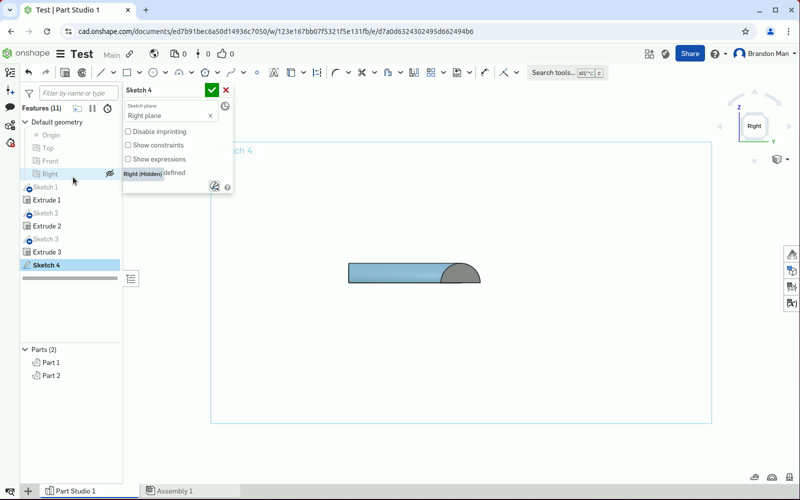
mouse_move(73, 352)
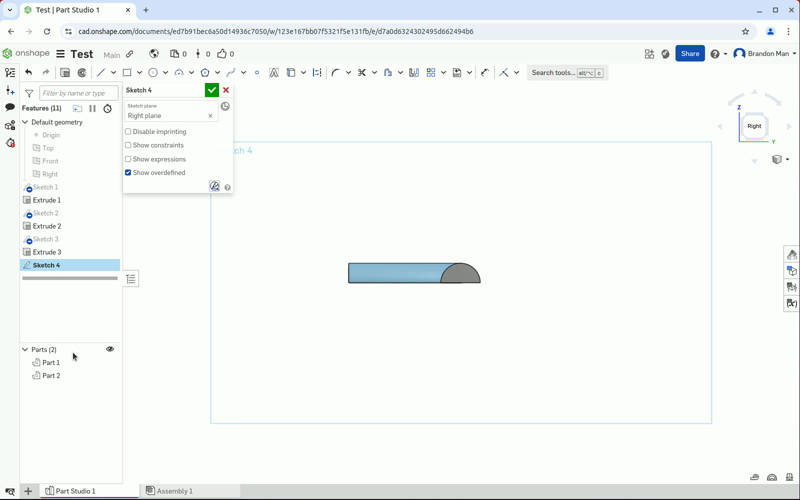
key(y)
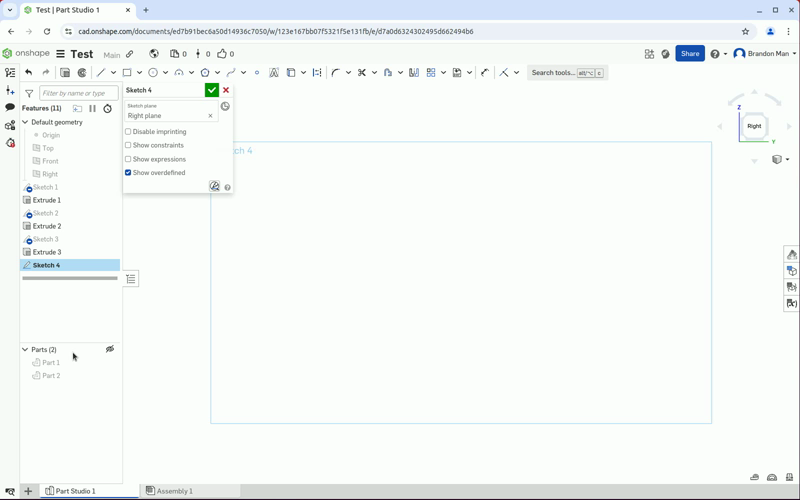
key(c)
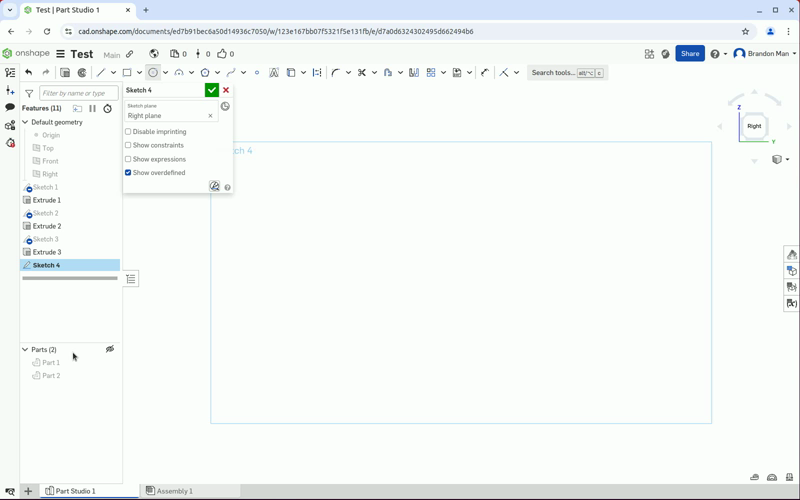
key_down(shift)
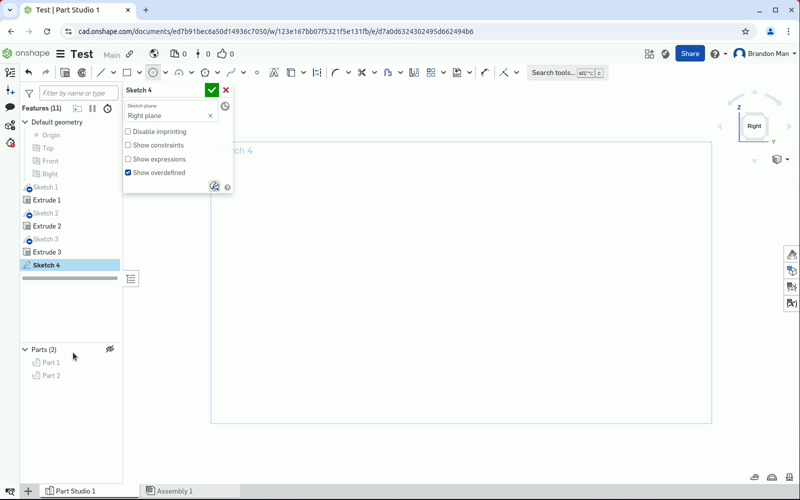
mouse_move(461, 282)
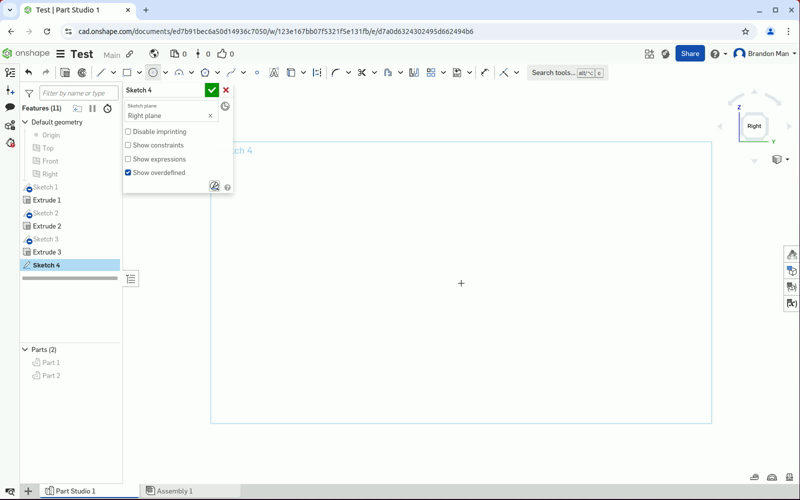
click(461, 282)
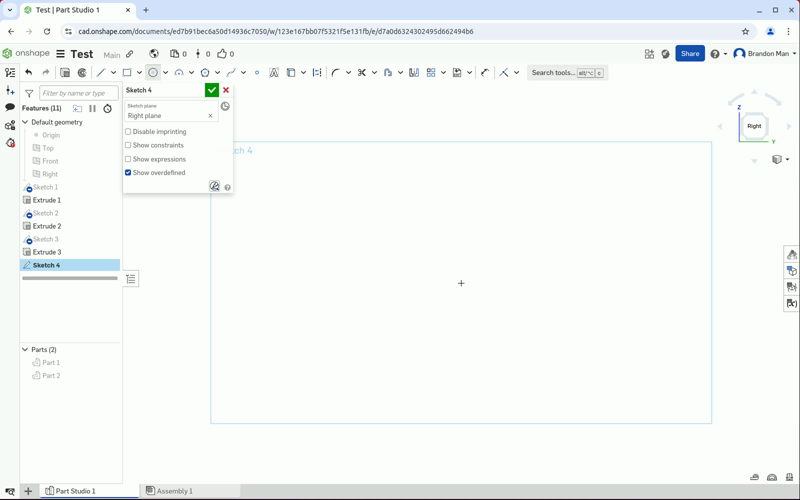
key_up(shift)
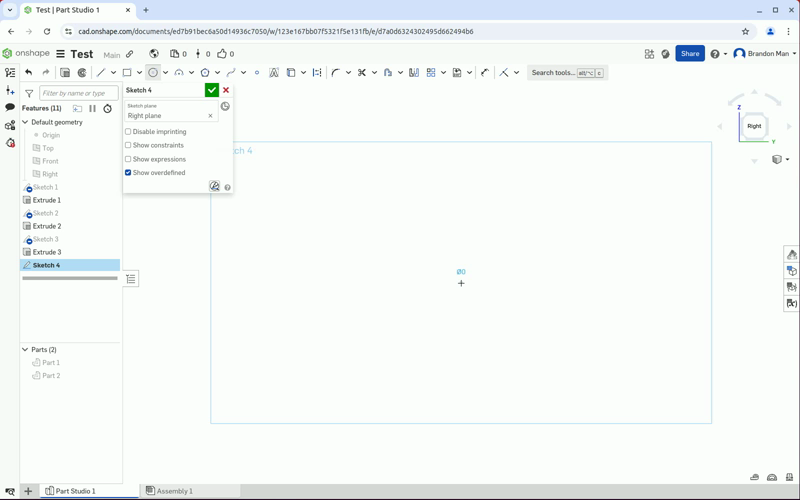
mouse_move(476, 282)
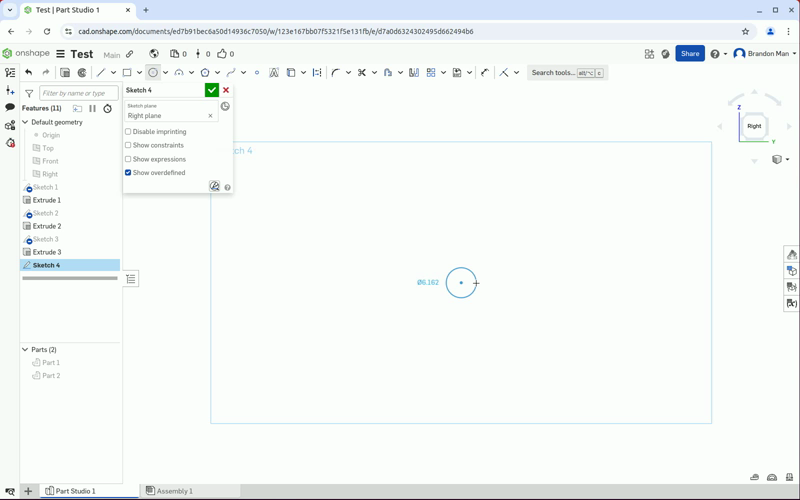
click(476, 282)
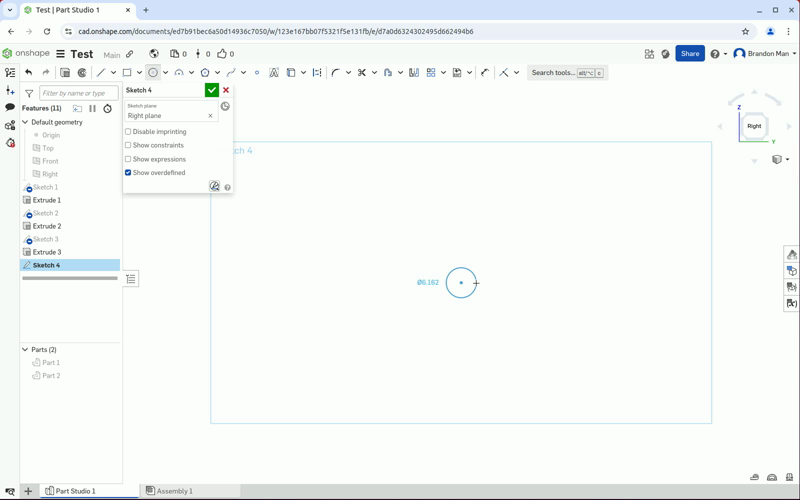
key(esc)
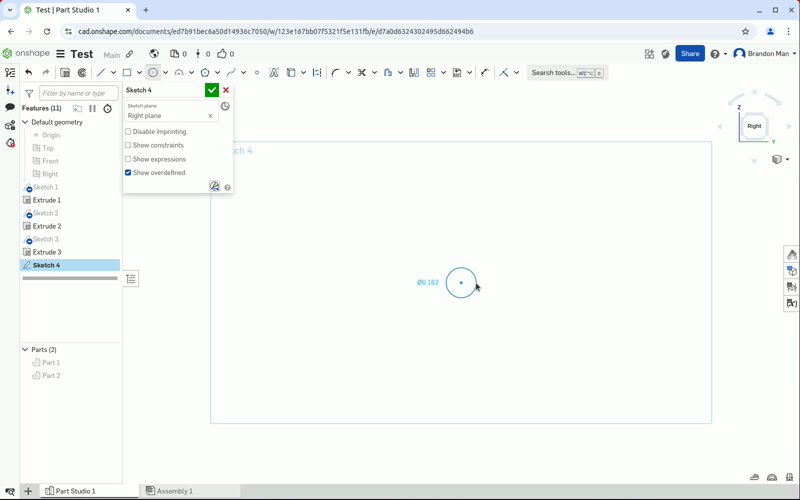
mouse_move(459, 284)
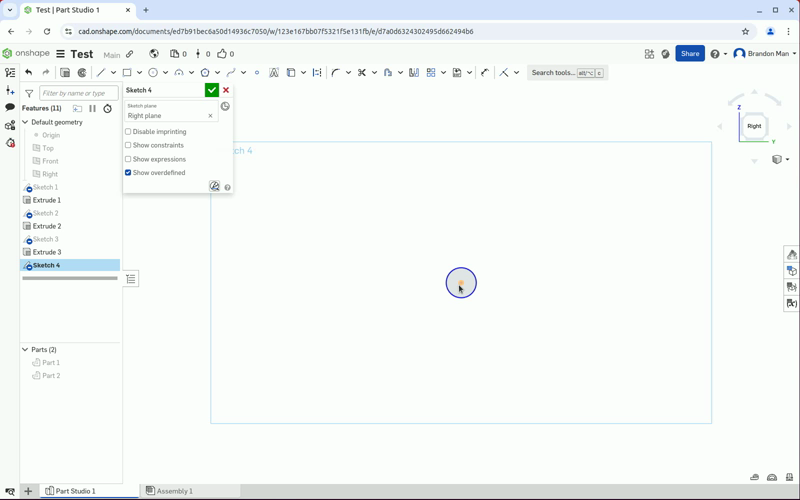
scroll(6)
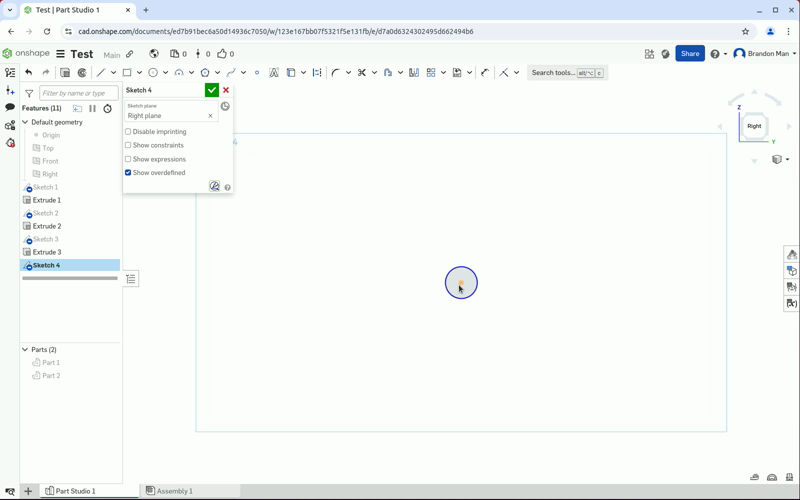
scroll(6)
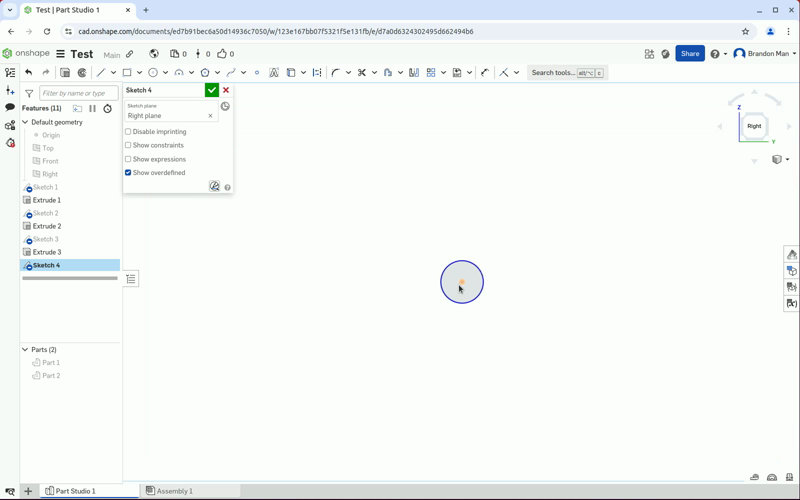
scroll(6)
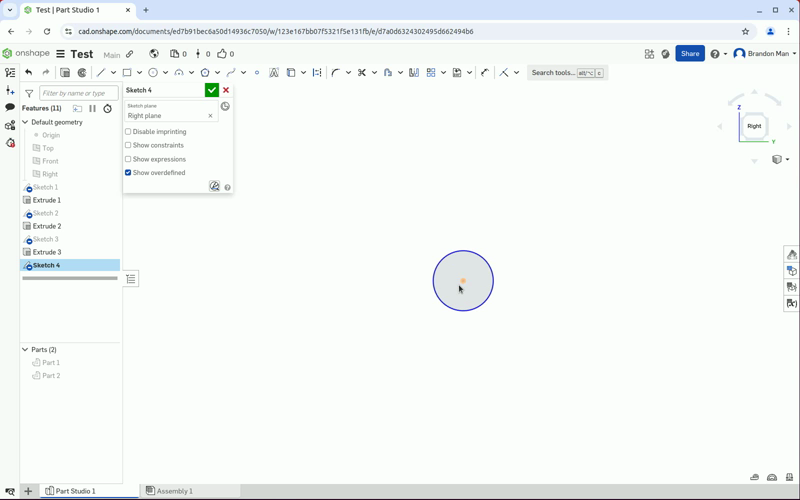
scroll(6)
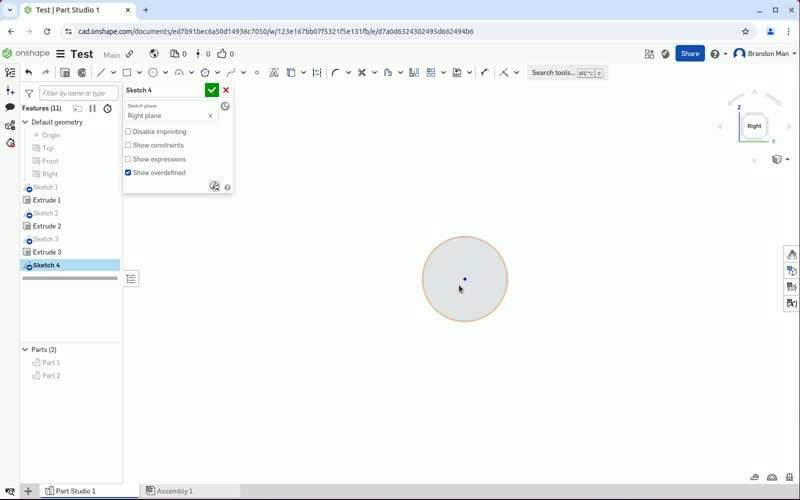
scroll(6)
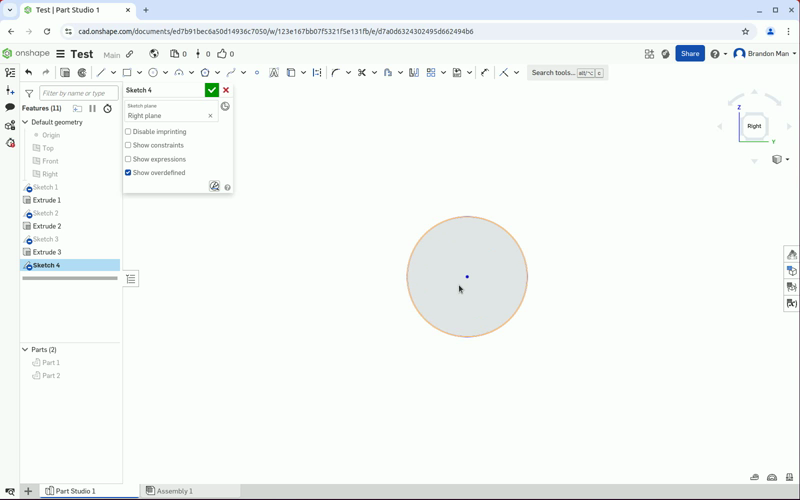
scroll(6)
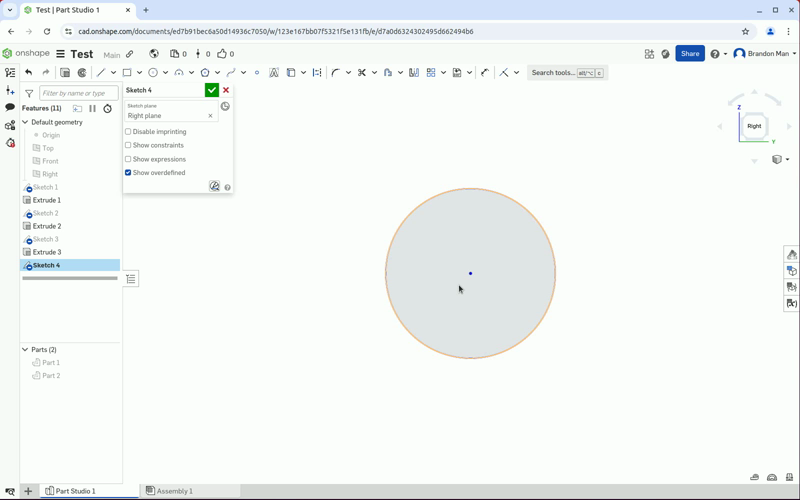
scroll(6)
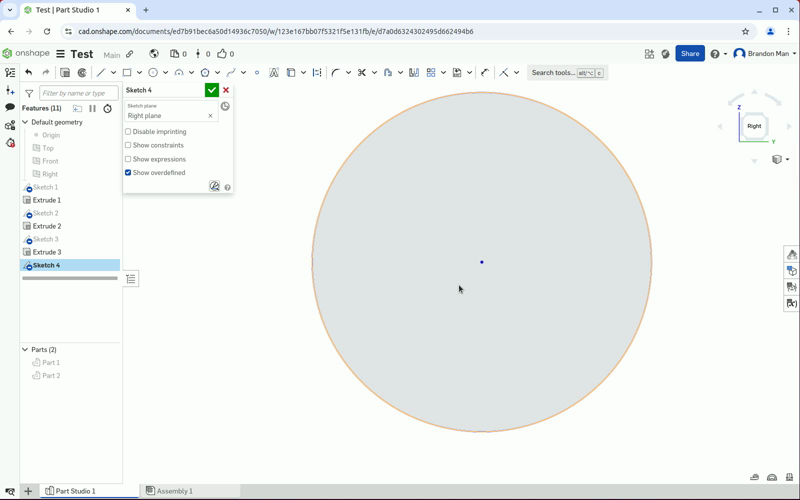
click(459, 284)
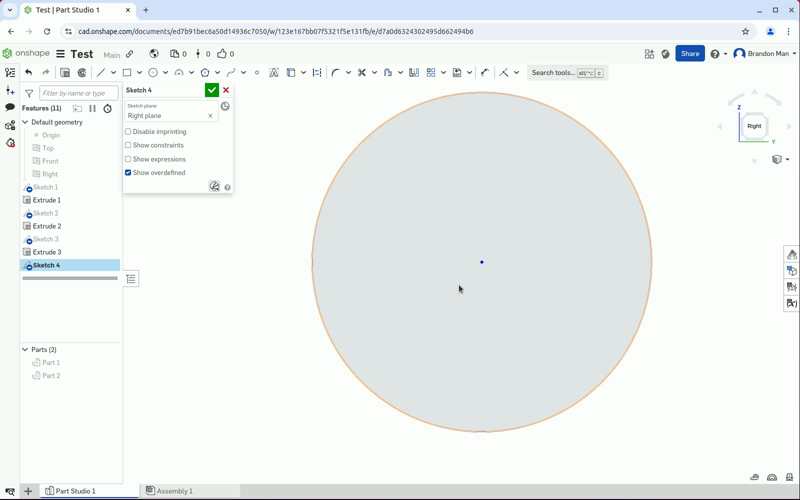
scroll(-6)
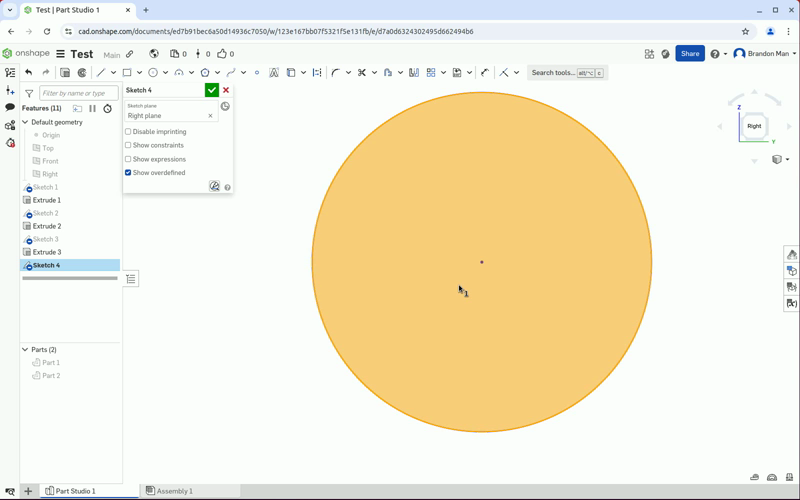
scroll(-6)
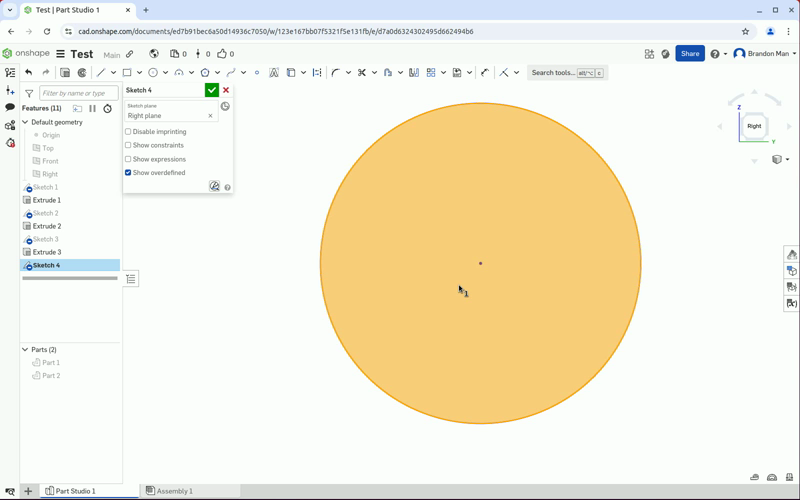
scroll(-6)
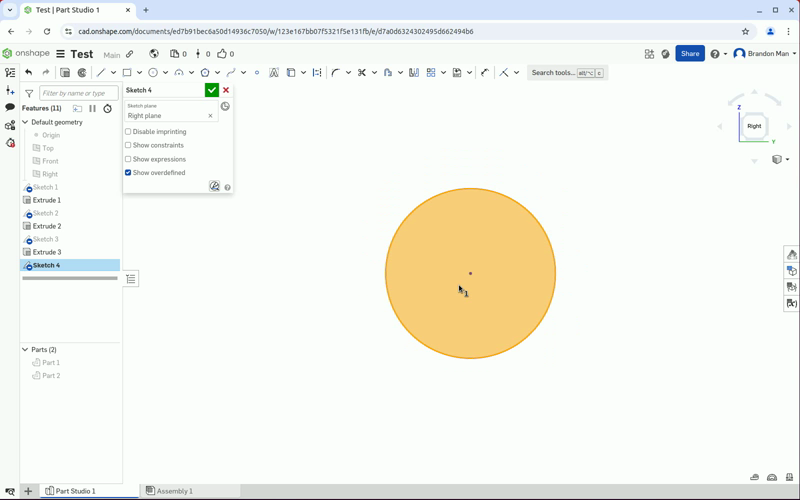
scroll(-6)
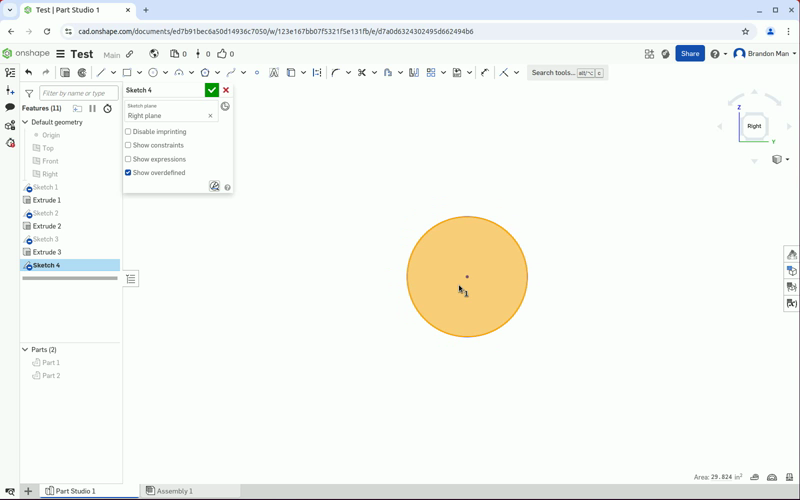
scroll(-6)
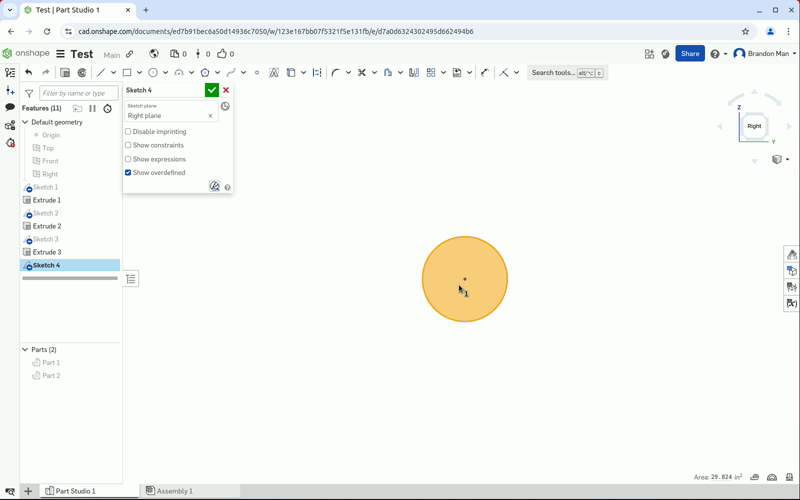
scroll(-6)
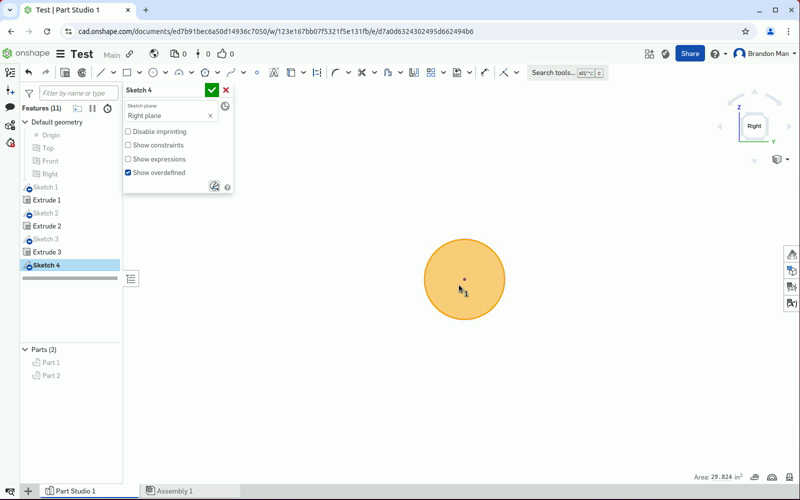
scroll(-6)
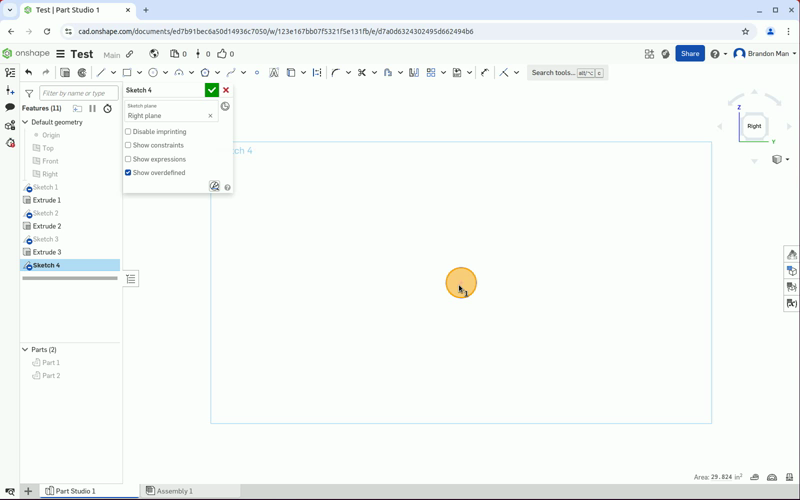
mouse_move(73, 352)
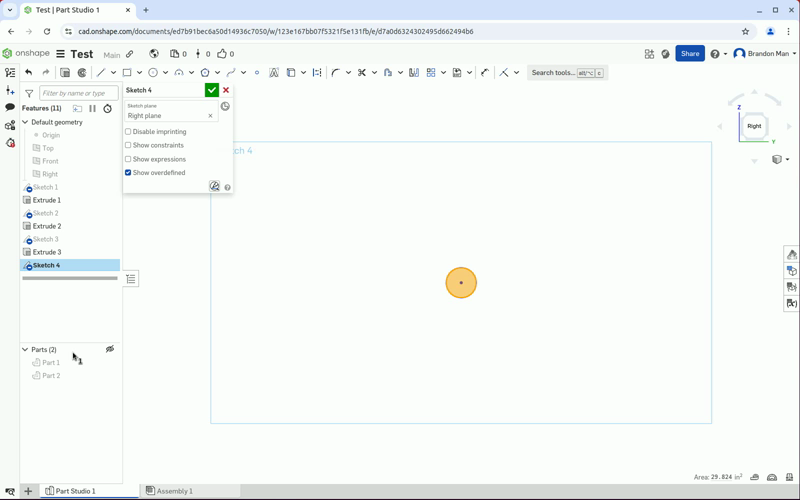
key(shift+y)
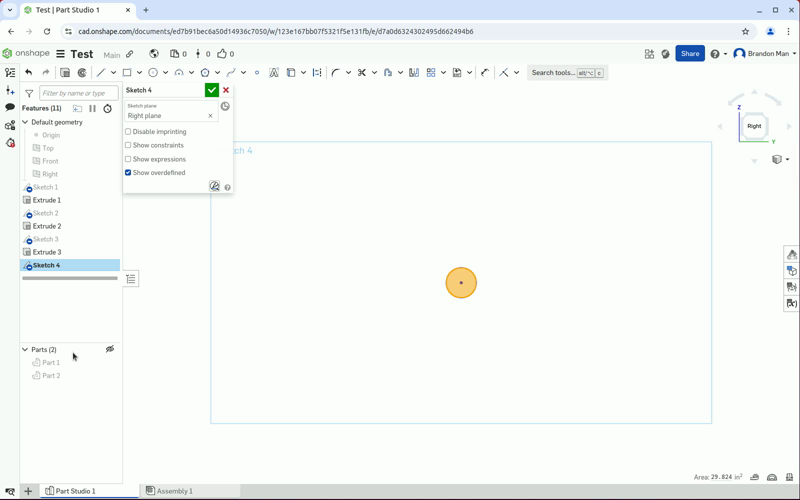
key(shift+e)
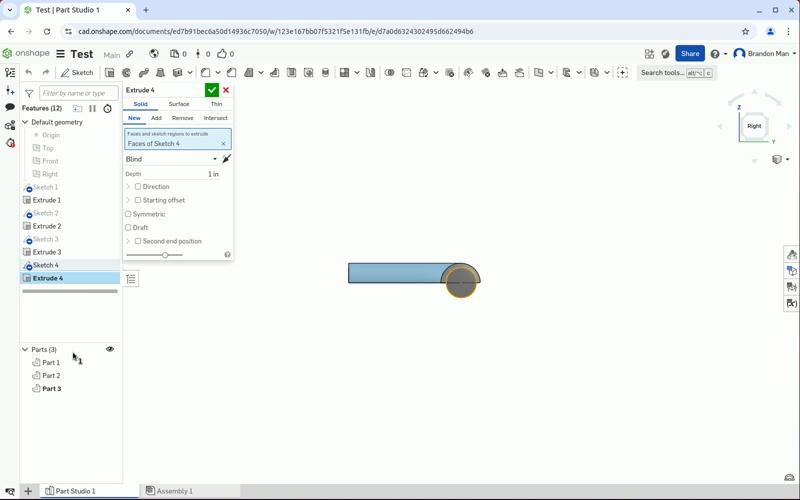
mouse_move(143, 106)
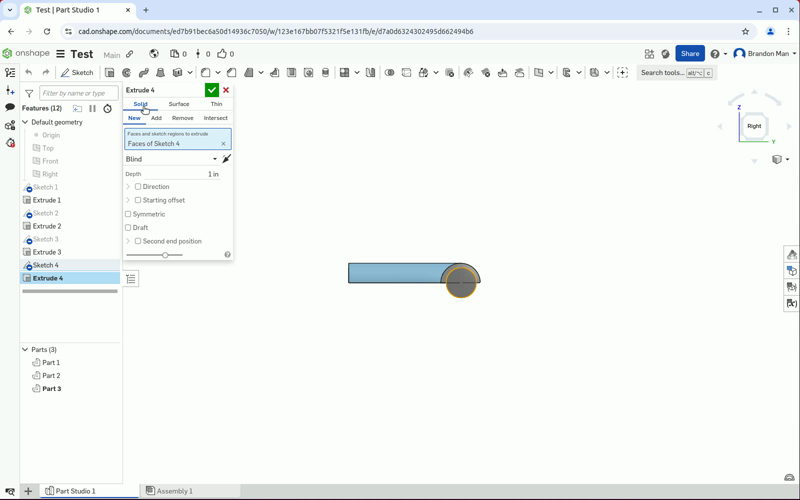
click(143, 106)
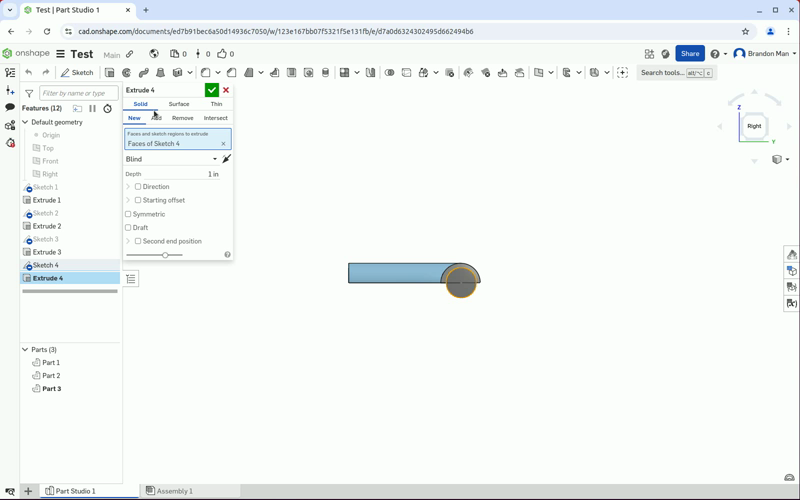
mouse_move(186, 120)
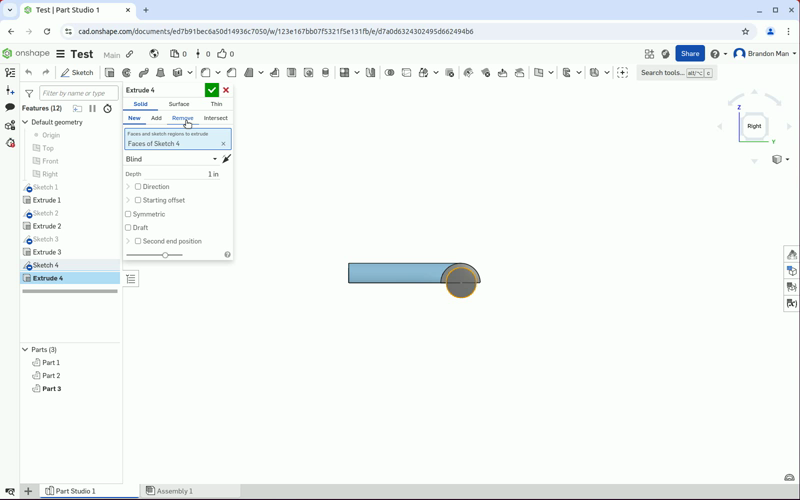
click(186, 120)
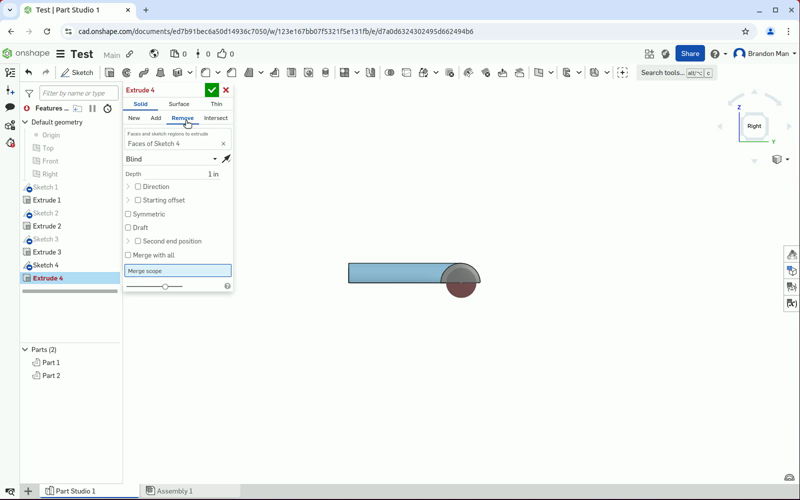
key(tab, 4)
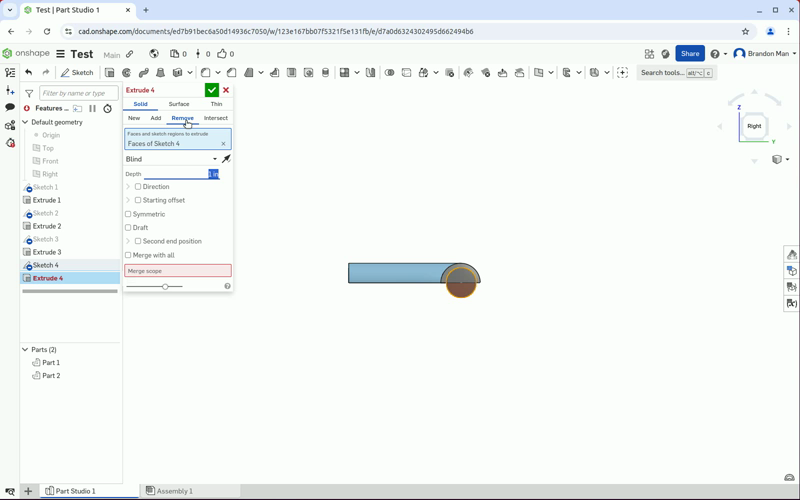
text(29.367)
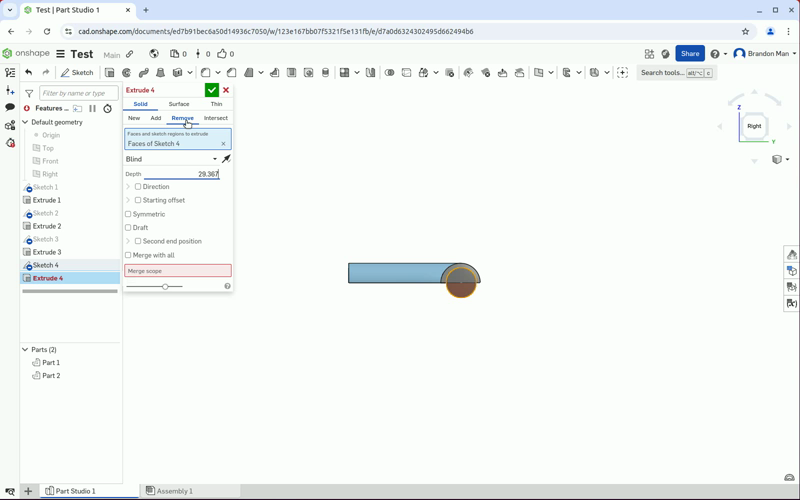
key(tab, 3)
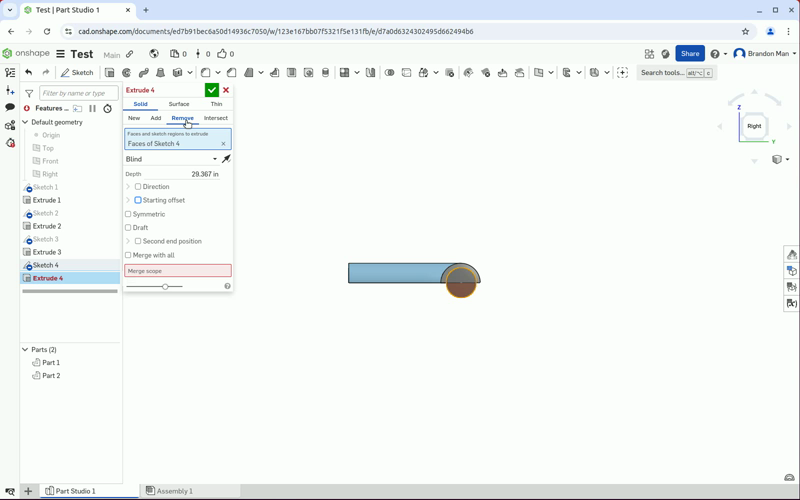
key(tab, 2)
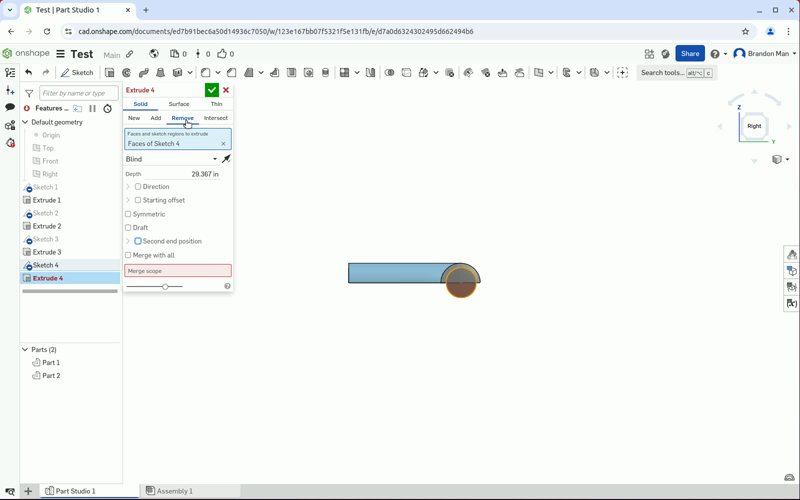
key(space)
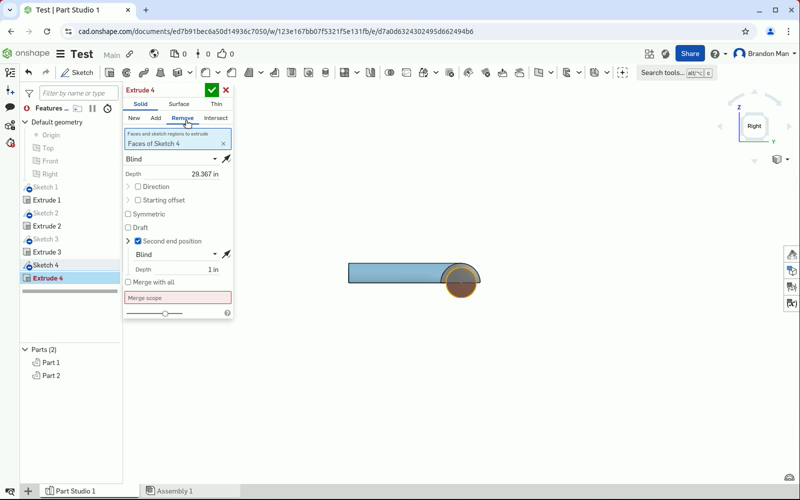
key(tab, 3)
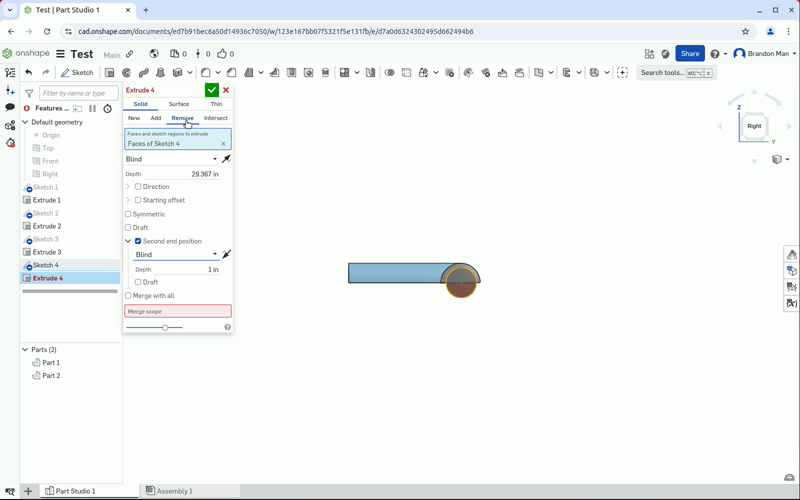
text(29.367)
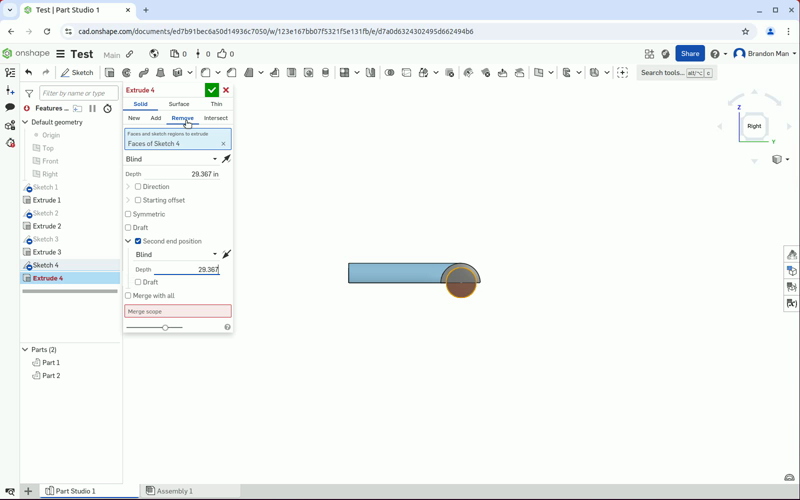
key(tab, 2)
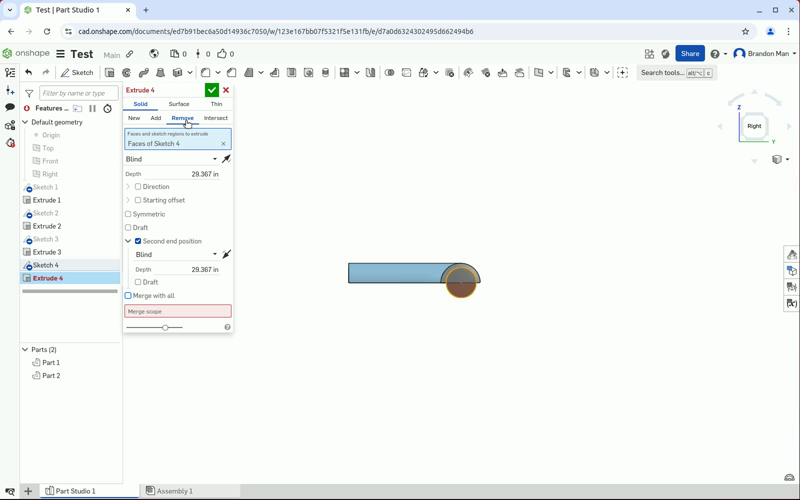
key(space)
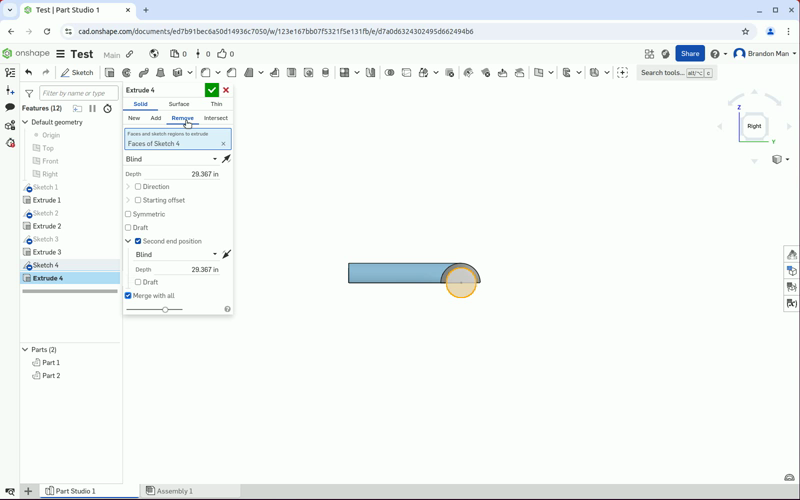
key(enter)
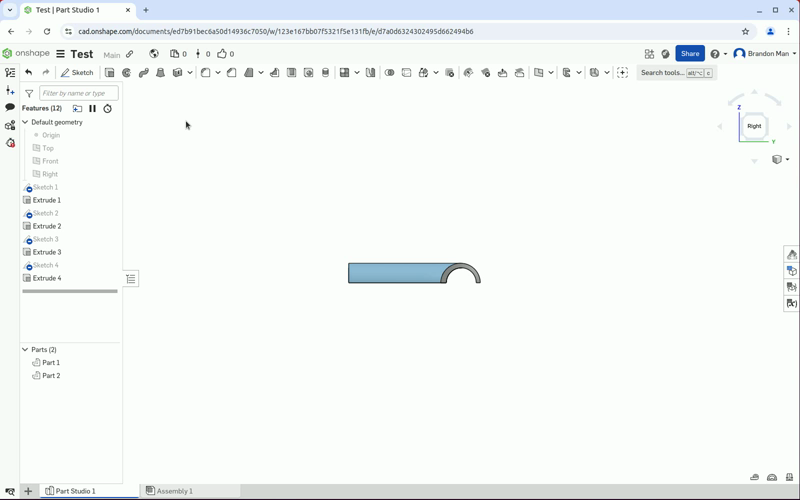
key(shift+h)
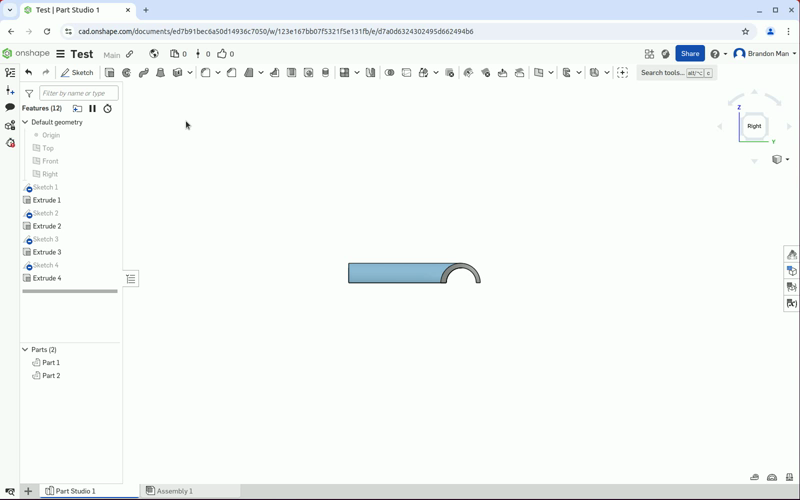
key(shift+h)
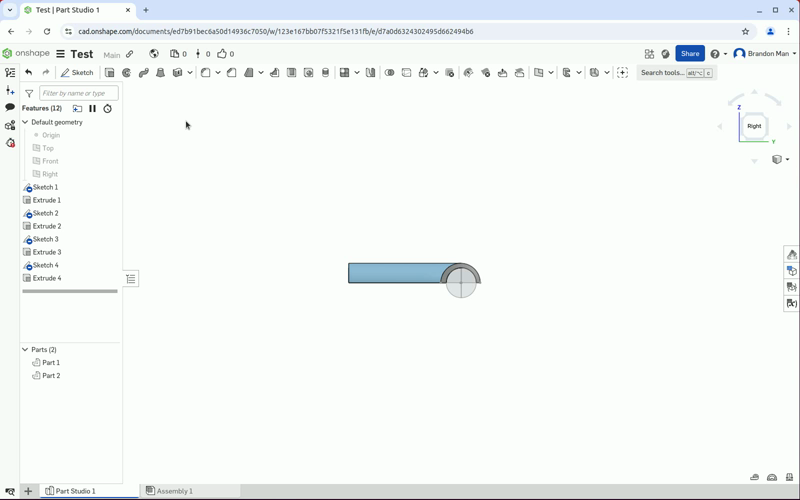
key(shift+7)
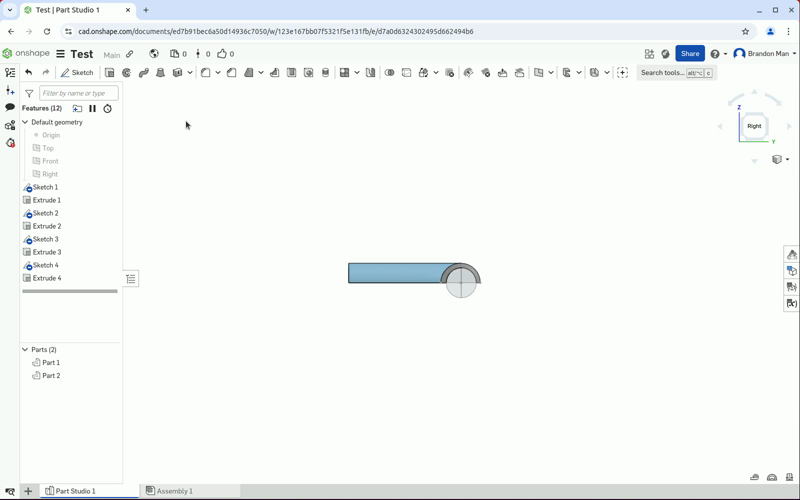
key(right, 2)
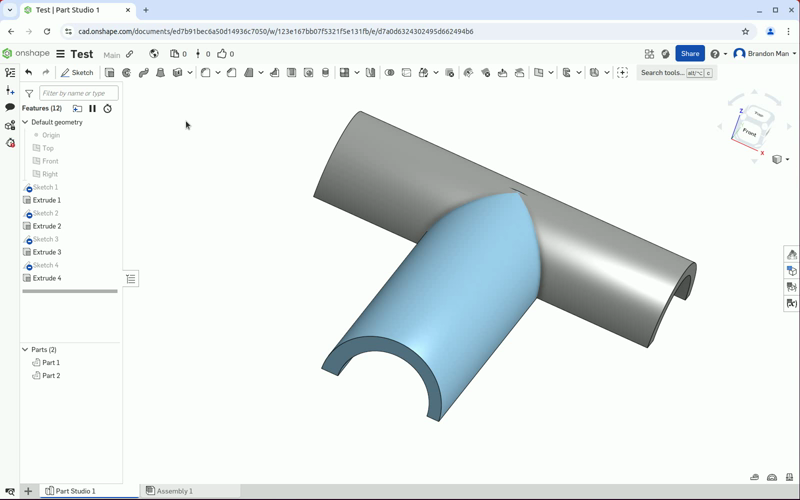
key(down, 2)
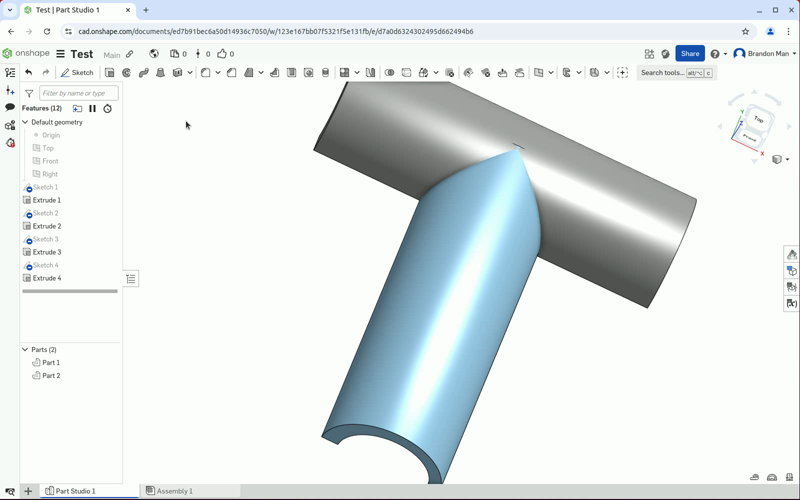
key(up, 2)
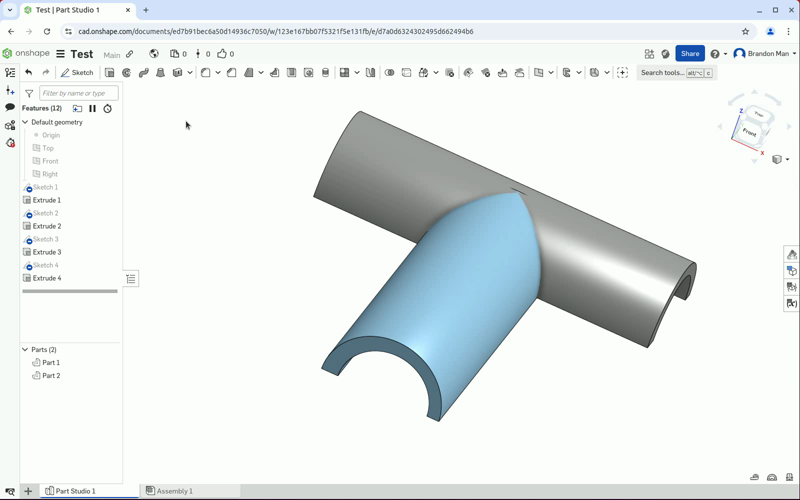
key(left, 2)
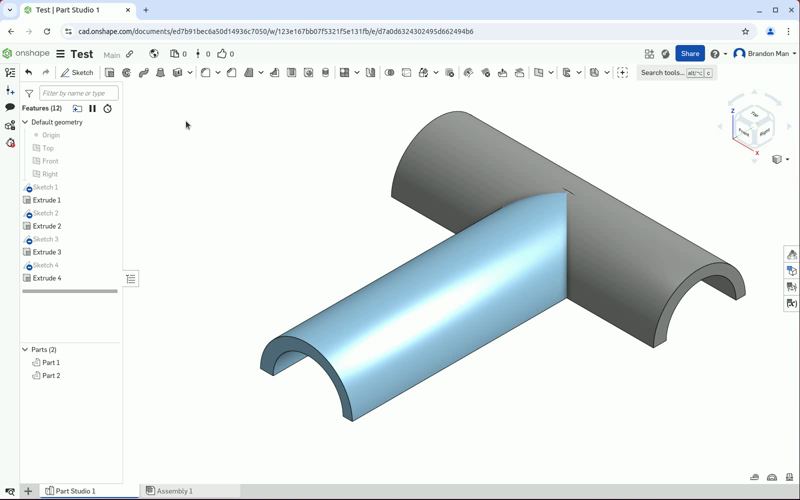
mouse_move(73, 189)
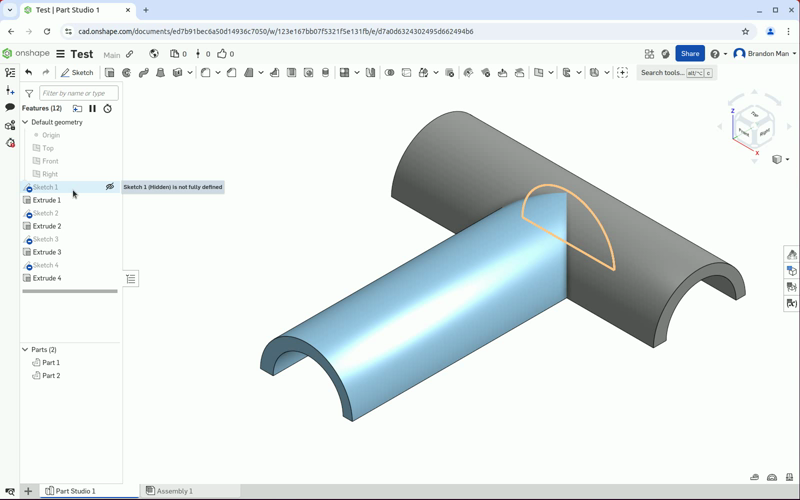
click(73, 189)